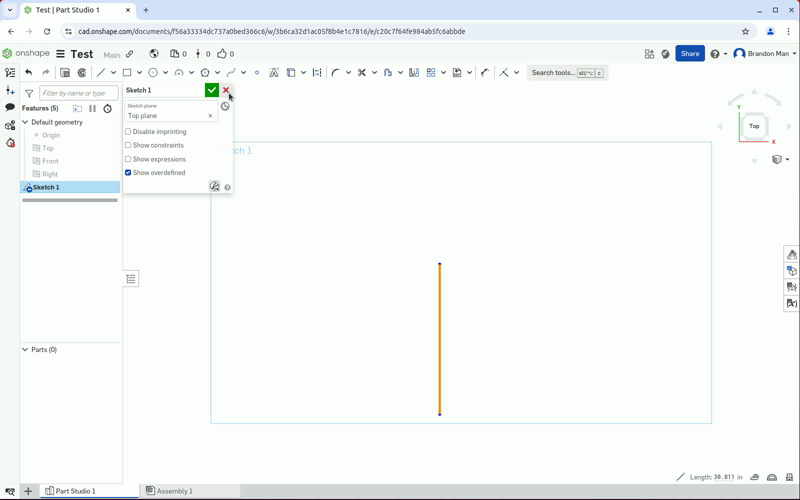
key(shift+h)
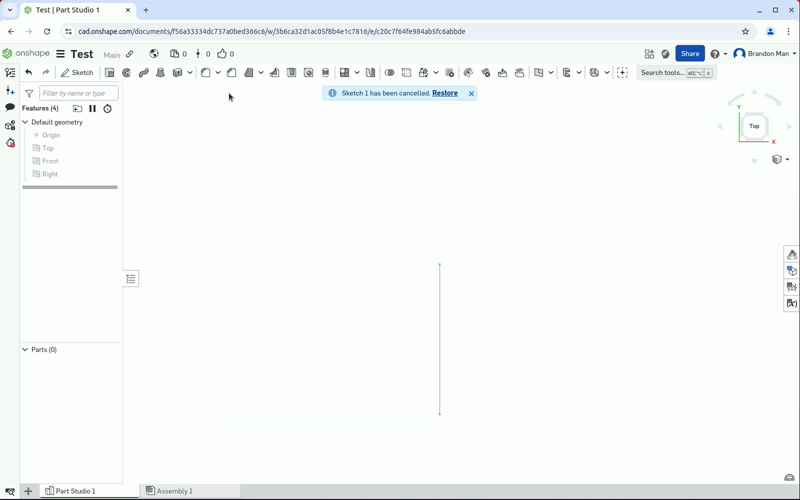
mouse_move(73, 352)
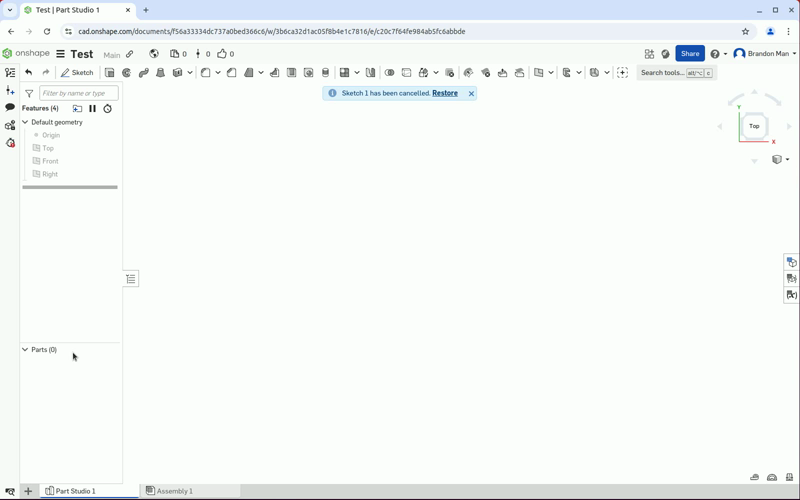
key(y)
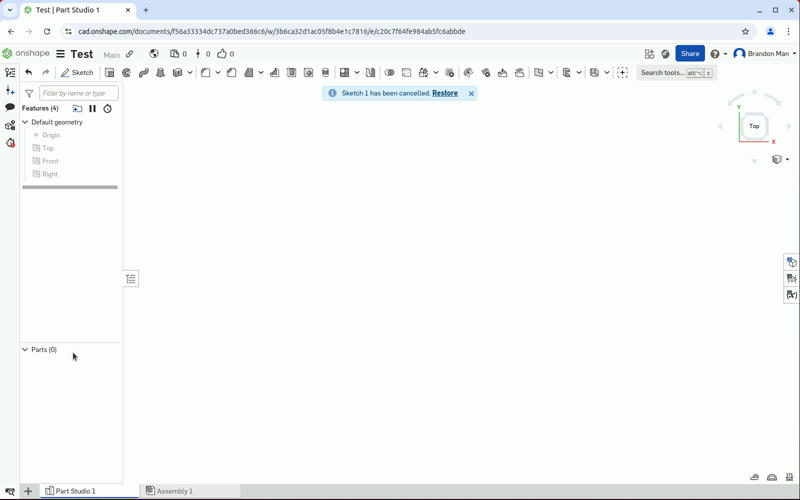
key(shift+p)
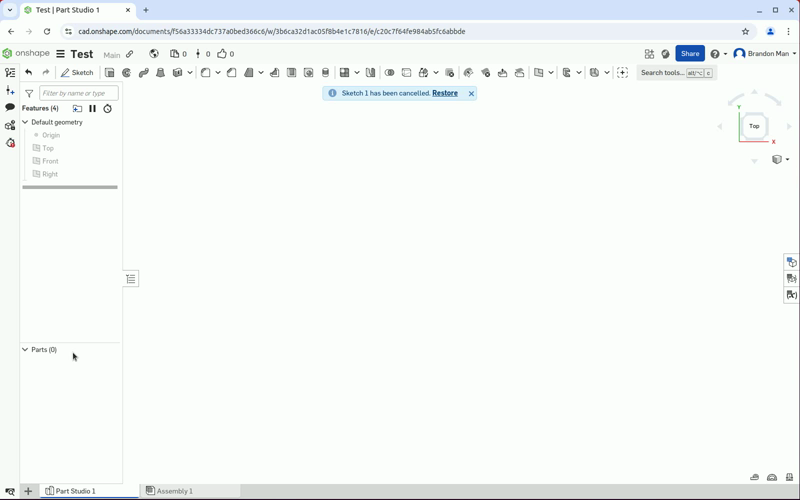
key(space)
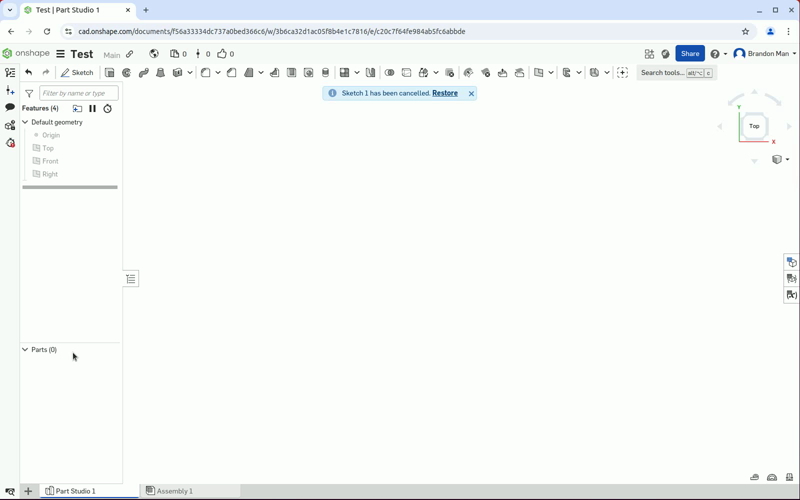
key_down(shift)
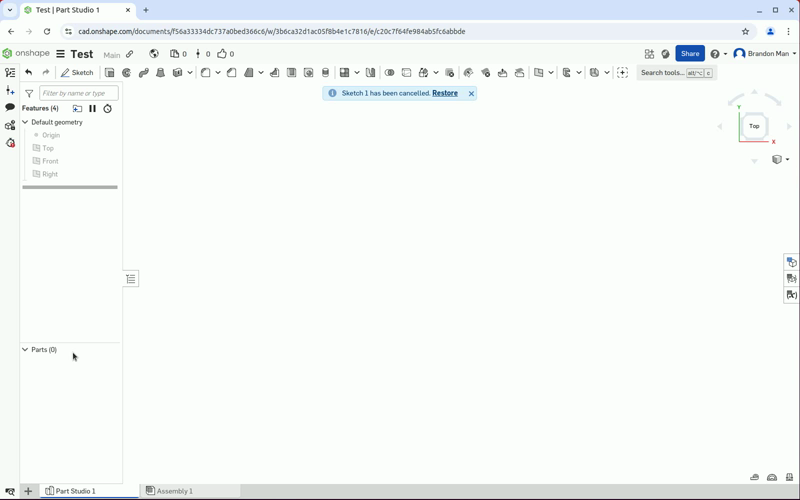
key(up)
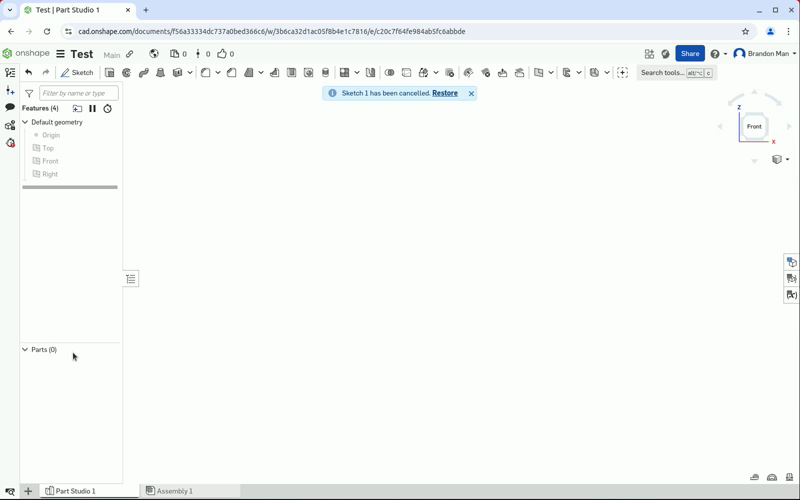
key_up(shift)
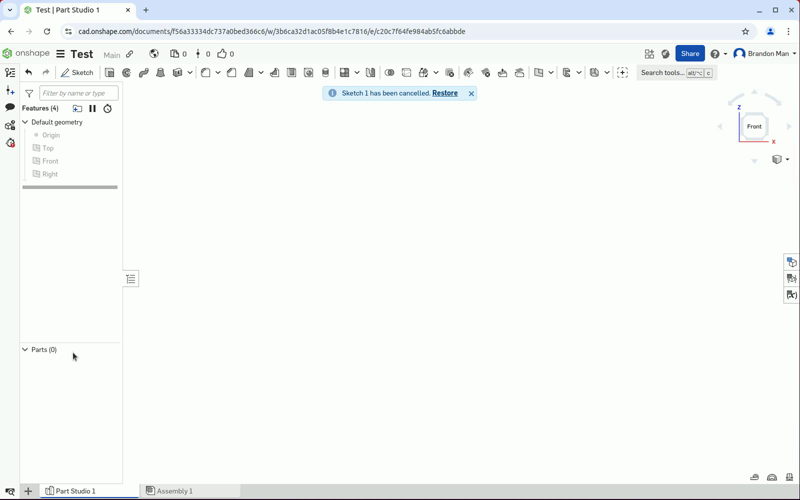
mouse_move(73, 352)
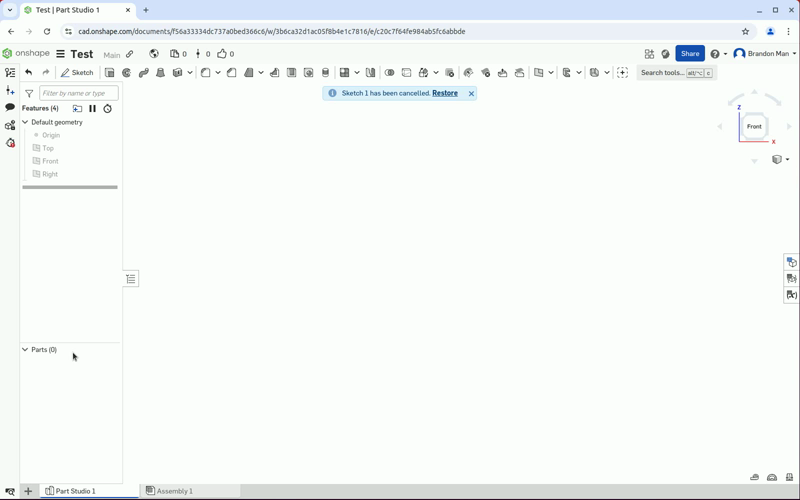
key(shift+y)
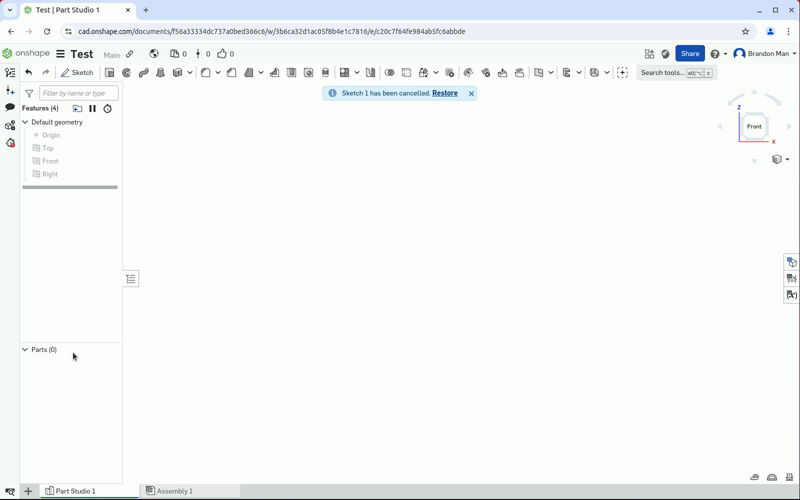
key(shift+s)
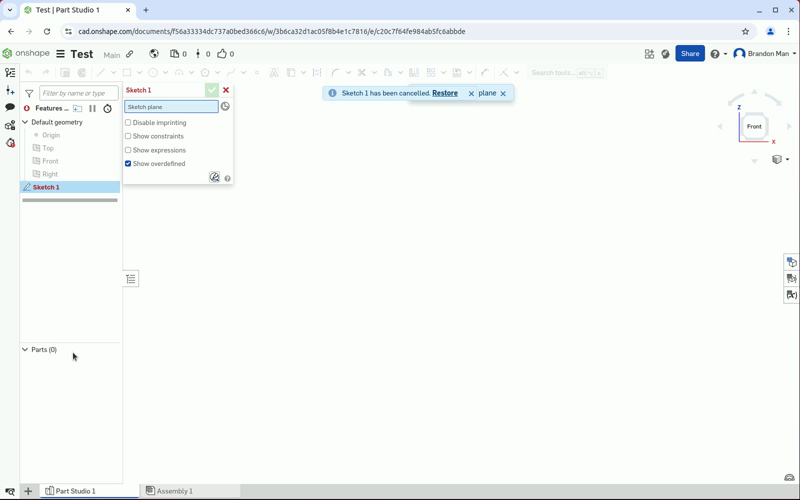
mouse_move(73, 163)
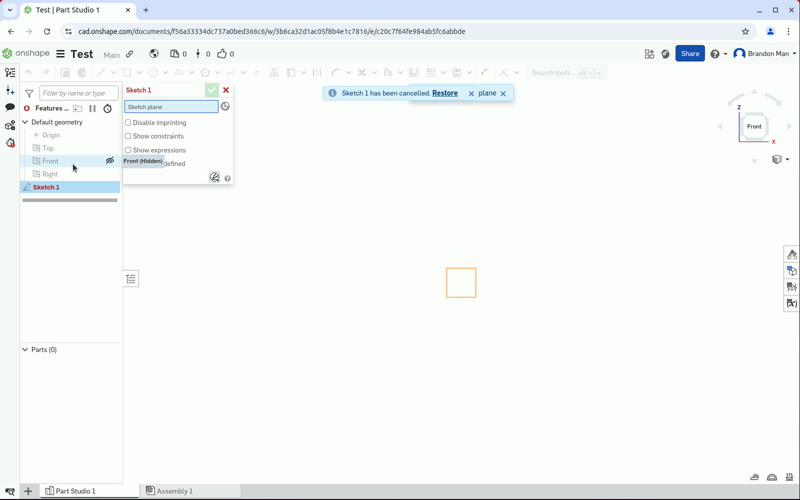
click(73, 163)
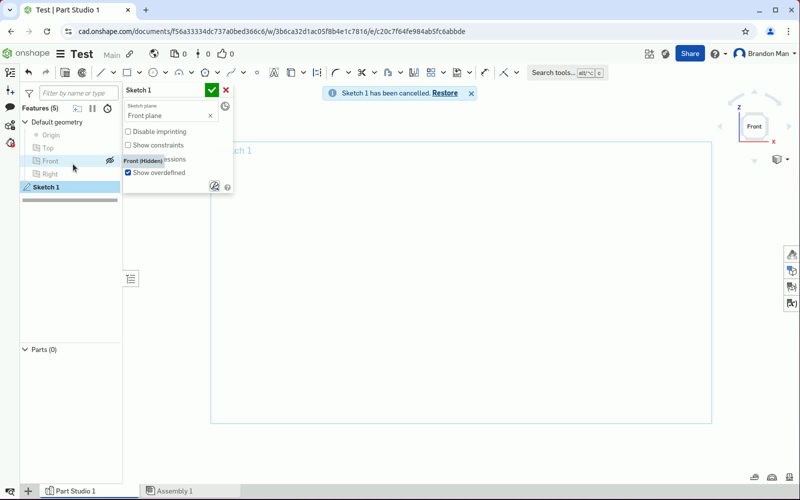
mouse_move(73, 352)
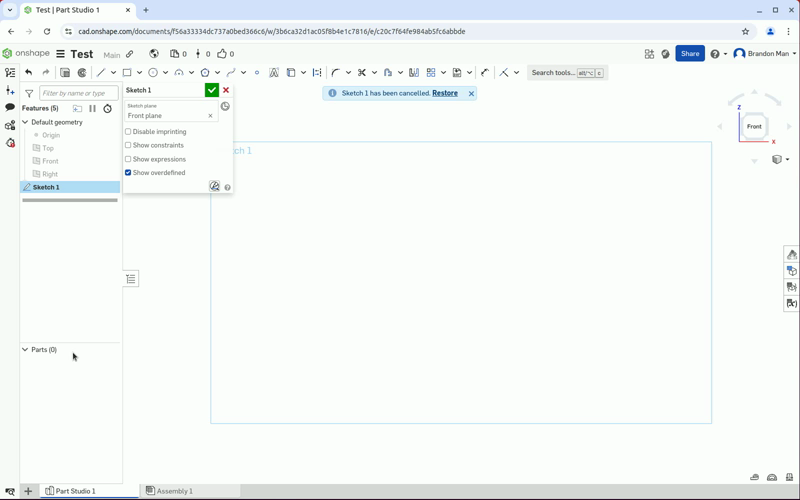
key(y)
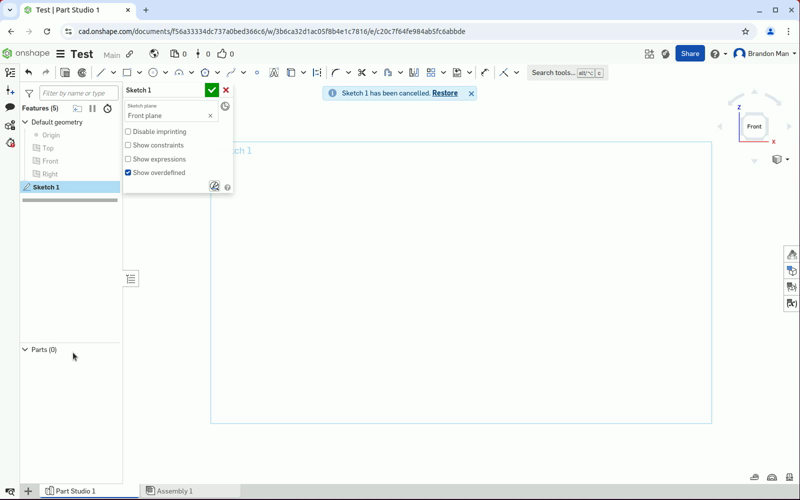
key(l)
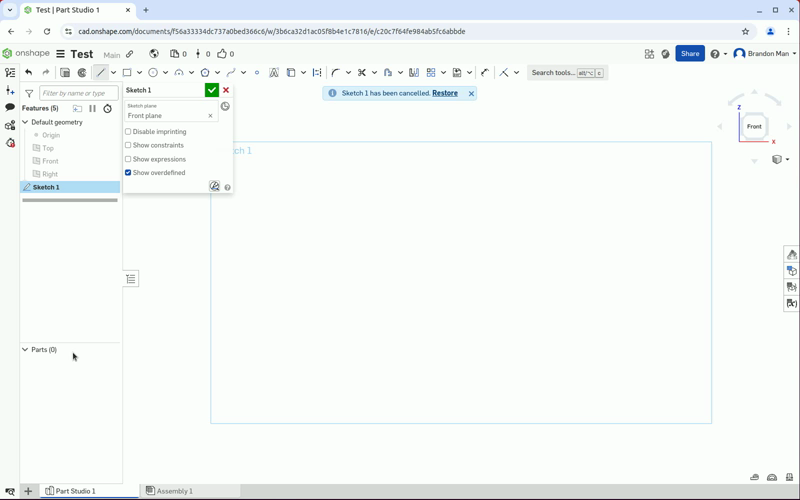
key_down(shift)
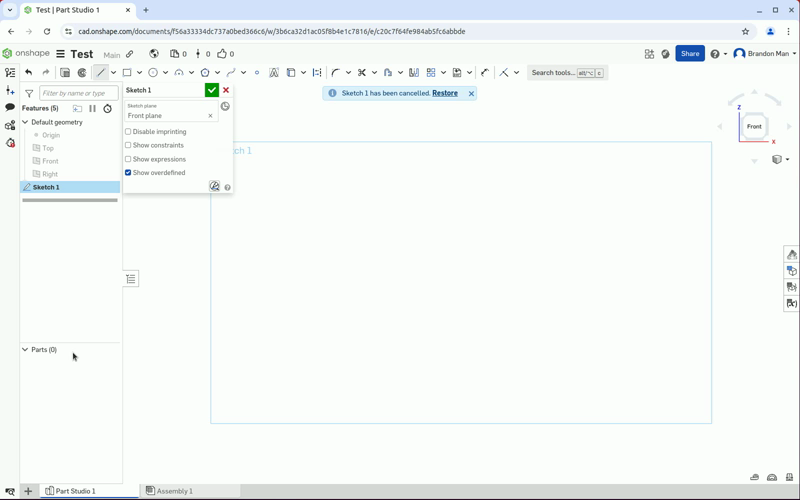
mouse_move(378, 369)
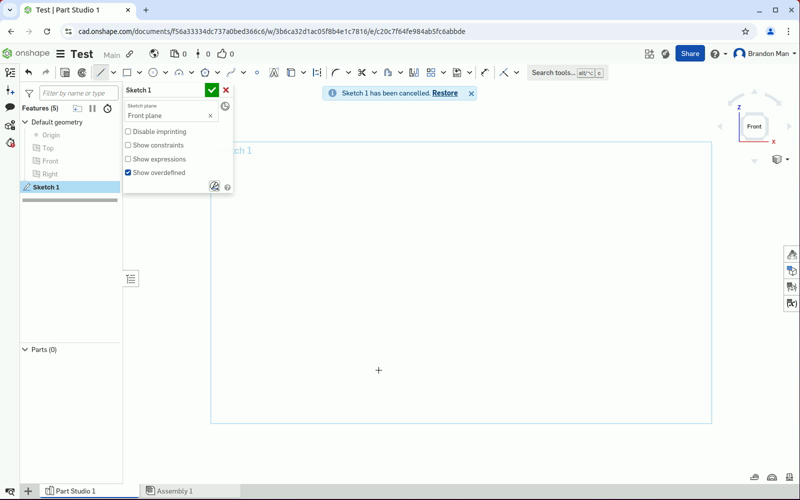
click(378, 369)
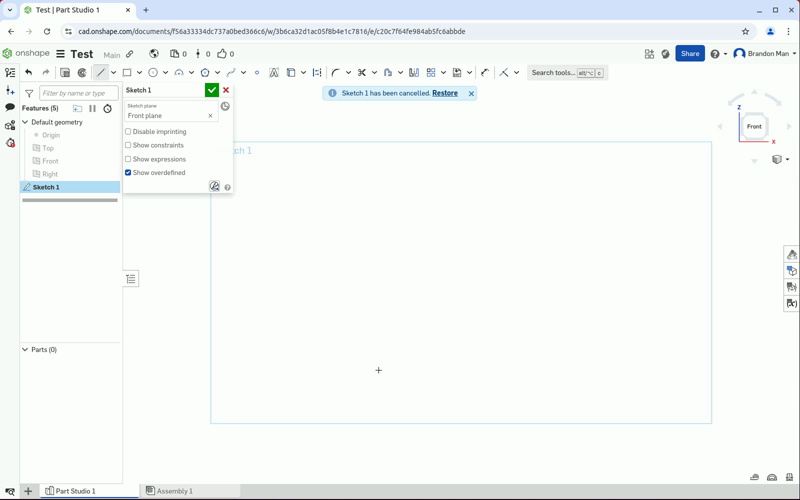
key_up(shift)
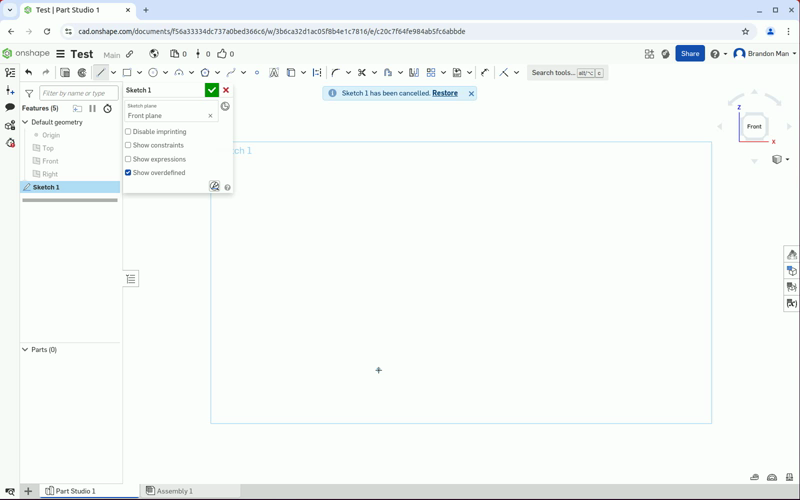
key_down(shift)
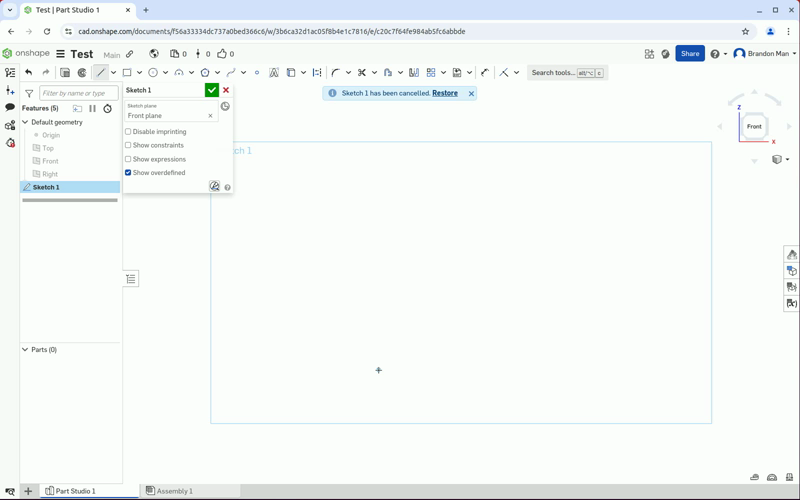
mouse_move(408, 369)
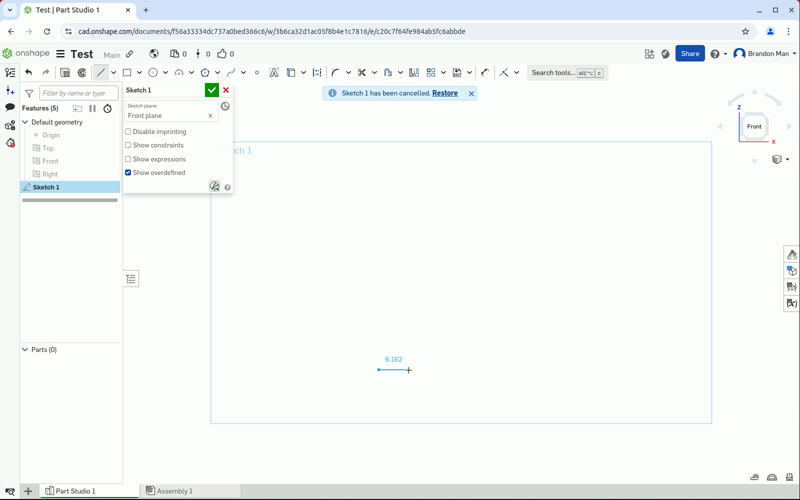
mouse_move(408, 369)
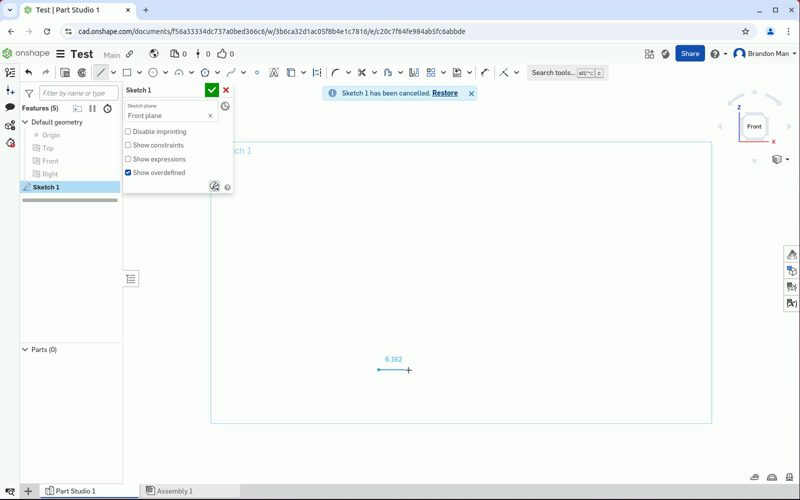
click(408, 369)
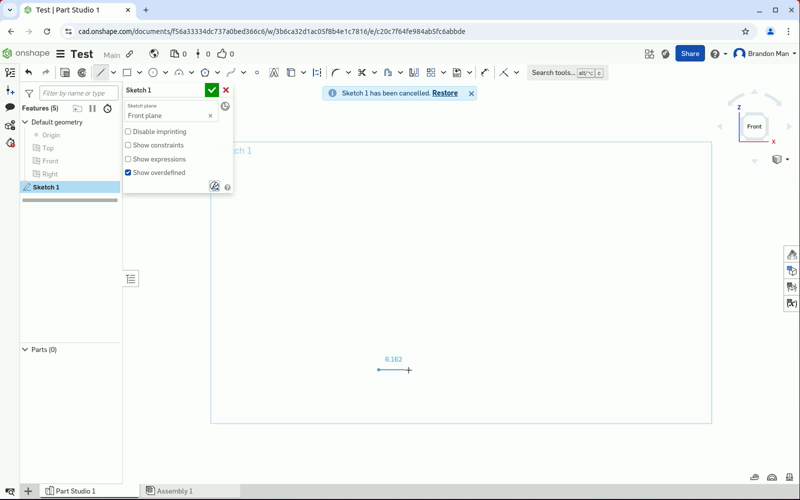
key_up(shift)
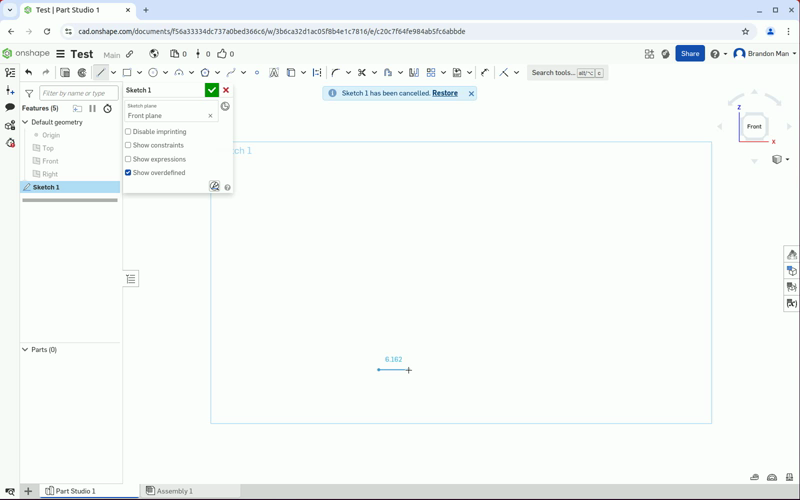
key_down(shift)
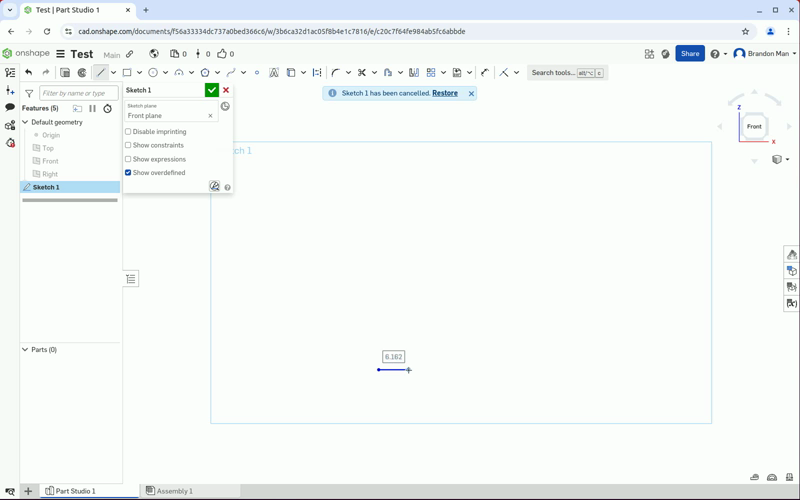
mouse_move(408, 305)
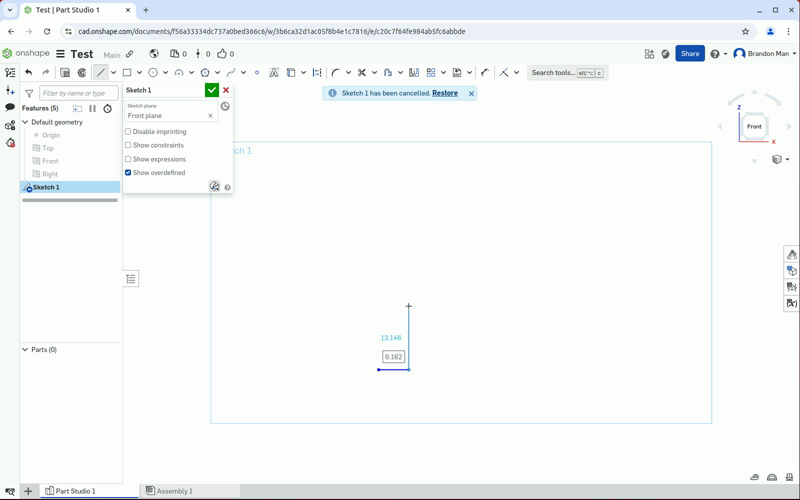
click(408, 305)
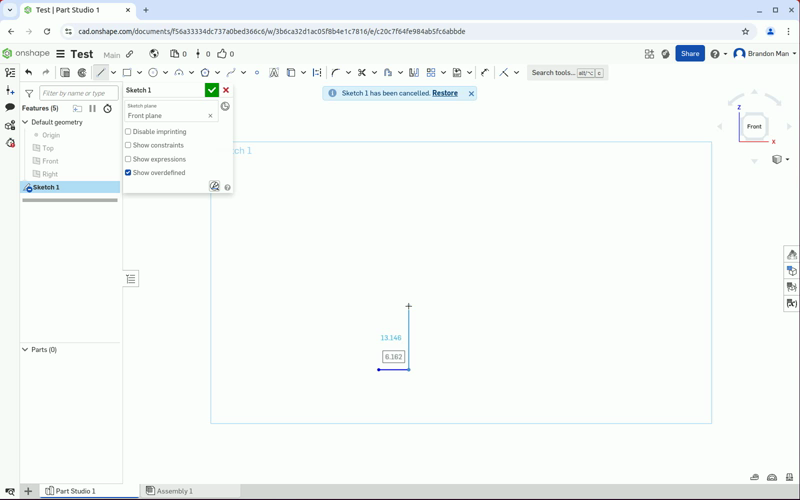
key_up(shift)
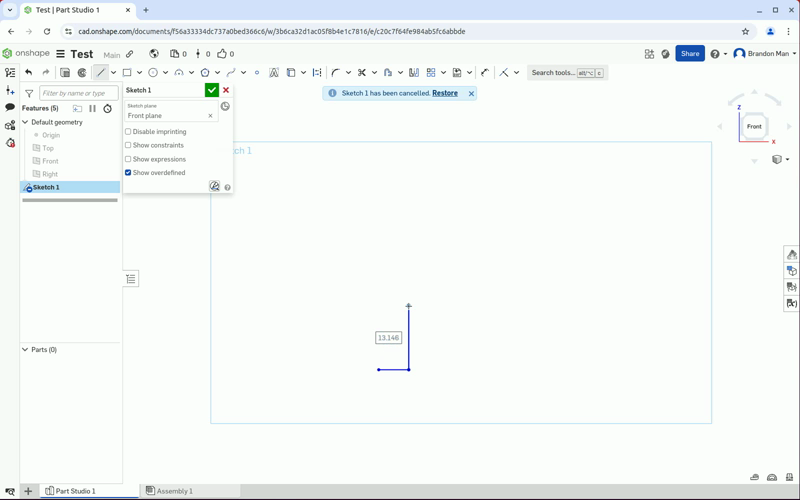
key_down(shift)
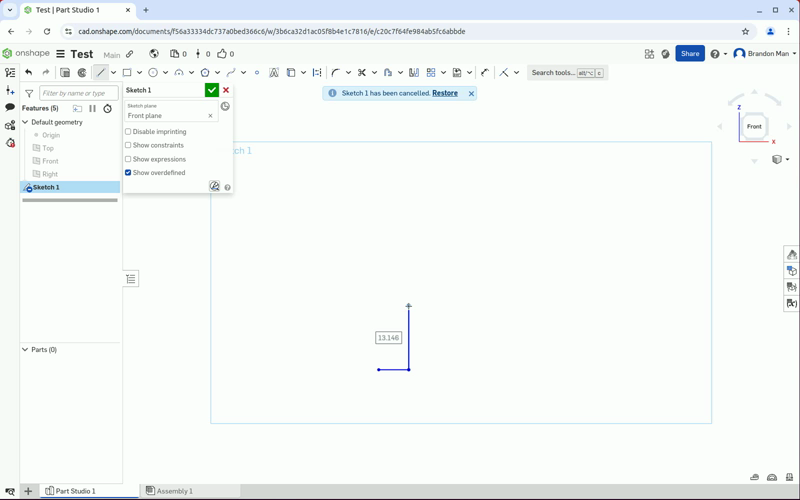
mouse_move(438, 305)
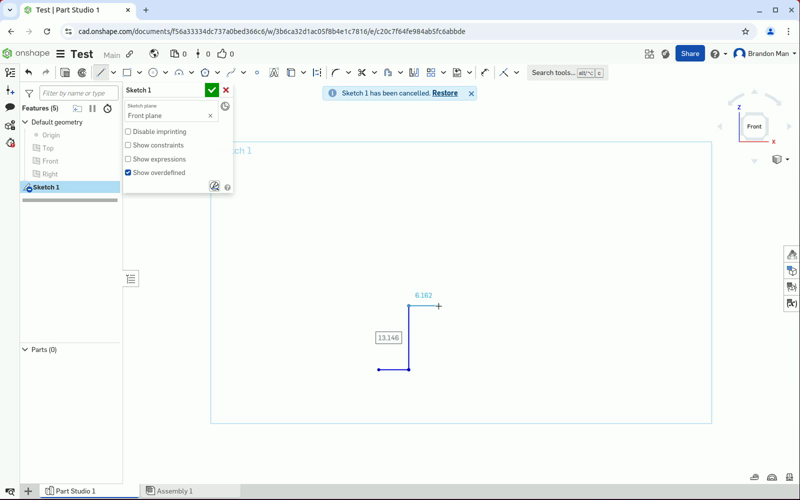
mouse_move(378, 305)
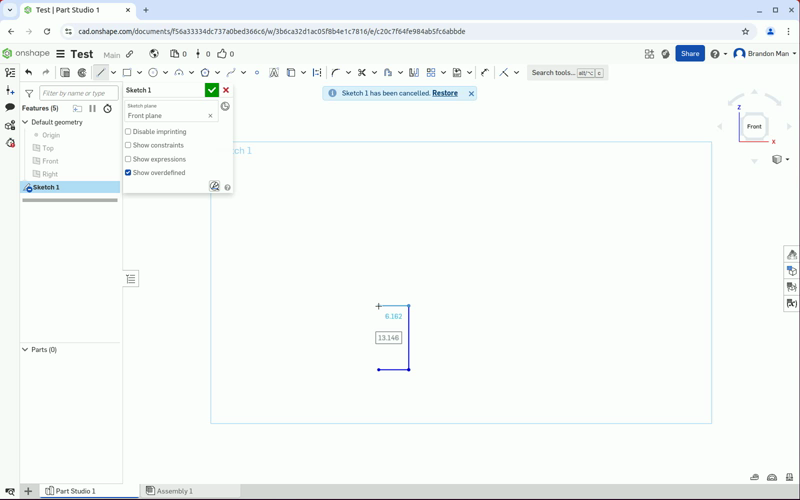
click(378, 305)
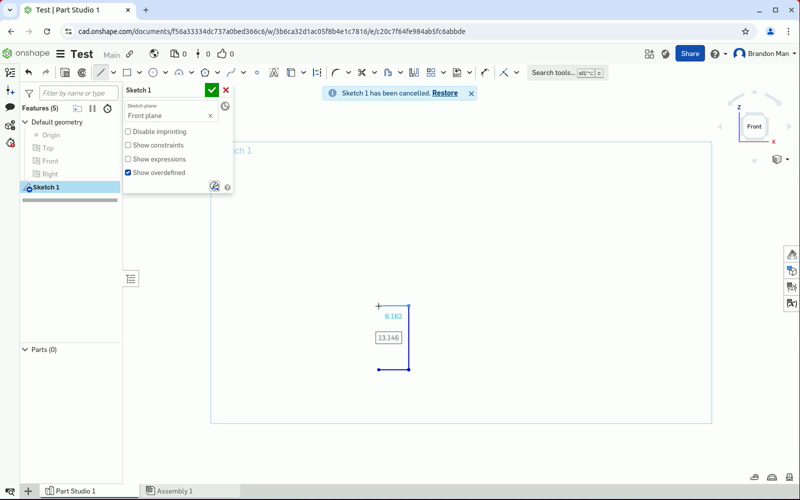
key_up(shift)
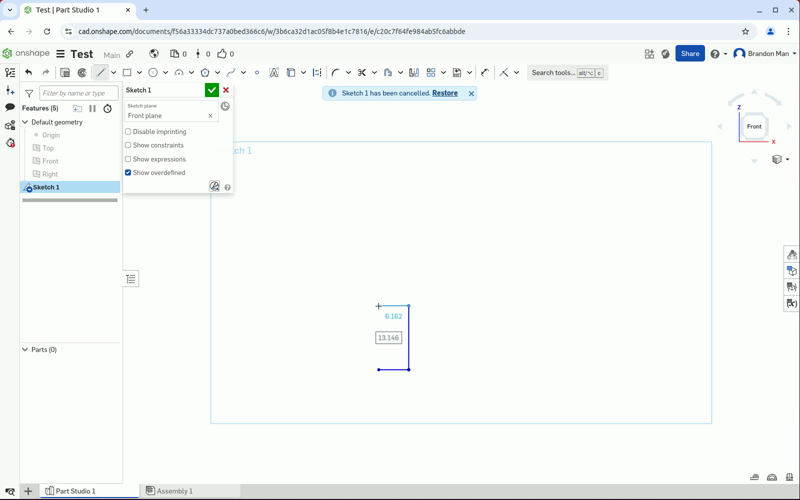
key_down(shift)
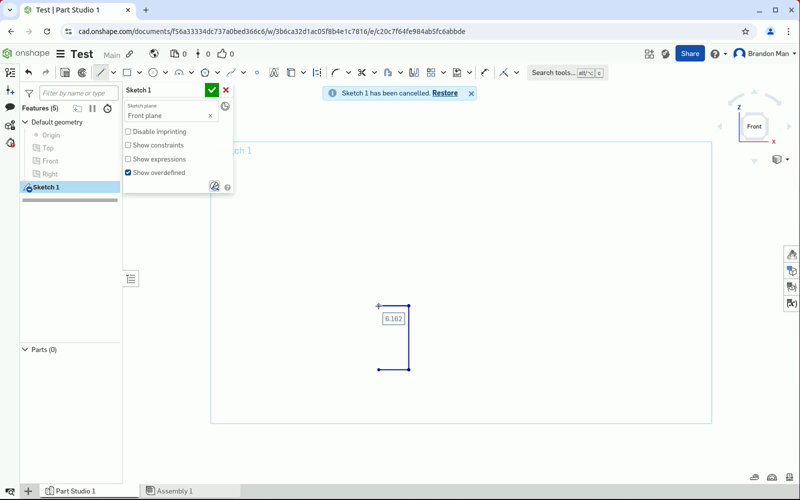
mouse_move(378, 369)
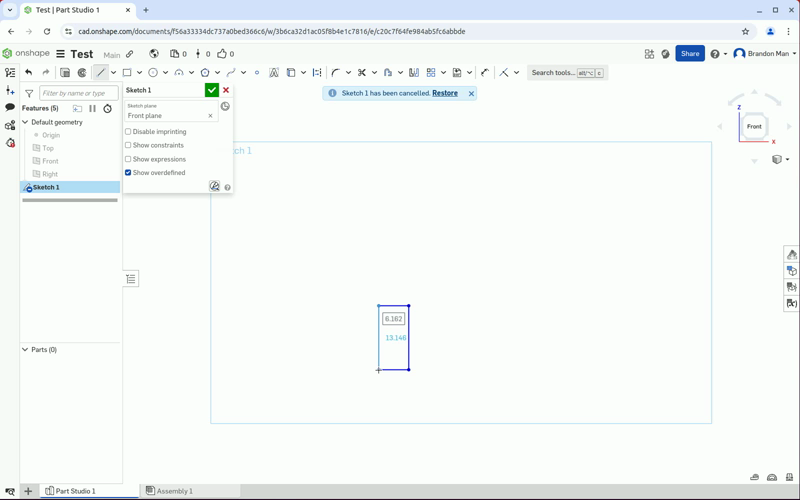
key_up(shift)
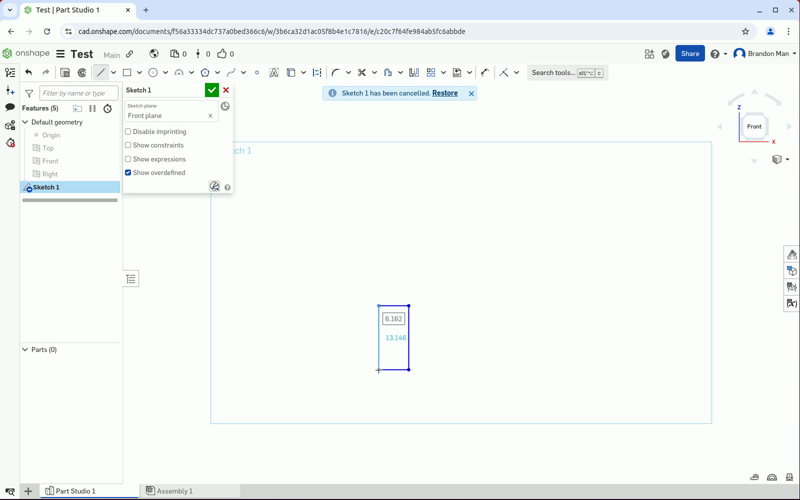
click(378, 369)
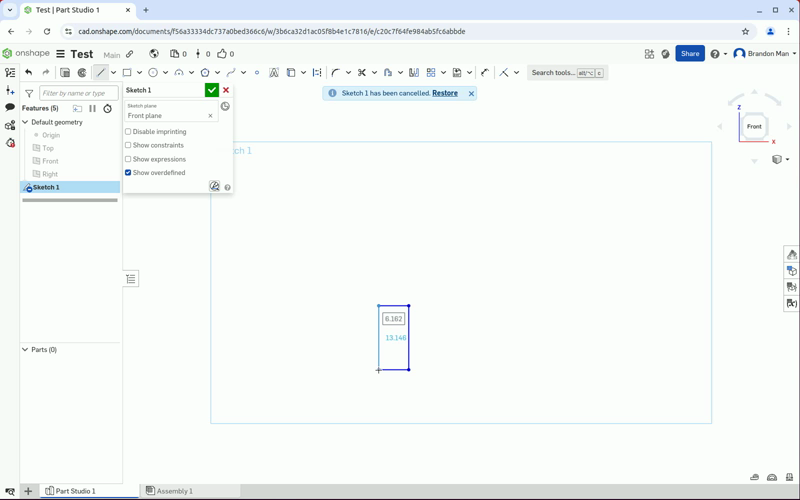
key(esc)
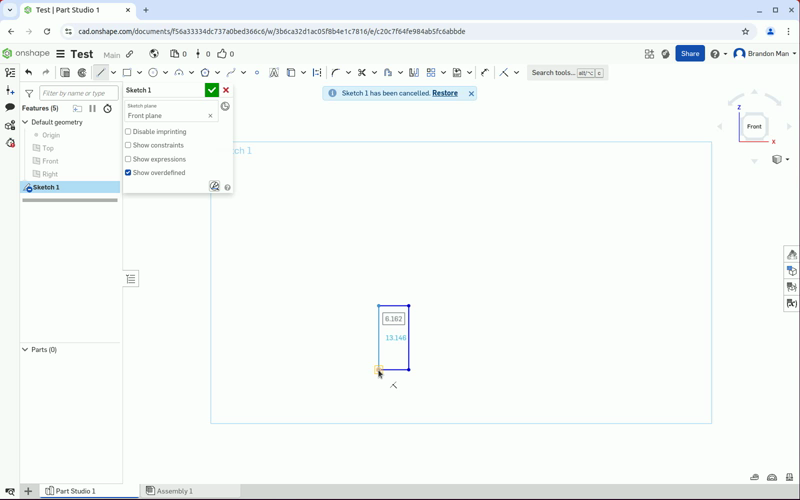
key(l)
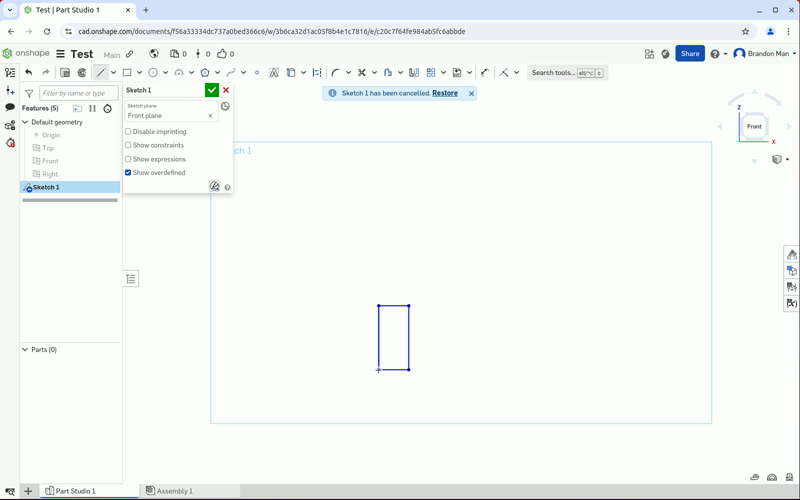
key_down(shift)
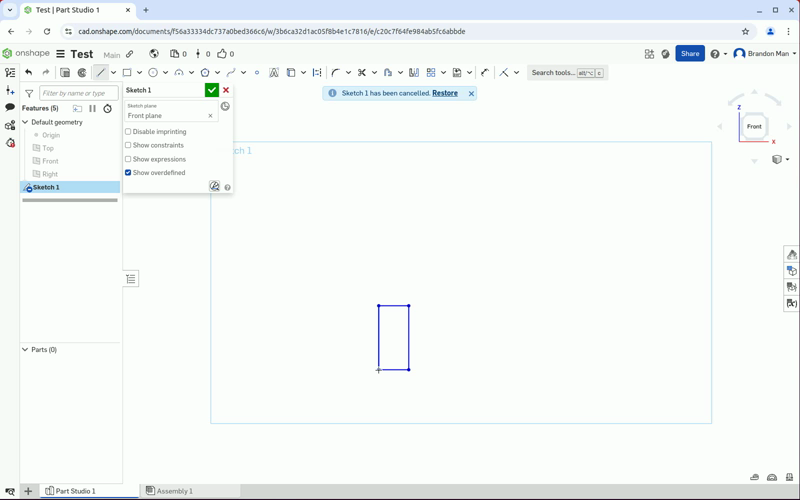
mouse_move(381, 366)
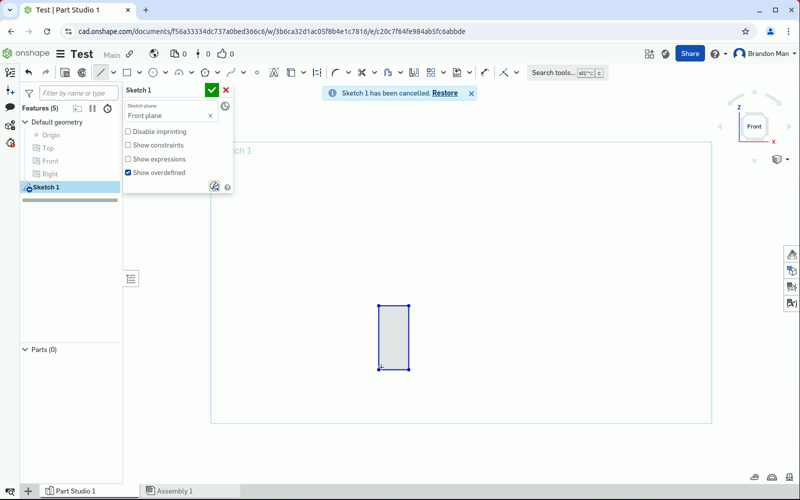
scroll(6)
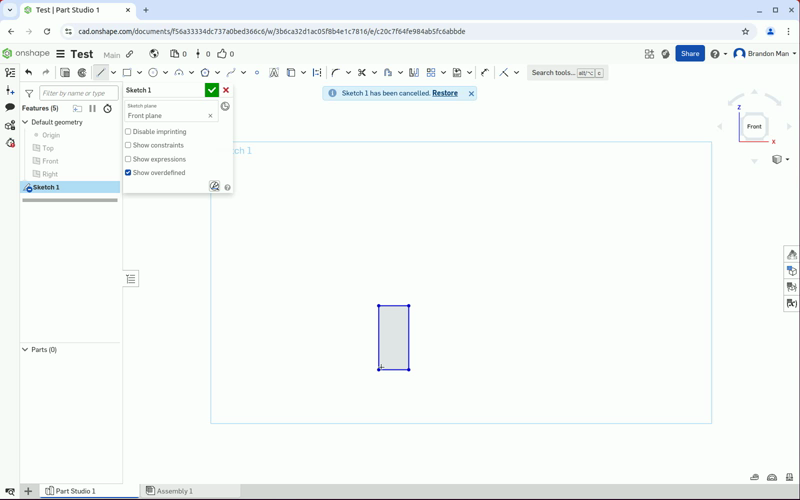
scroll(6)
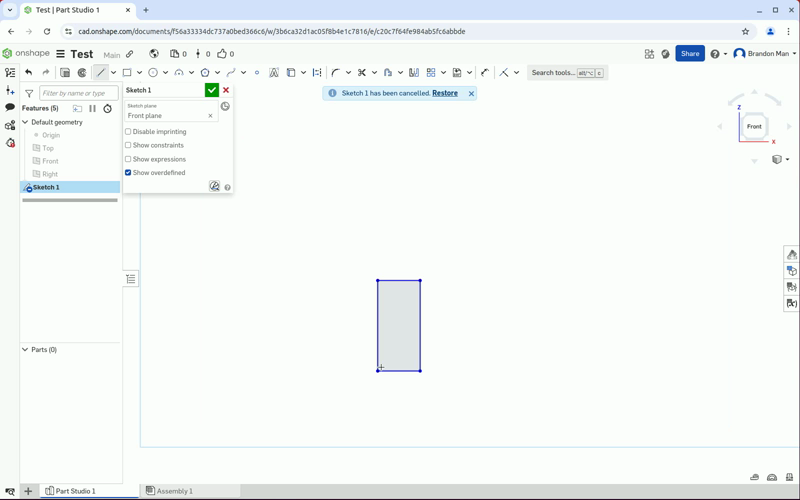
scroll(6)
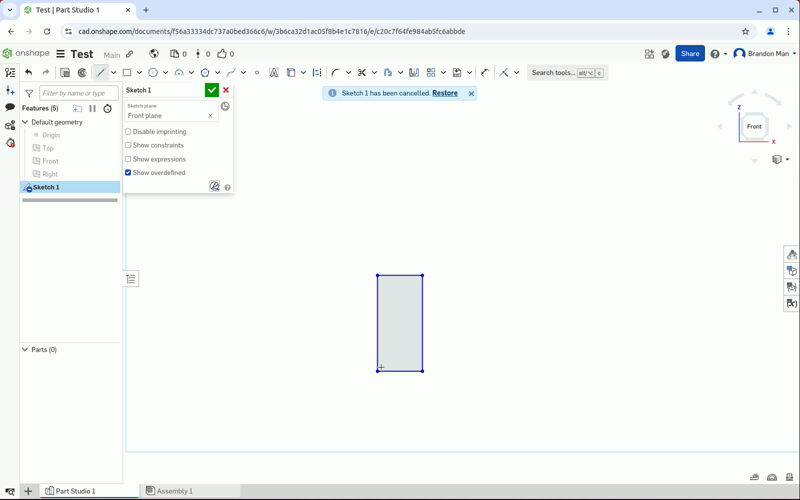
scroll(6)
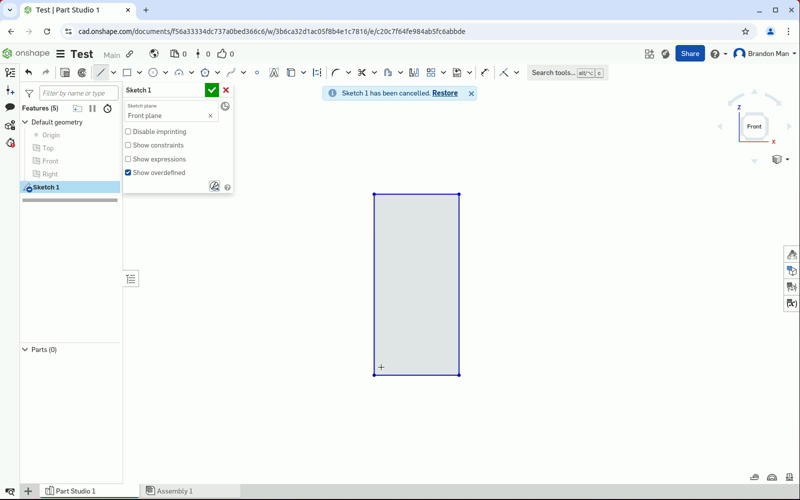
scroll(6)
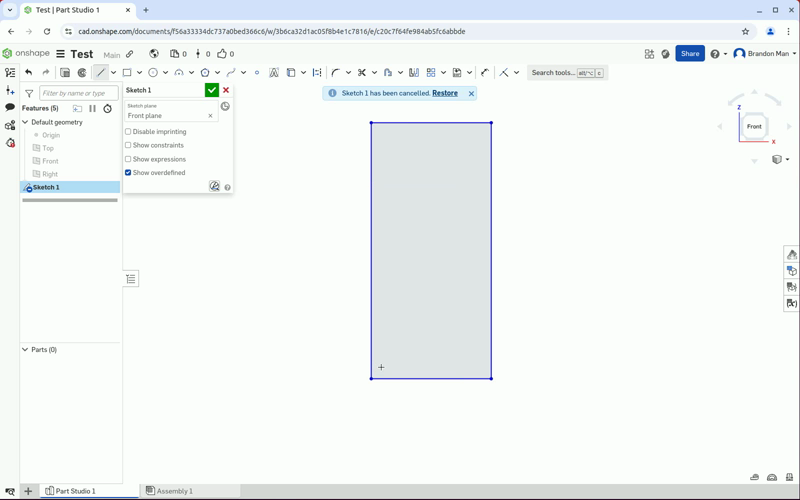
scroll(6)
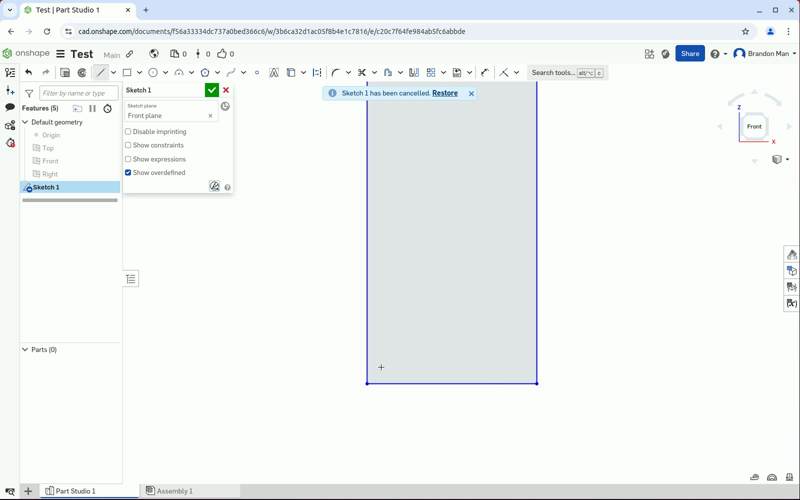
scroll(6)
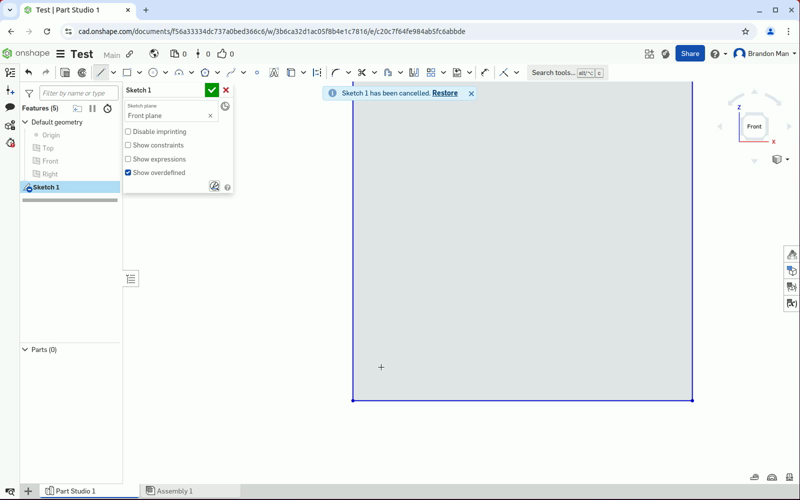
click(381, 366)
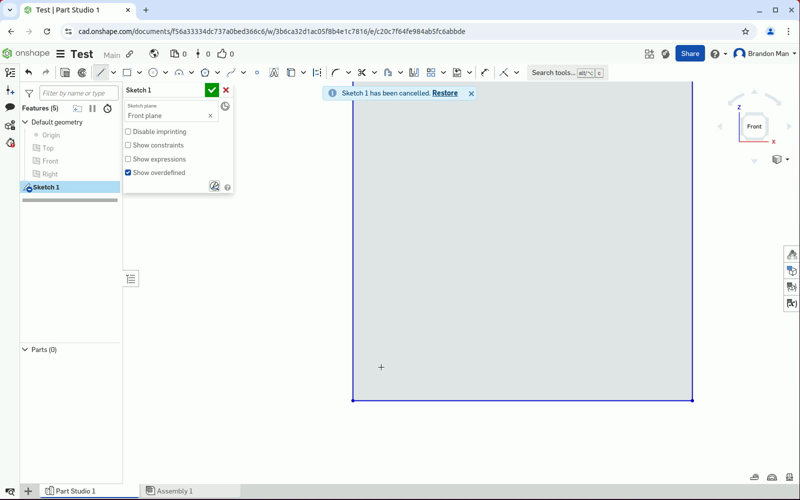
scroll(-6)
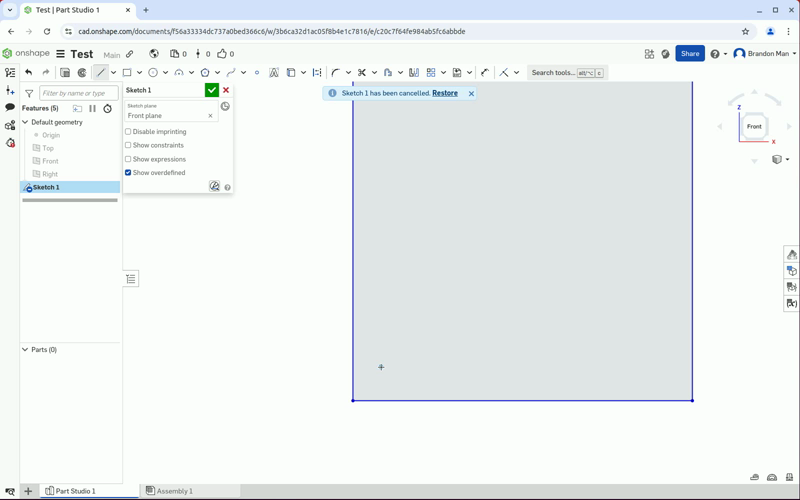
scroll(-6)
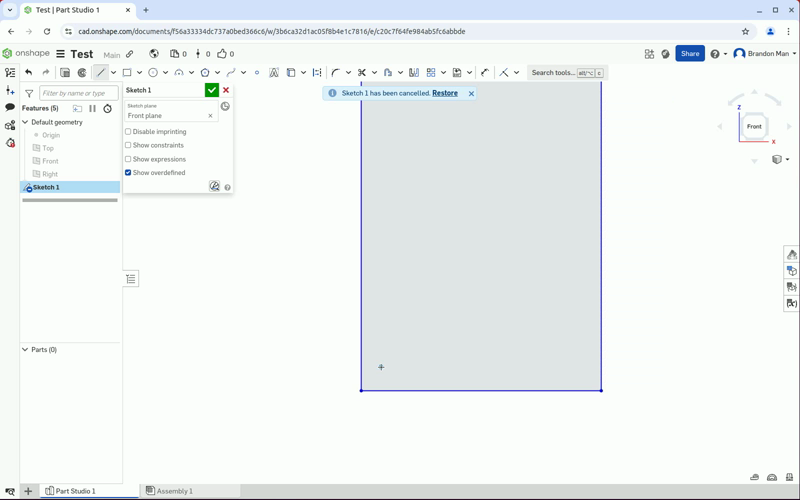
scroll(-6)
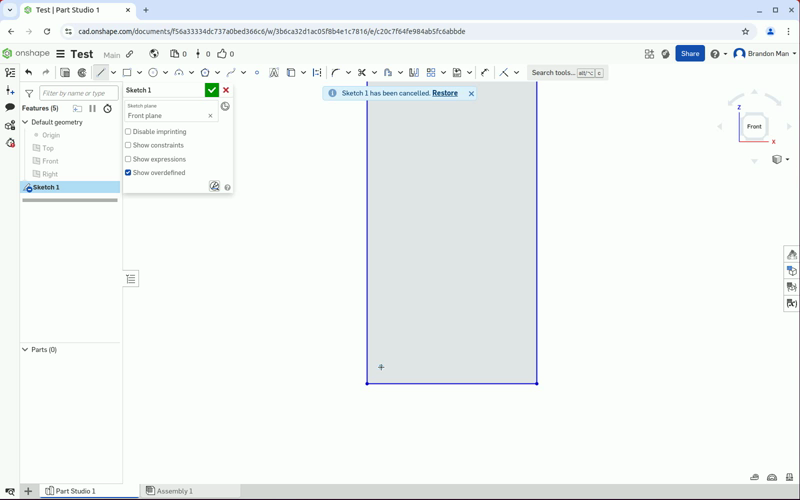
scroll(-6)
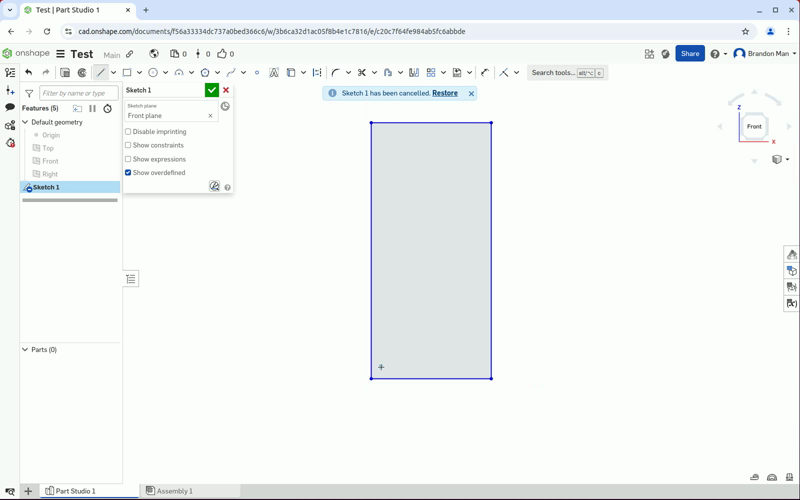
scroll(-6)
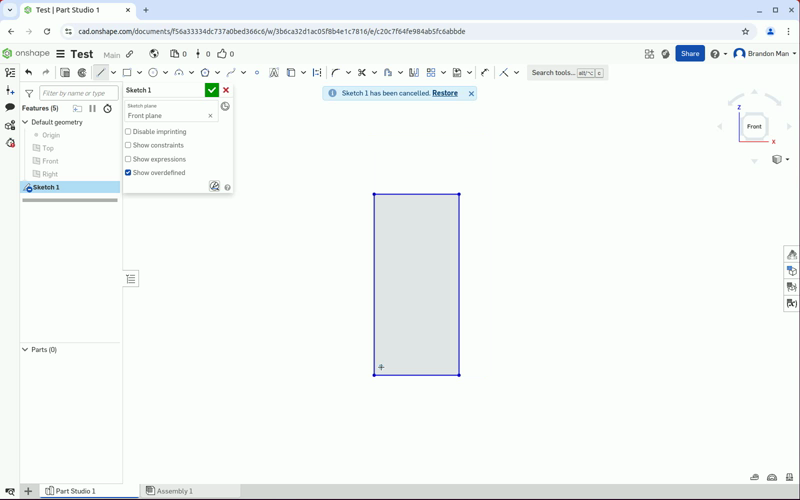
scroll(-6)
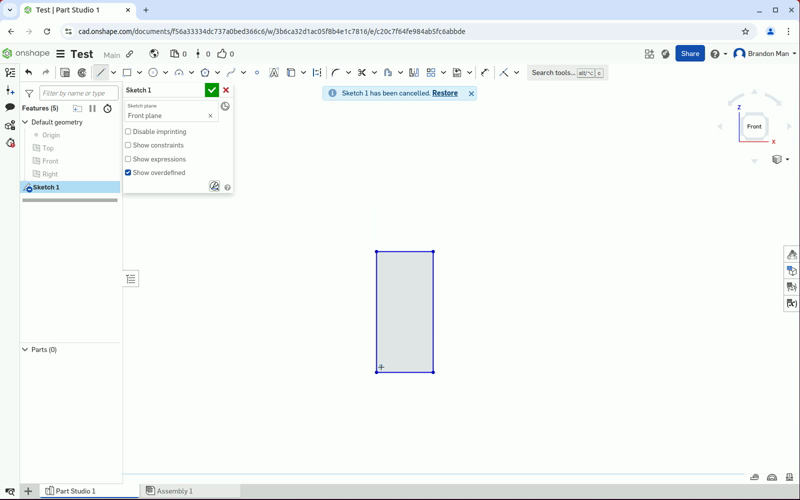
scroll(-6)
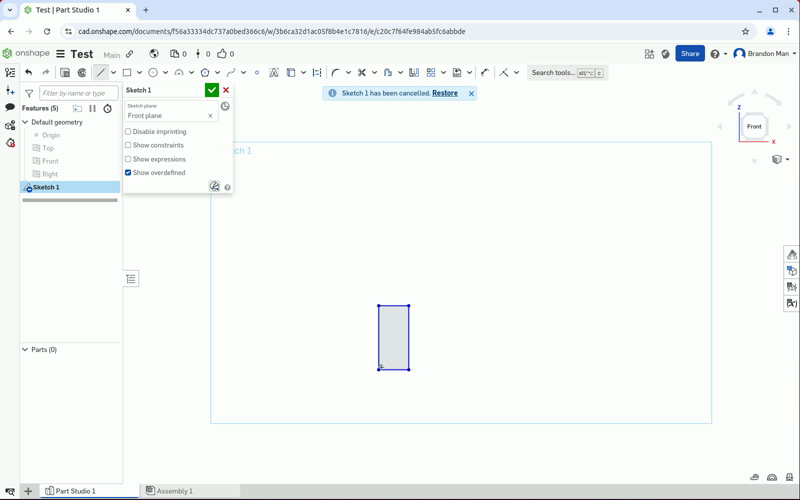
key_up(shift)
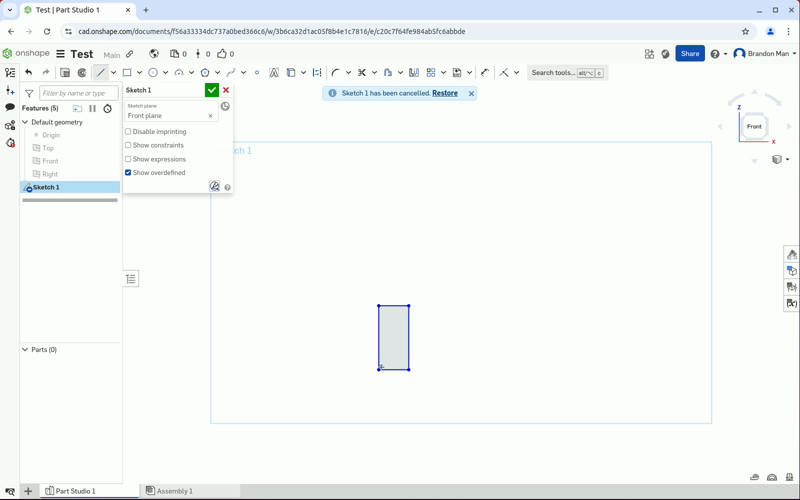
key_down(shift)
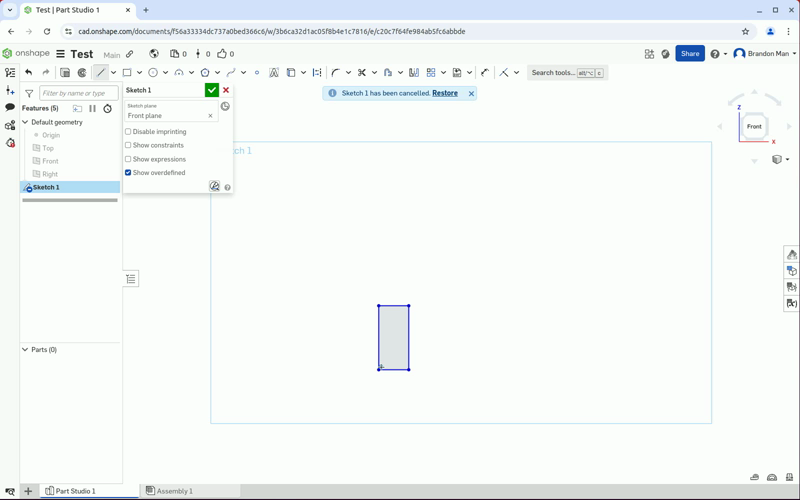
mouse_move(411, 366)
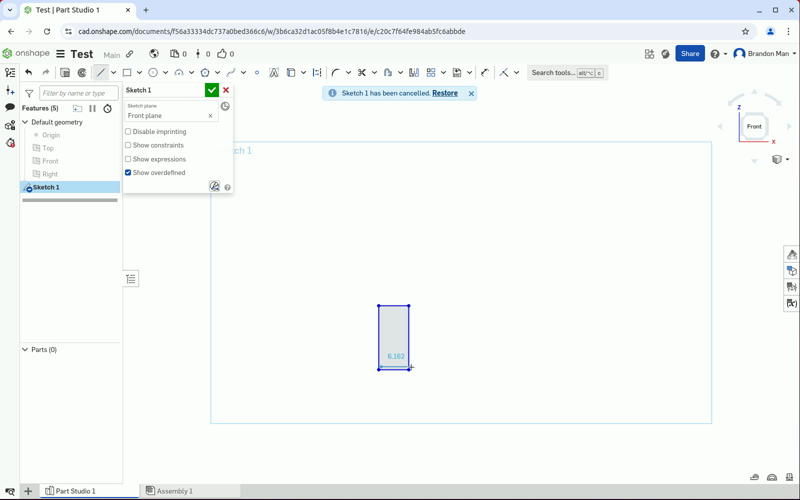
mouse_move(405, 366)
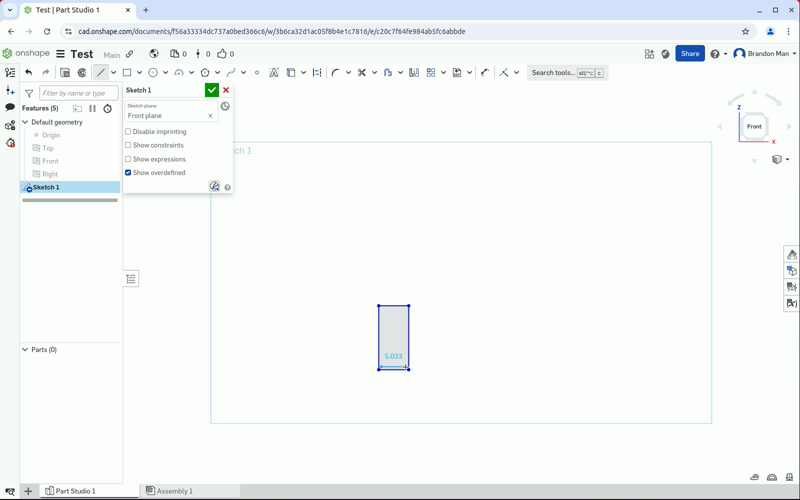
scroll(6)
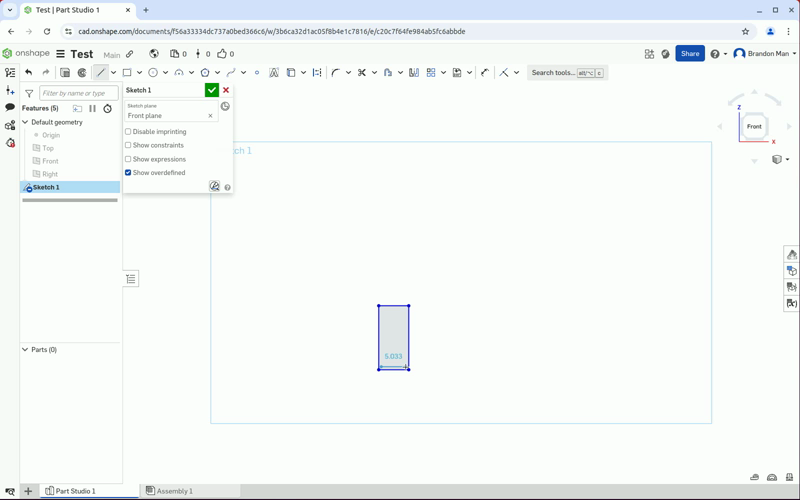
scroll(6)
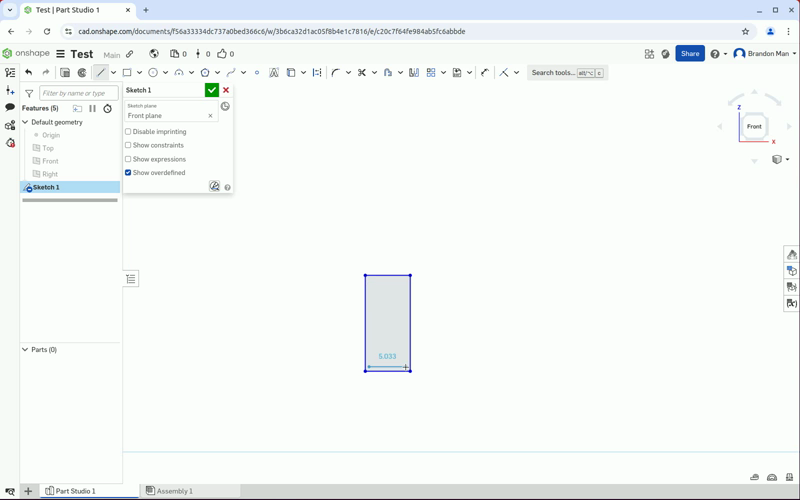
scroll(6)
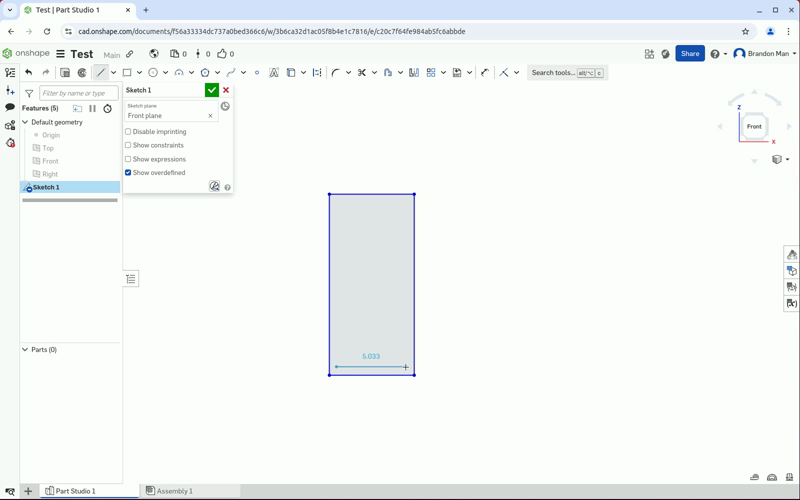
scroll(6)
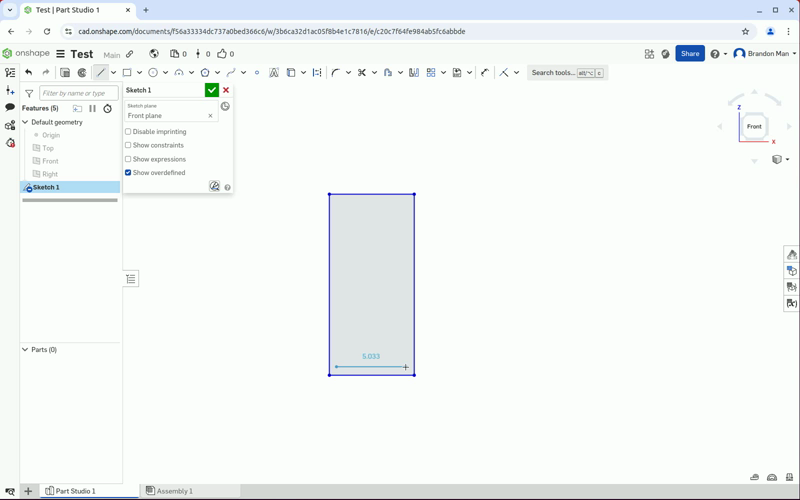
scroll(6)
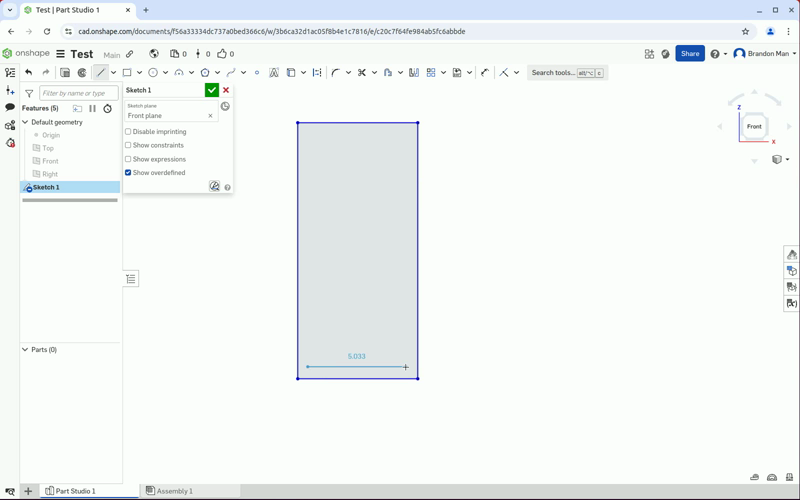
scroll(6)
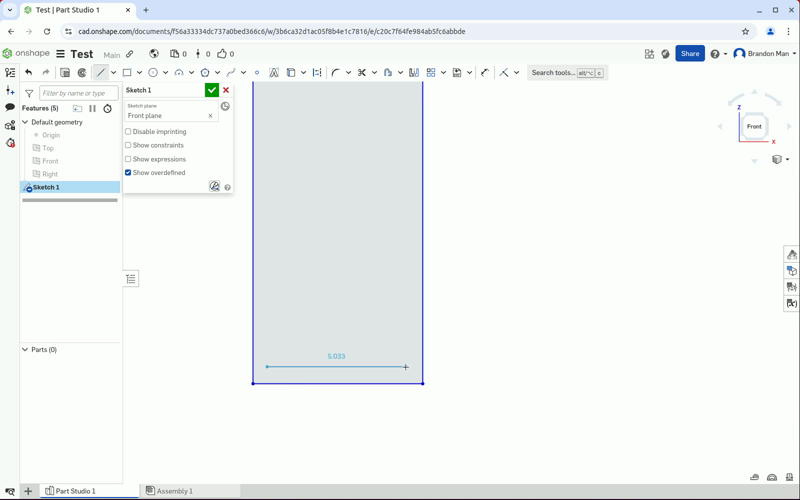
scroll(6)
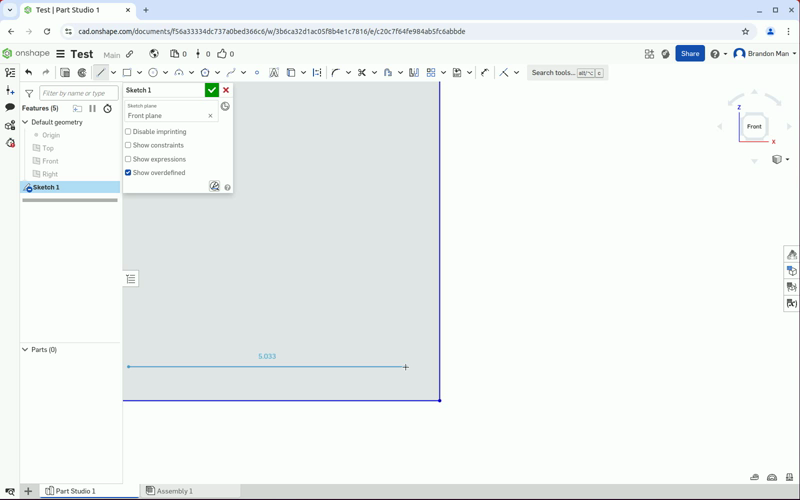
click(405, 366)
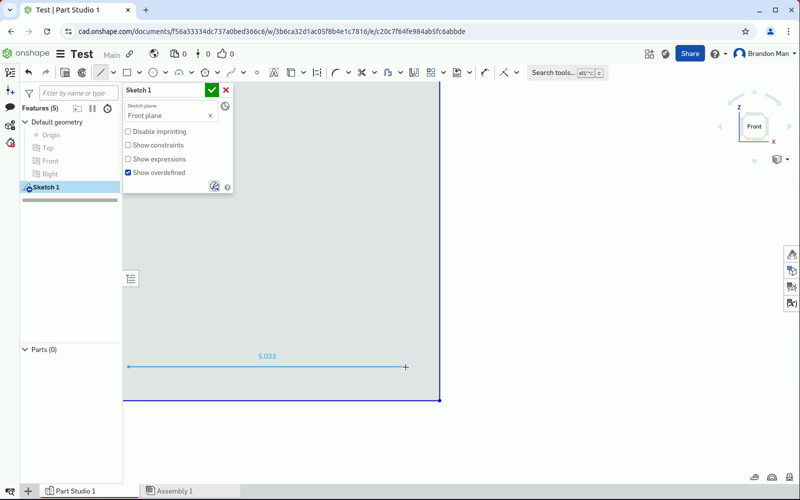
scroll(-6)
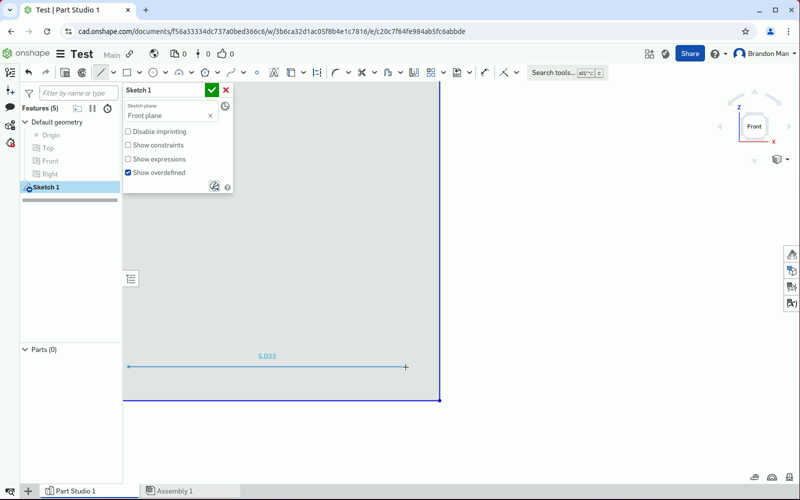
scroll(-6)
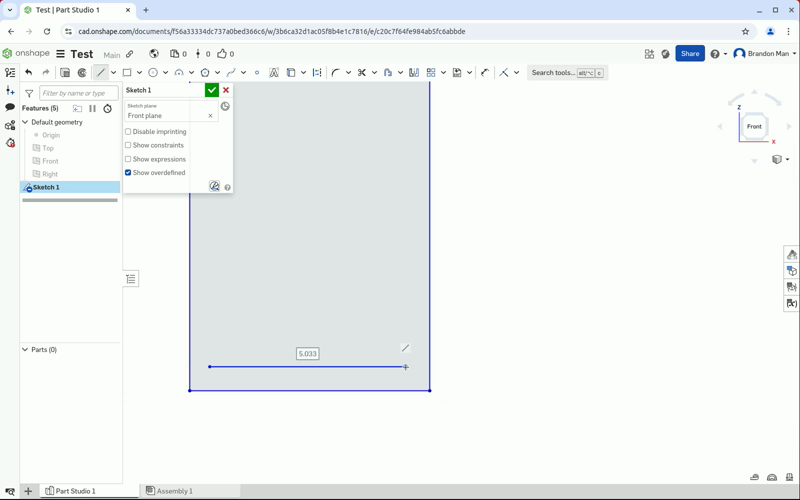
scroll(-6)
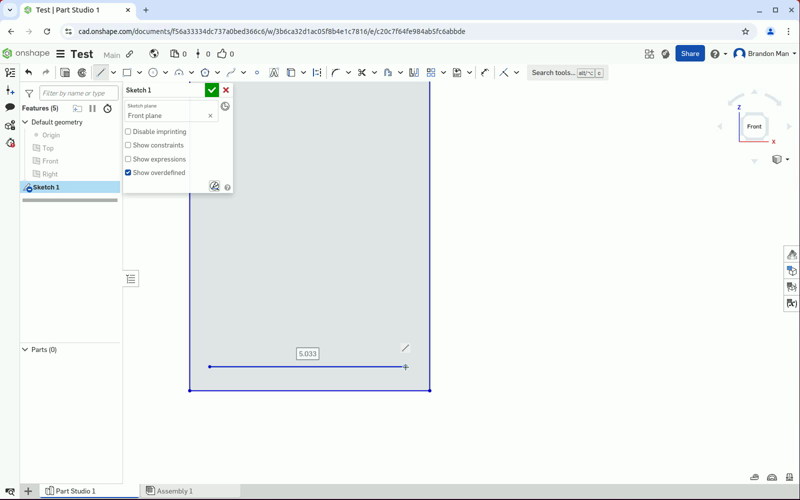
scroll(-6)
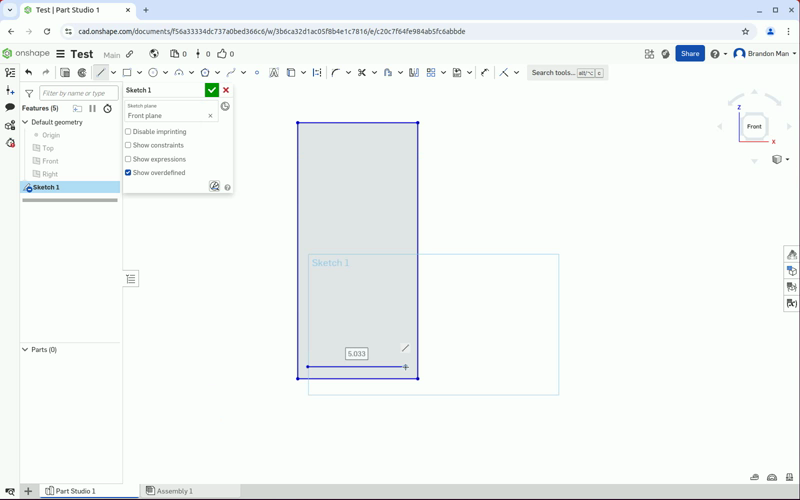
scroll(-6)
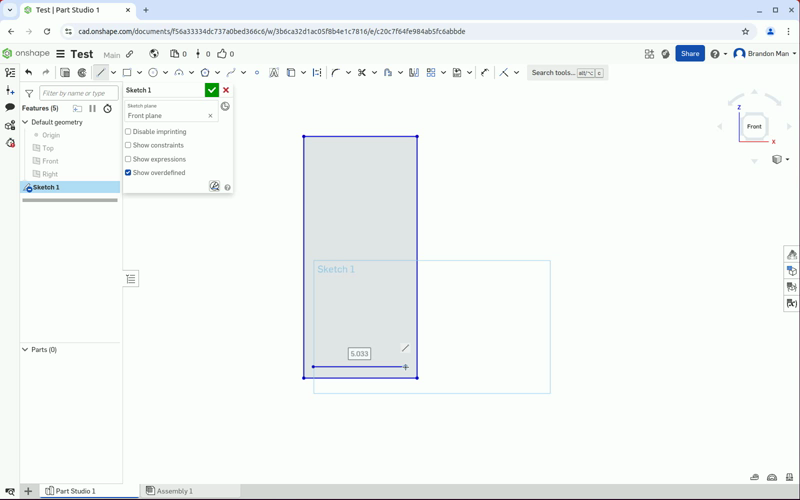
scroll(-6)
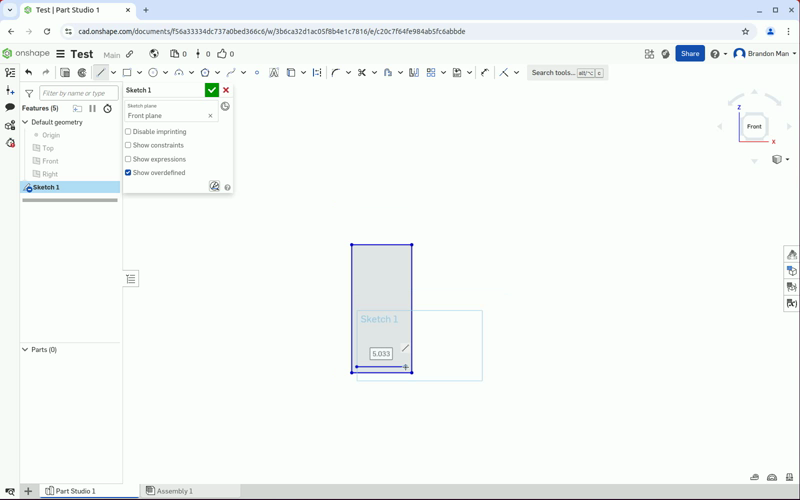
scroll(-6)
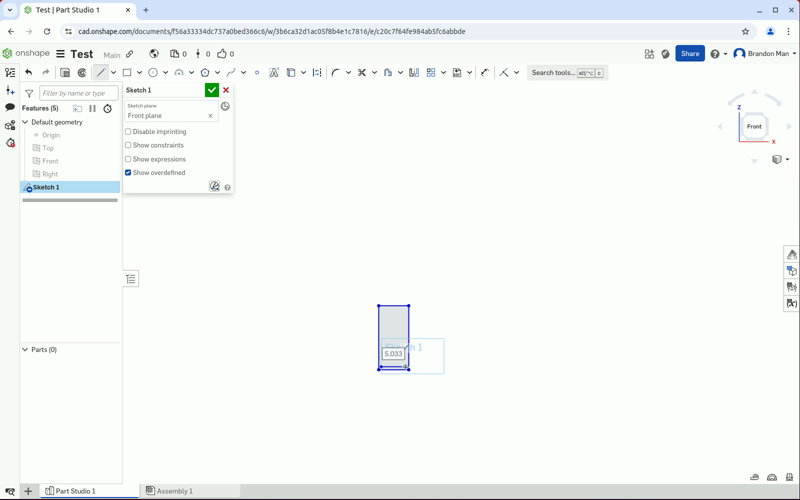
key_up(shift)
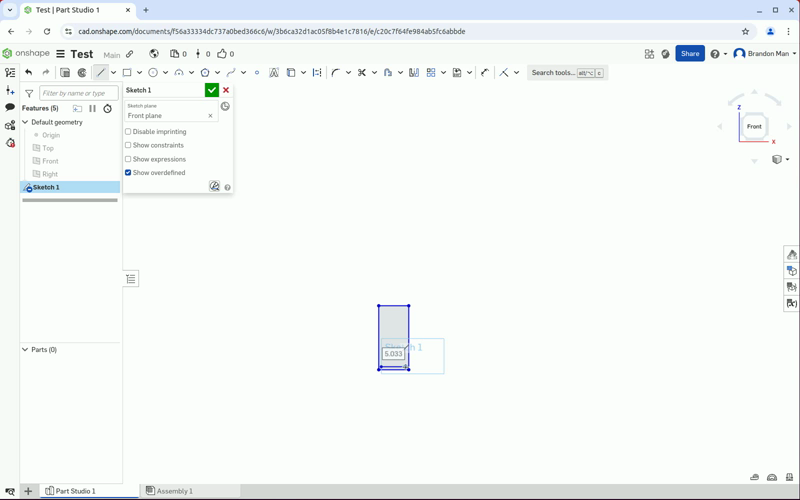
key_down(shift)
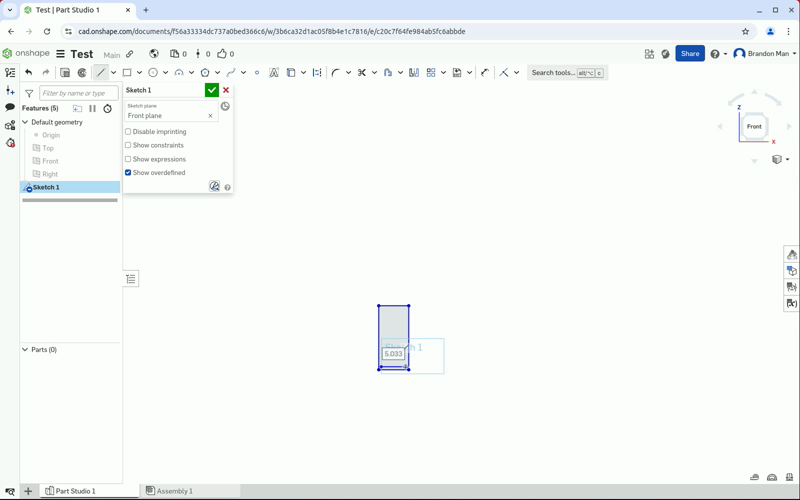
mouse_move(435, 366)
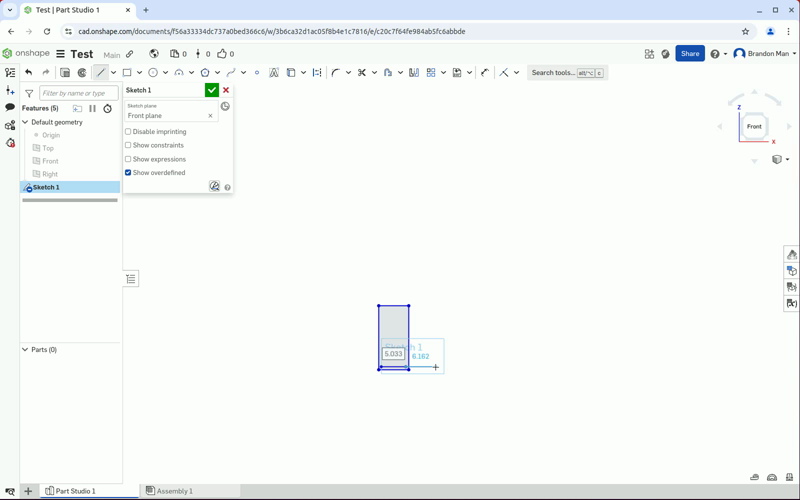
mouse_move(405, 308)
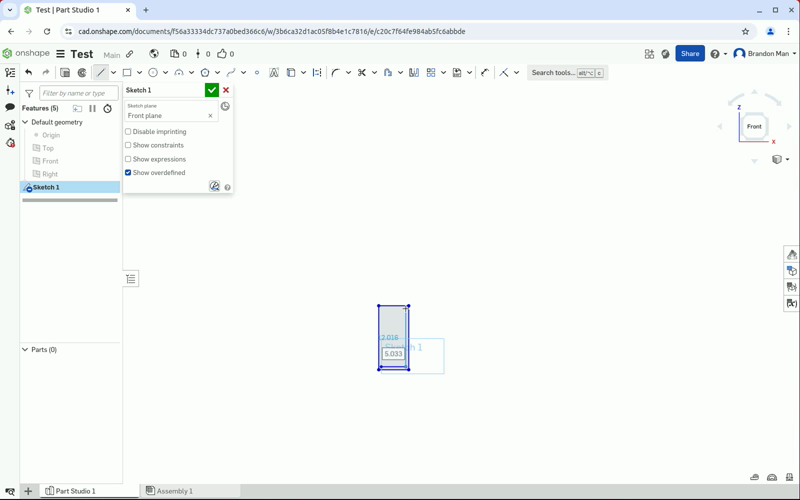
scroll(6)
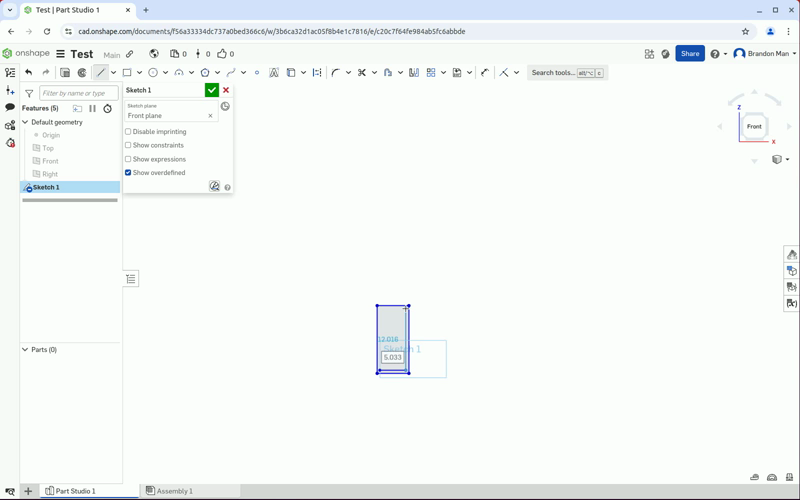
scroll(6)
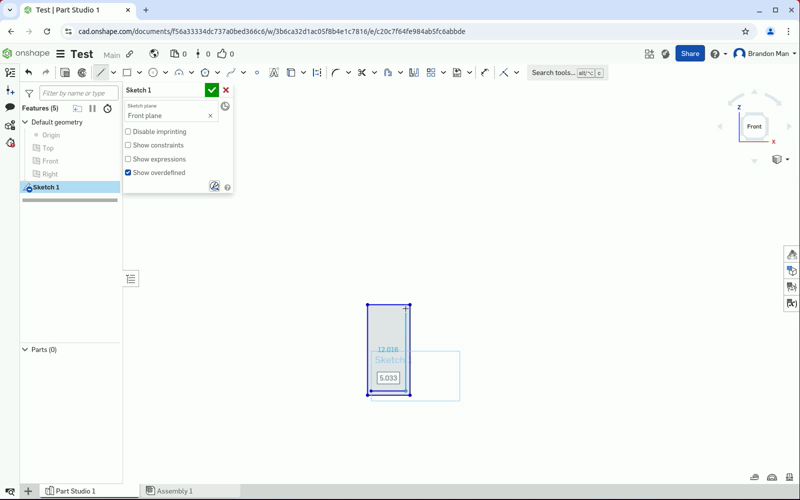
scroll(6)
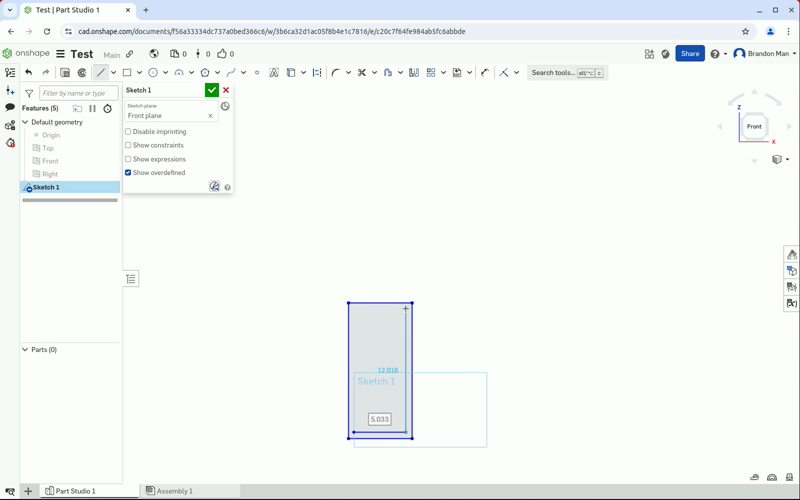
scroll(6)
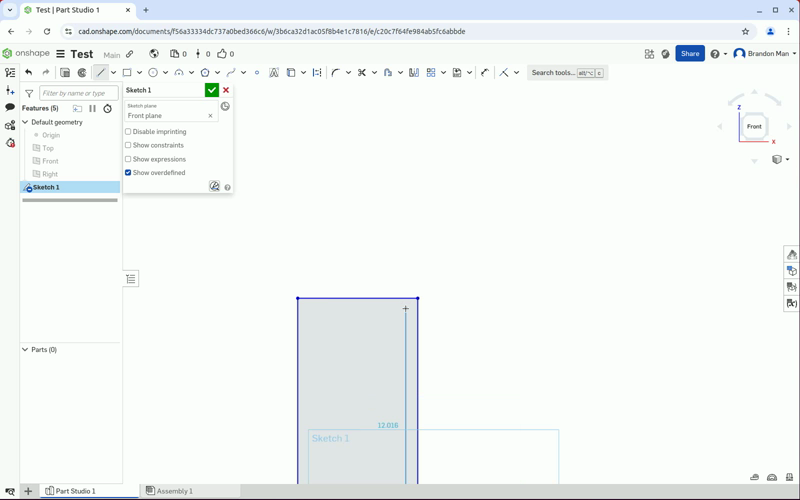
scroll(6)
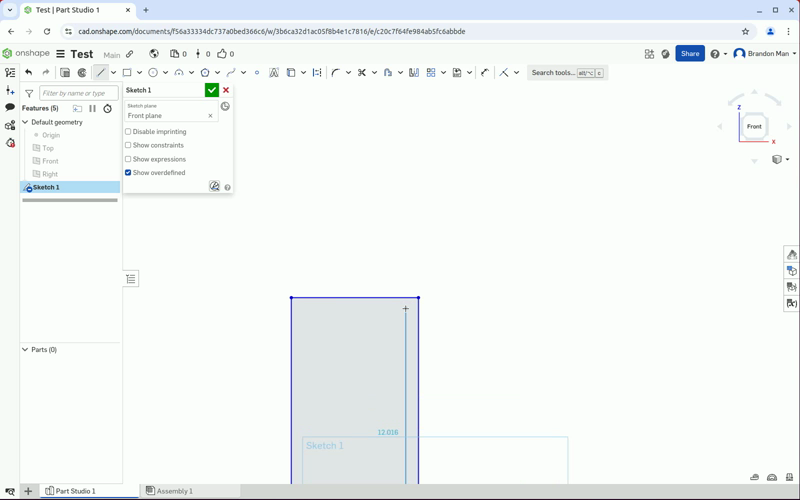
scroll(6)
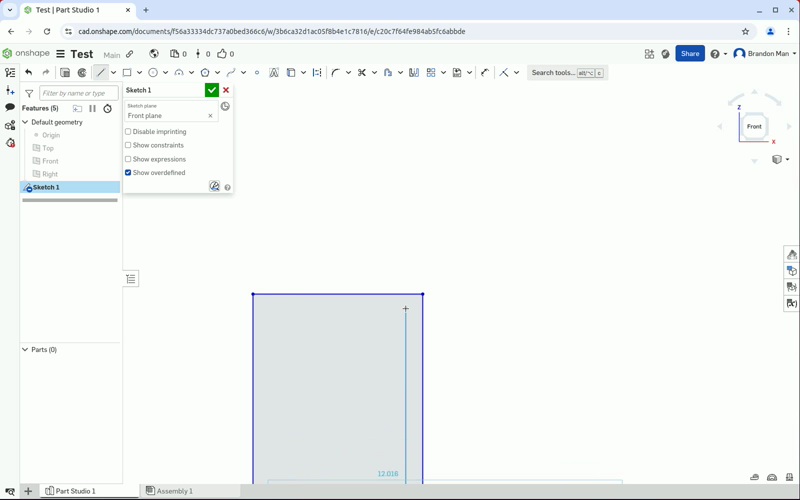
scroll(6)
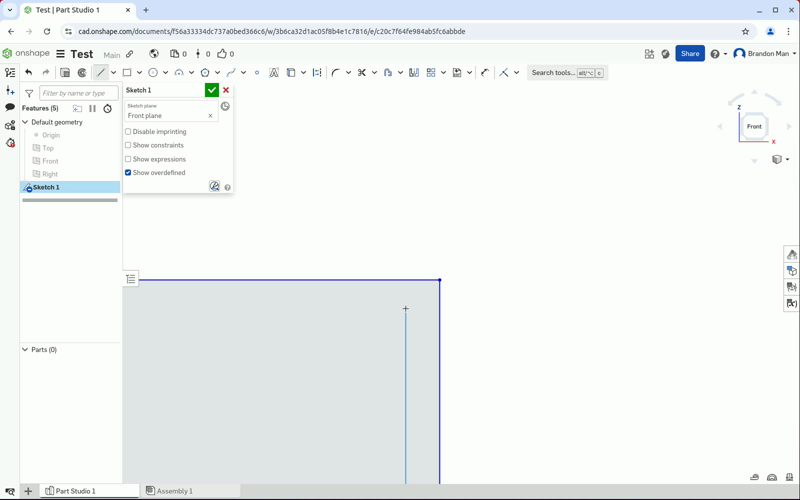
click(405, 308)
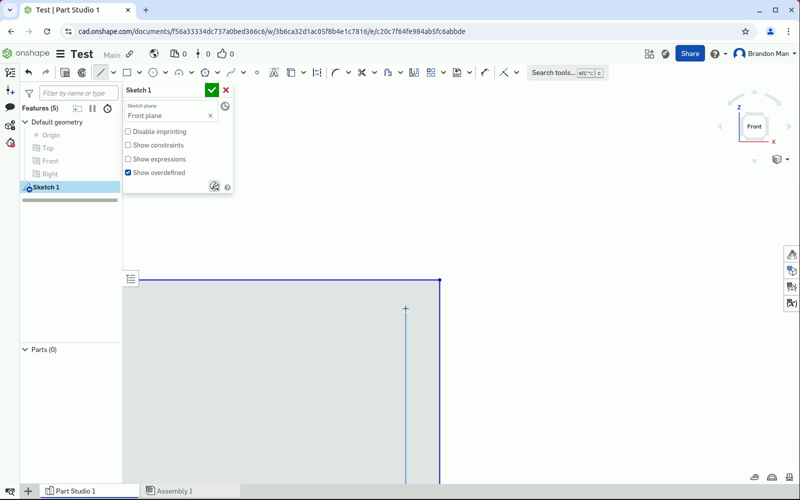
scroll(-6)
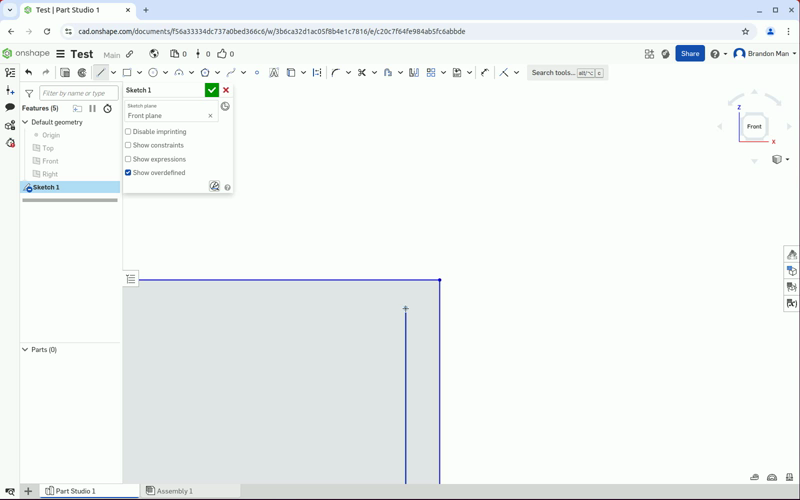
scroll(-6)
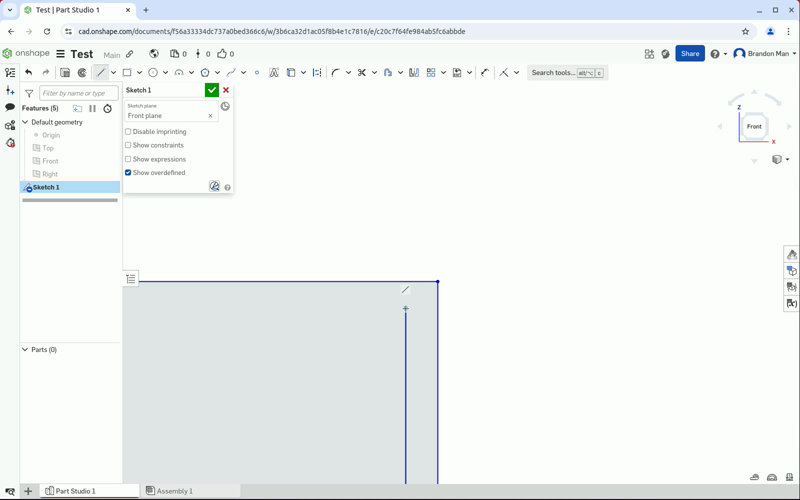
scroll(-6)
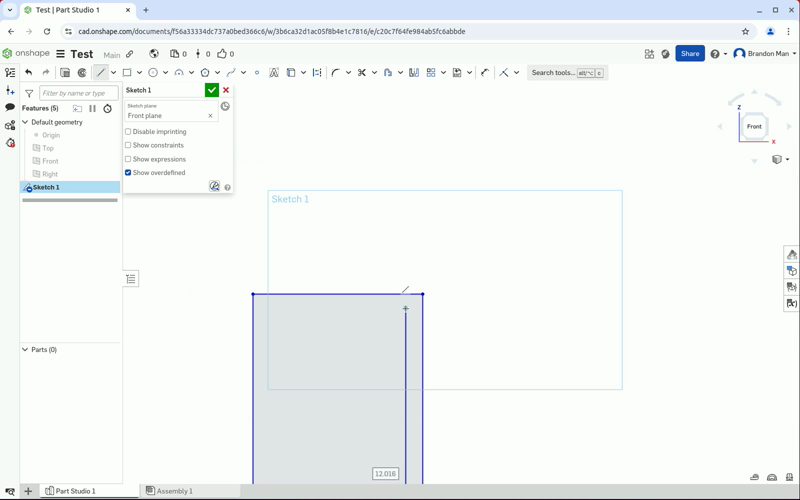
scroll(-6)
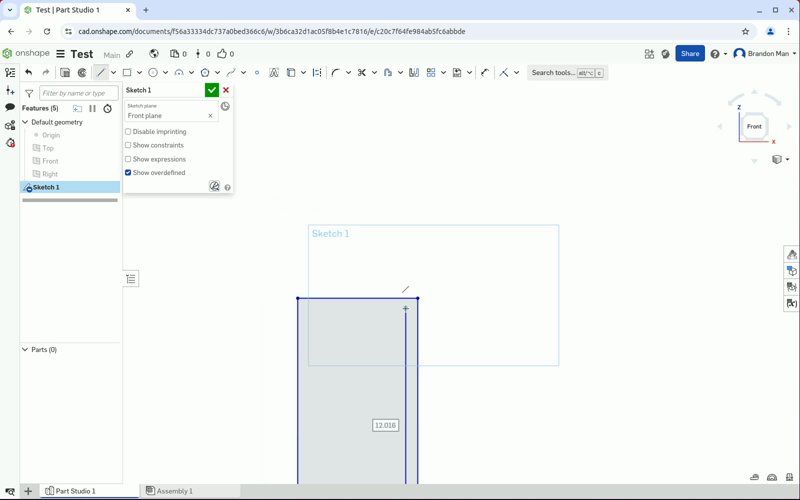
scroll(-6)
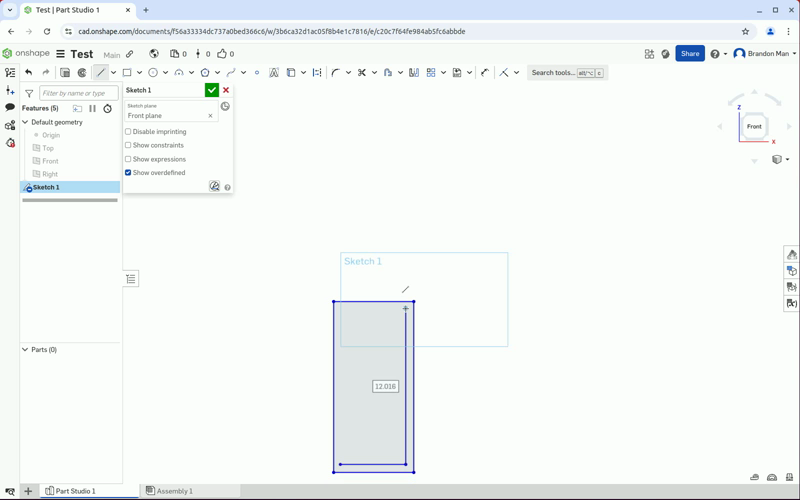
scroll(-6)
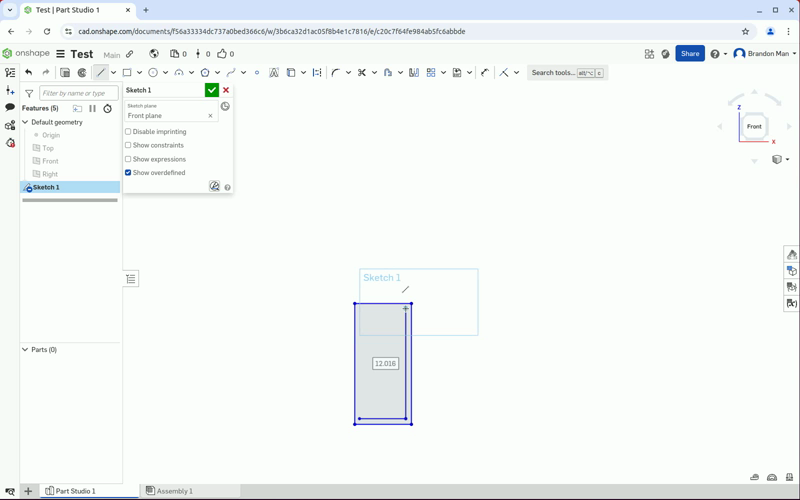
scroll(-6)
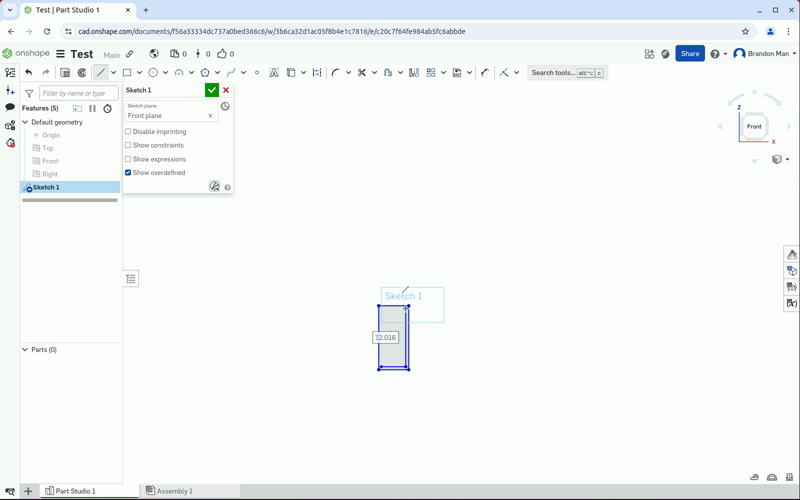
key_up(shift)
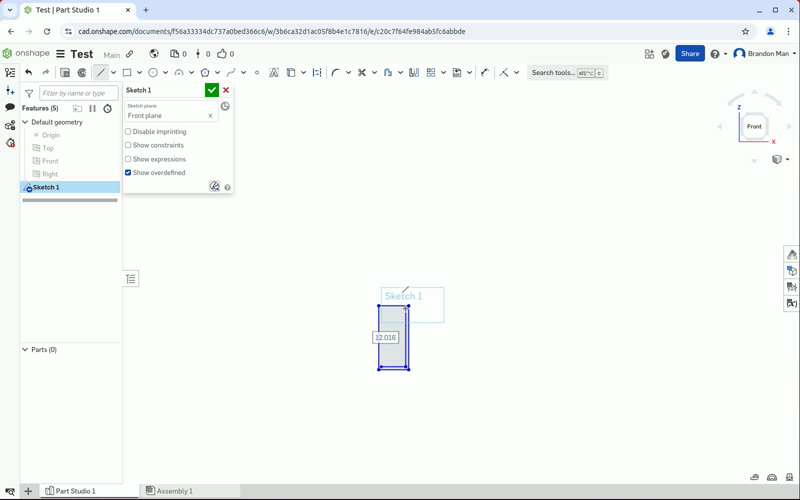
key_down(shift)
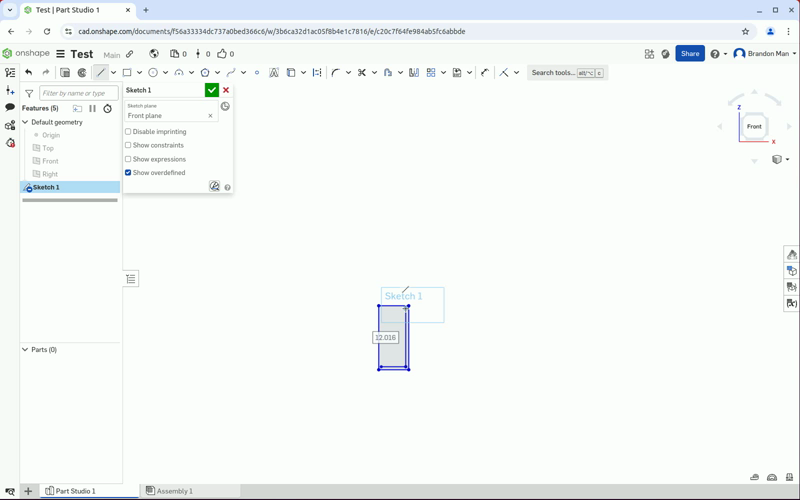
mouse_move(435, 308)
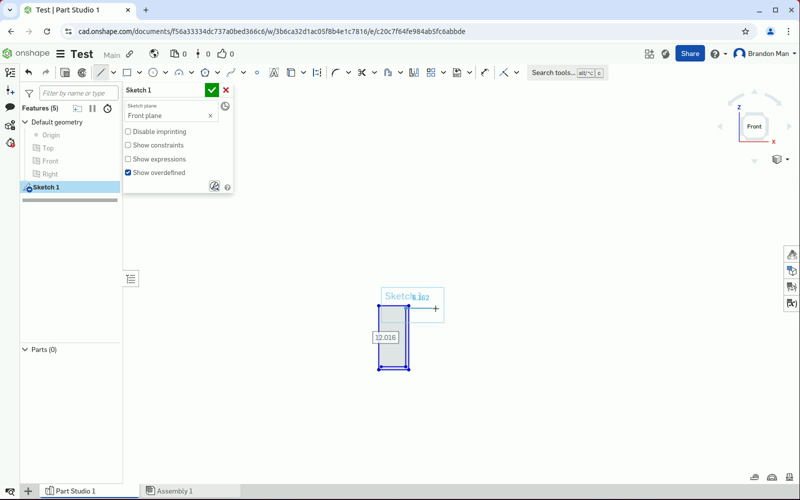
mouse_move(381, 308)
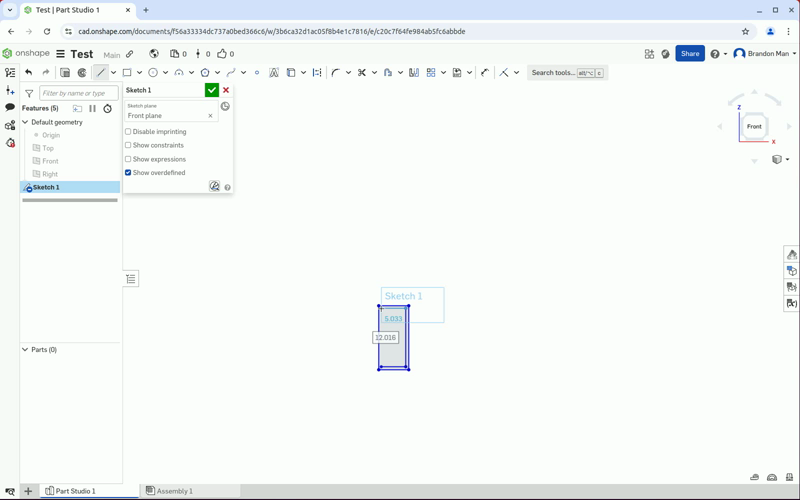
scroll(6)
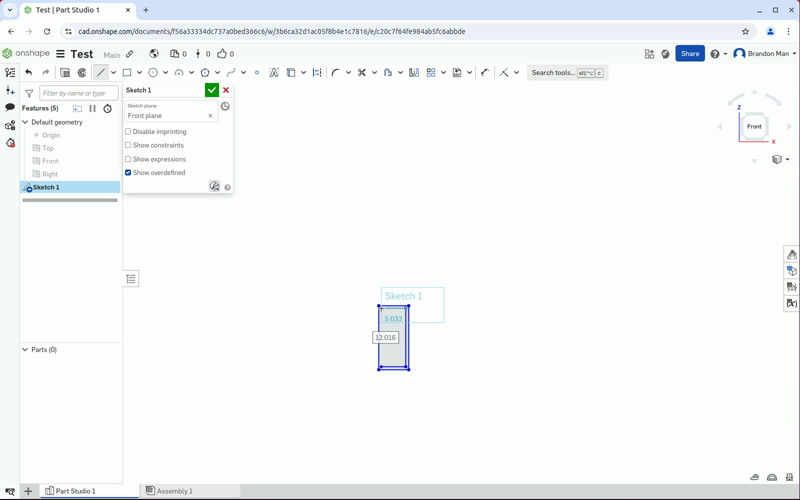
scroll(6)
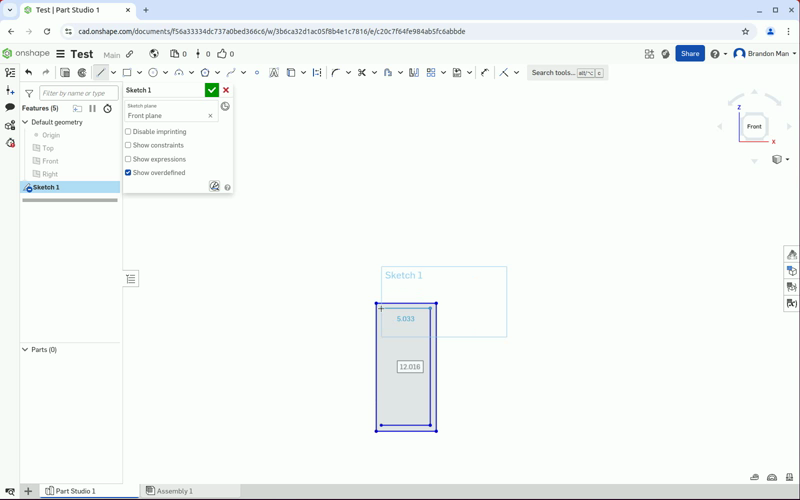
scroll(6)
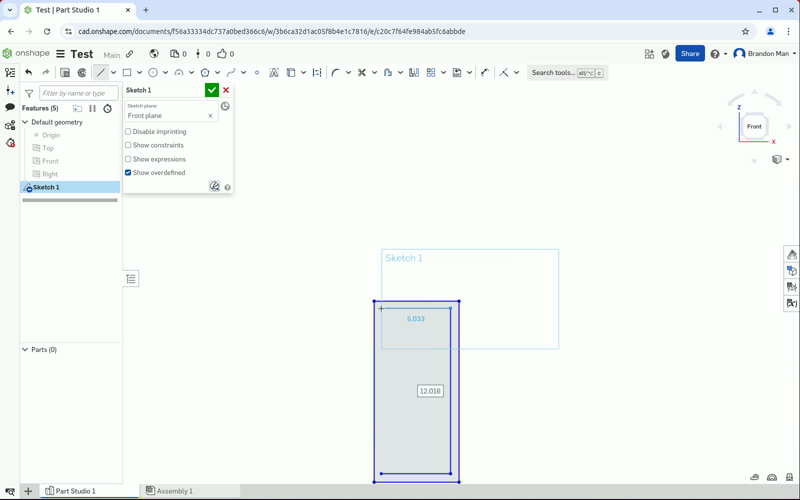
scroll(6)
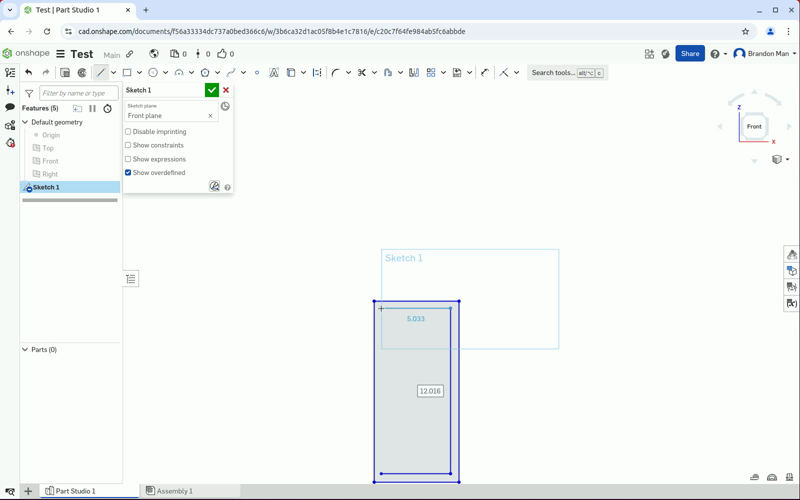
scroll(6)
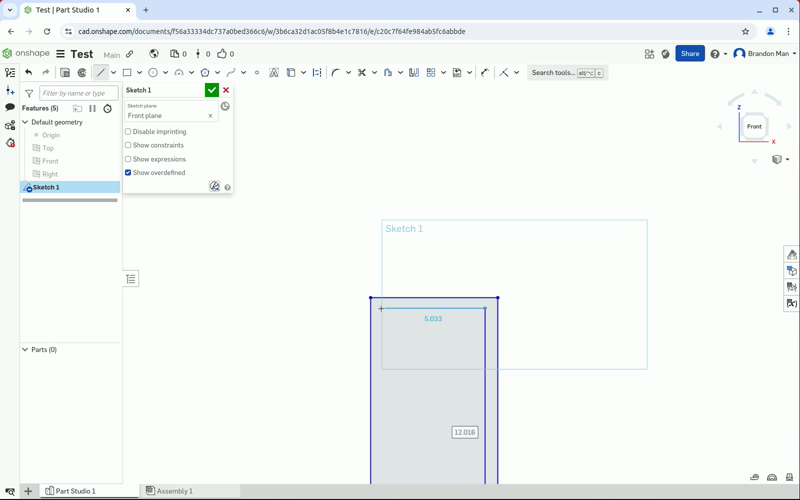
scroll(6)
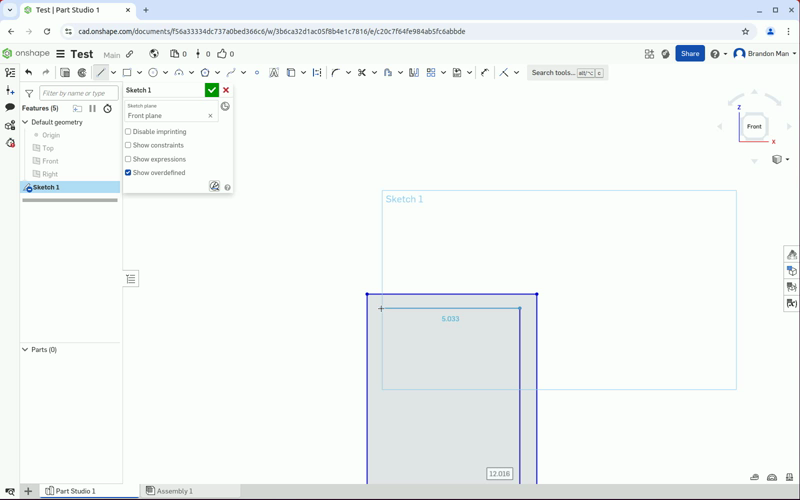
scroll(6)
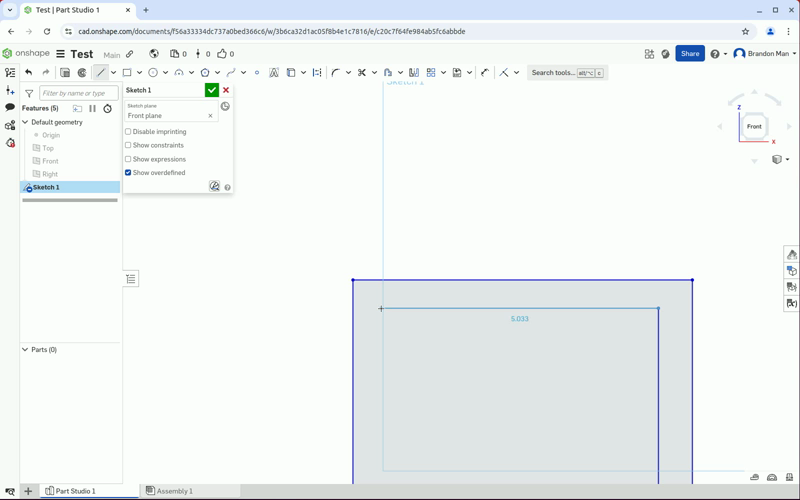
click(381, 308)
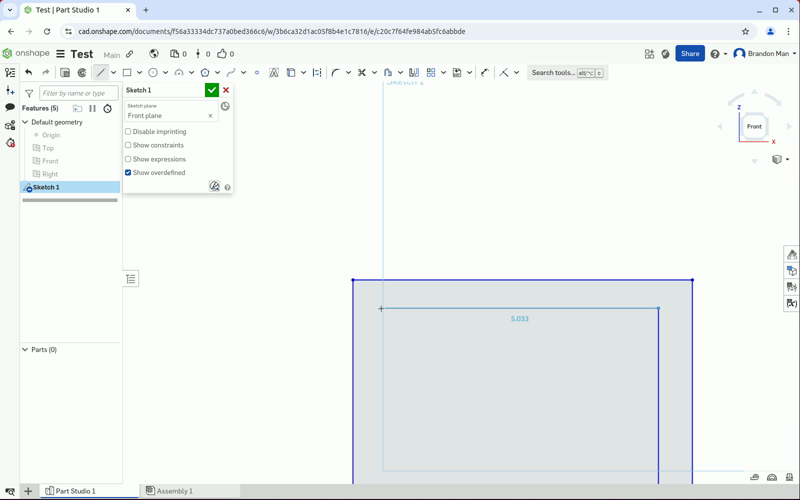
scroll(-6)
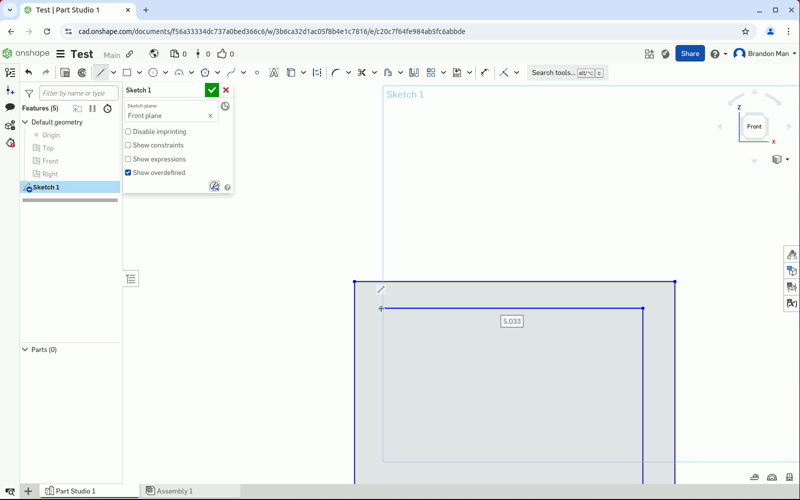
scroll(-6)
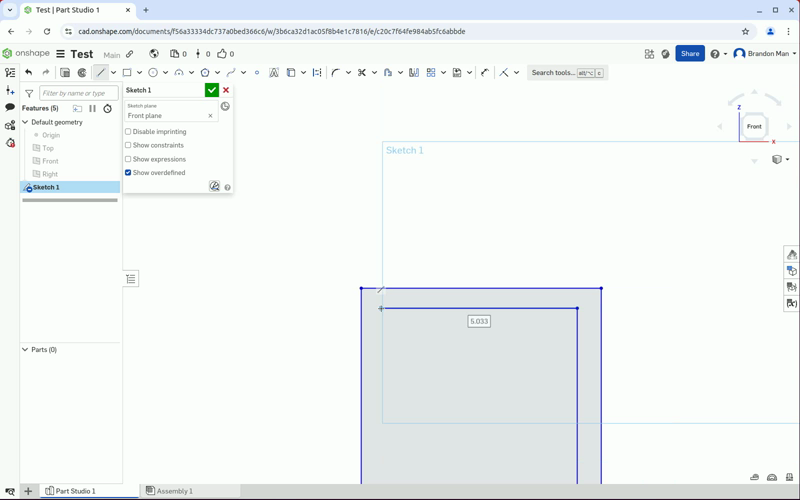
scroll(-6)
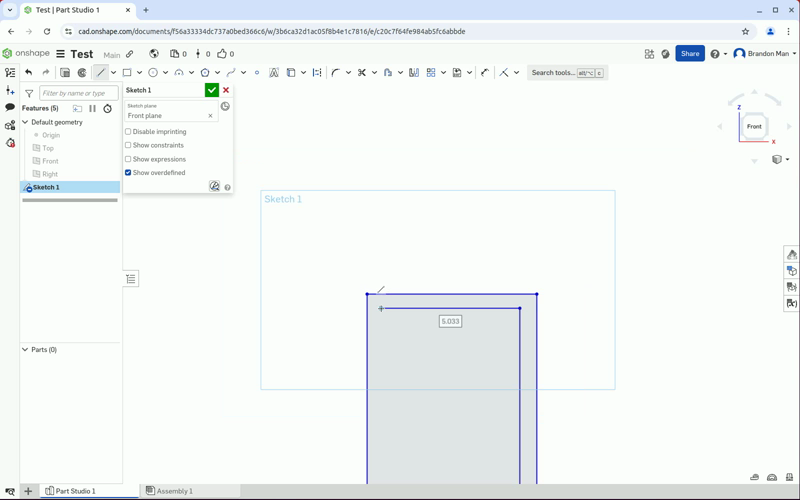
scroll(-6)
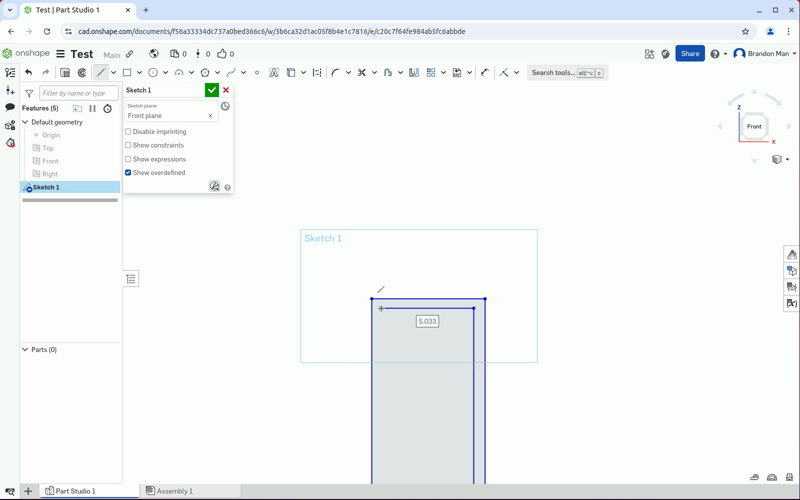
scroll(-6)
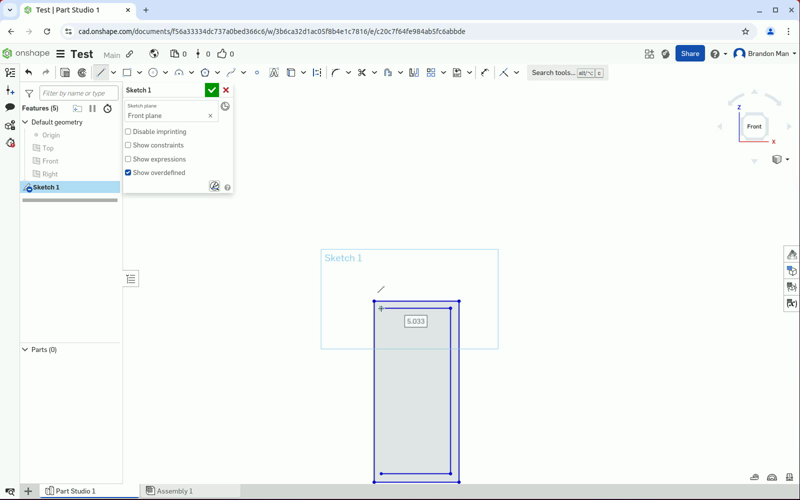
scroll(-6)
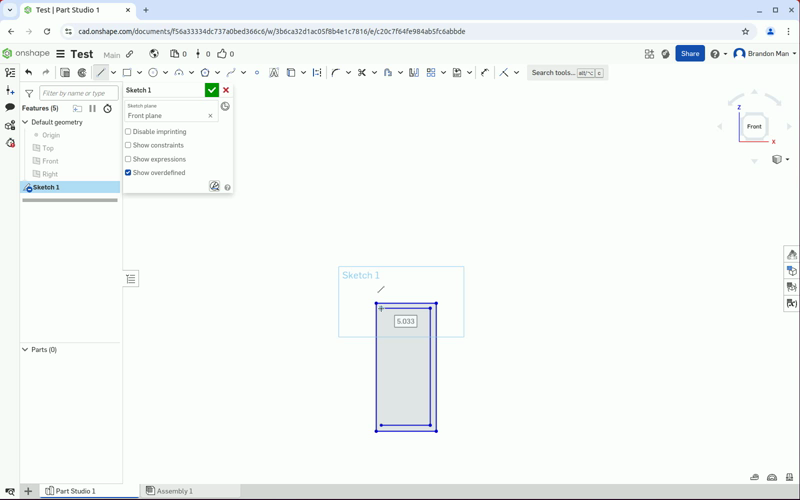
scroll(-6)
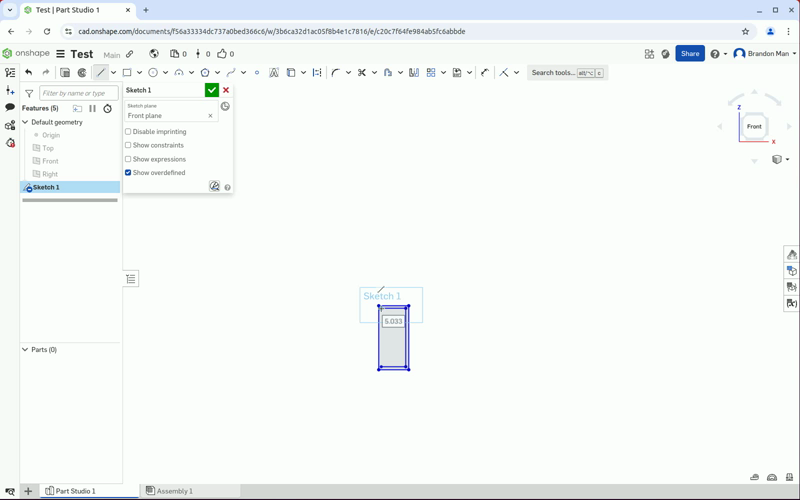
key_up(shift)
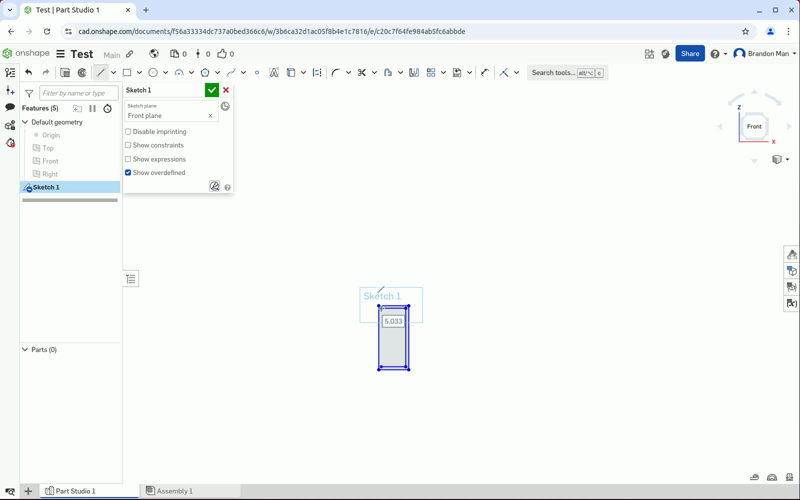
mouse_move(411, 308)
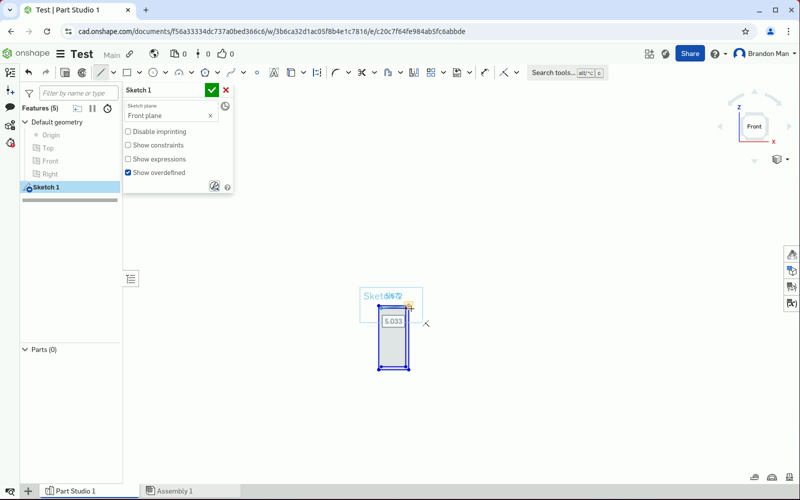
key_down(shift)
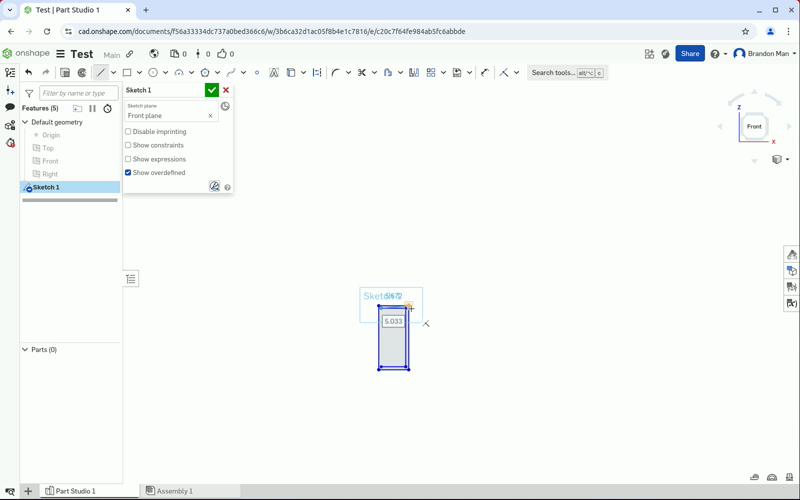
mouse_move(381, 366)
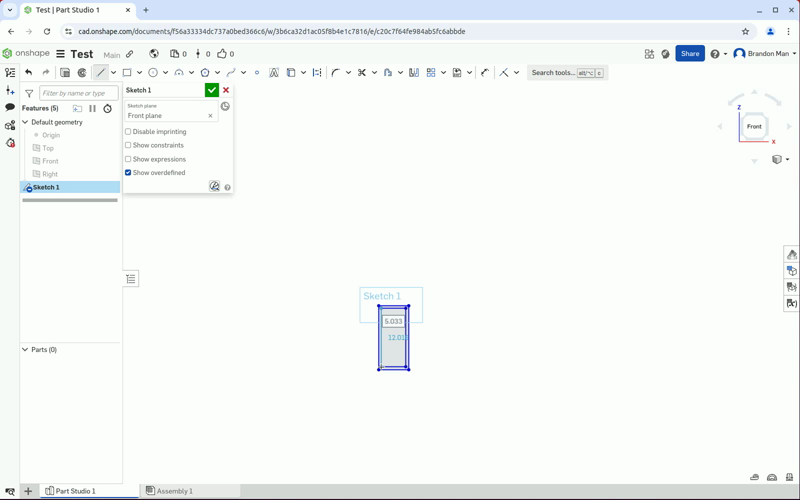
scroll(6)
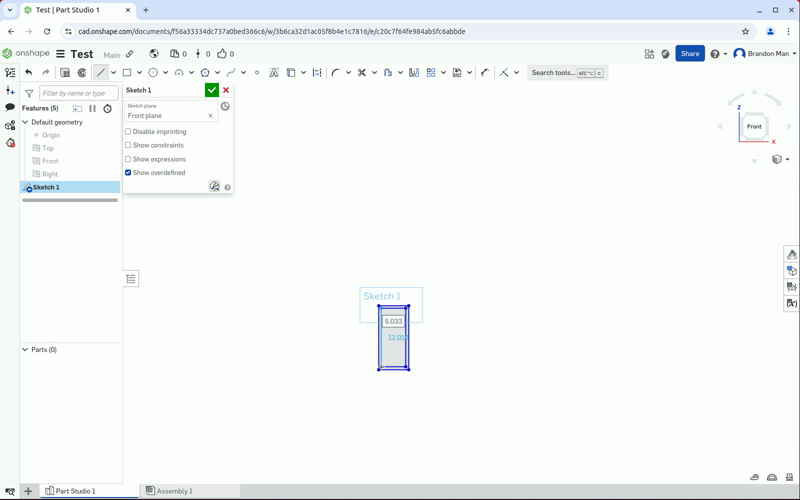
scroll(6)
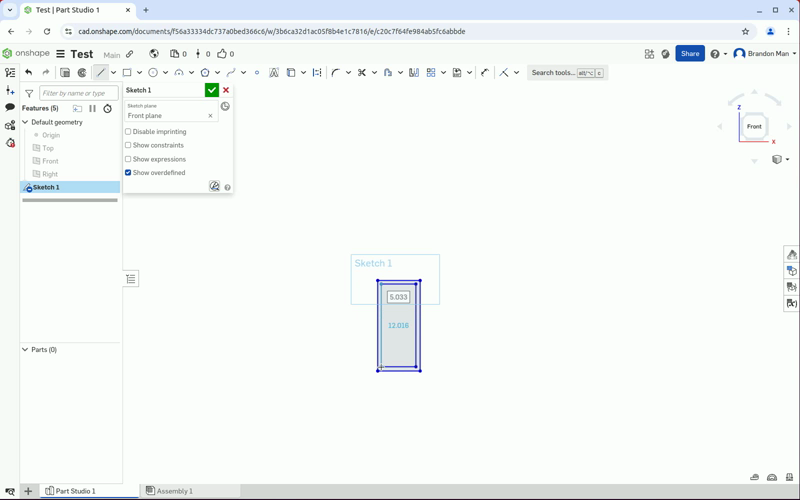
scroll(6)
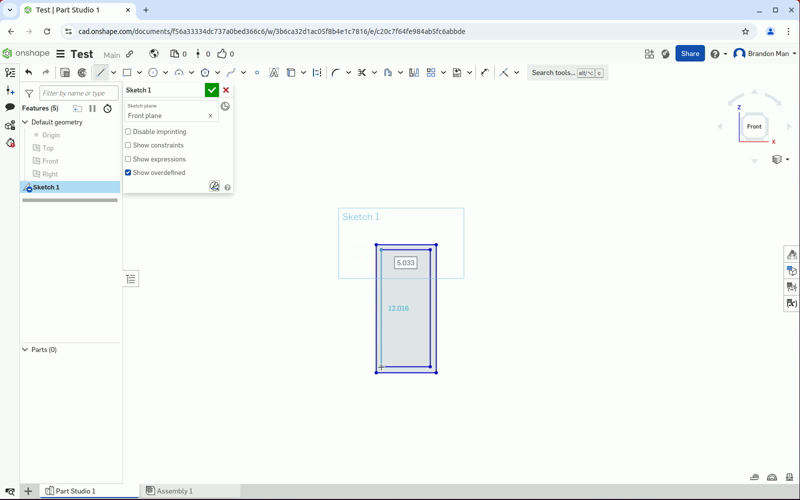
scroll(6)
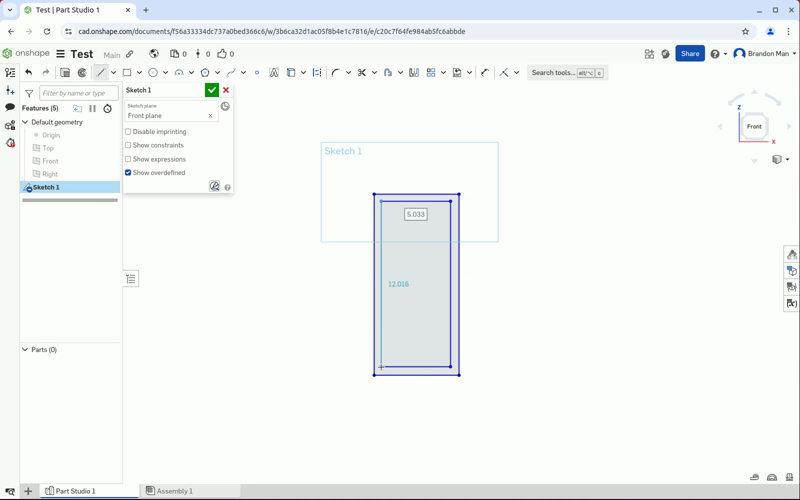
scroll(6)
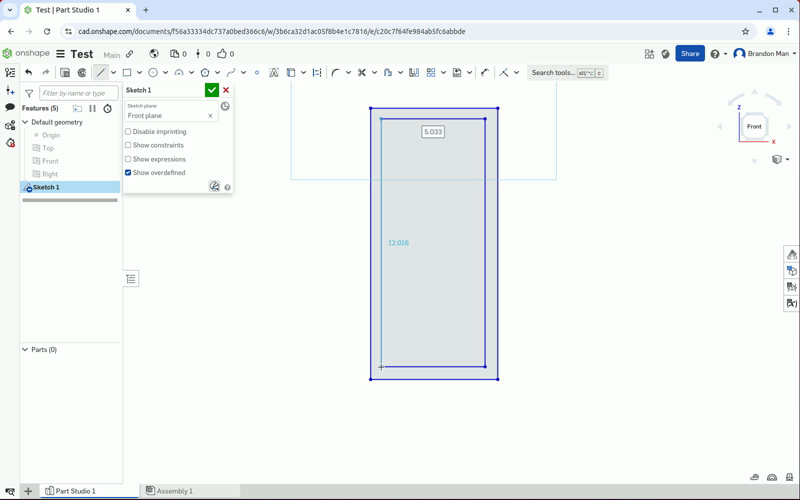
scroll(6)
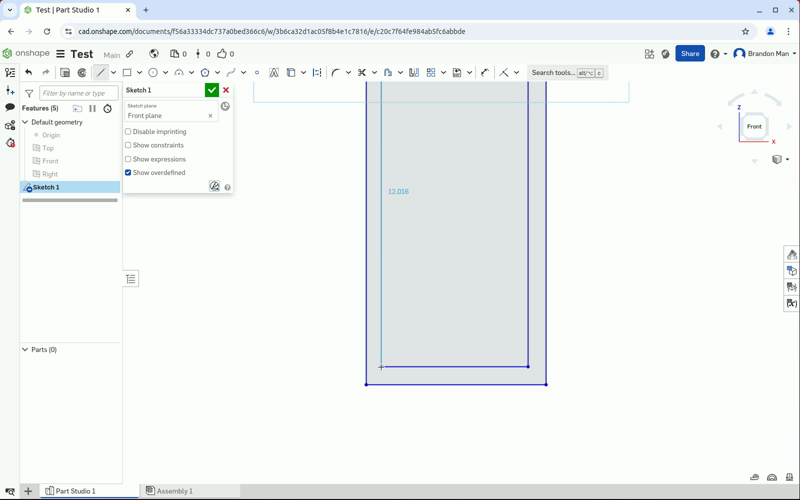
scroll(6)
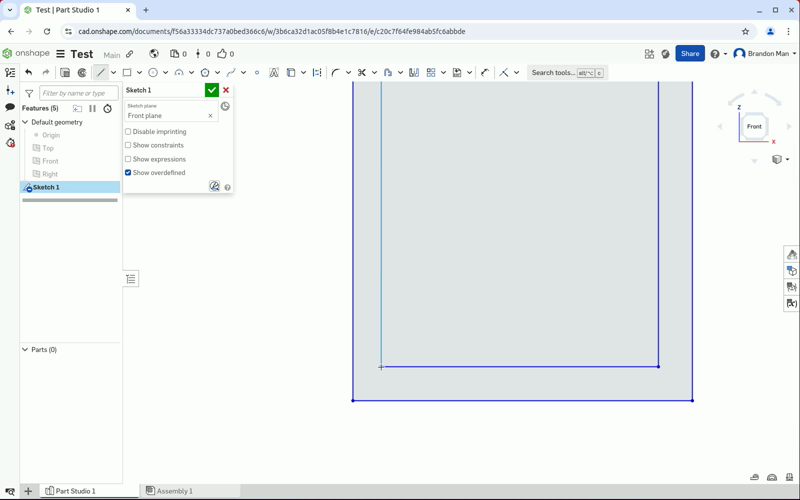
key_up(shift)
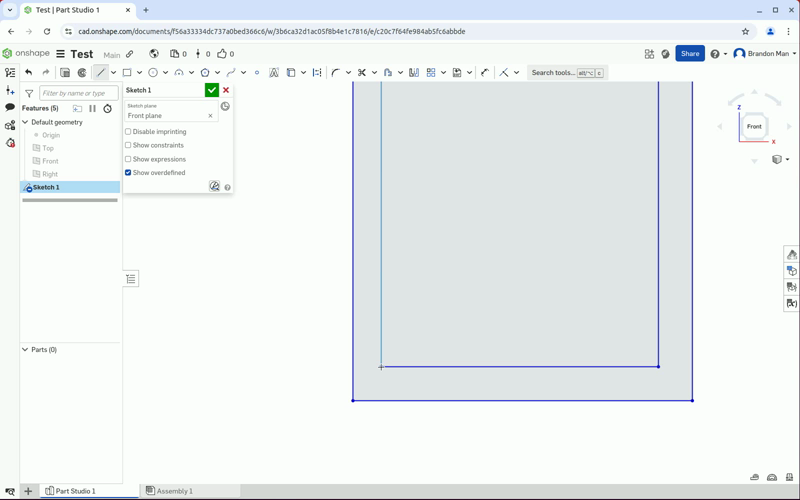
click(381, 366)
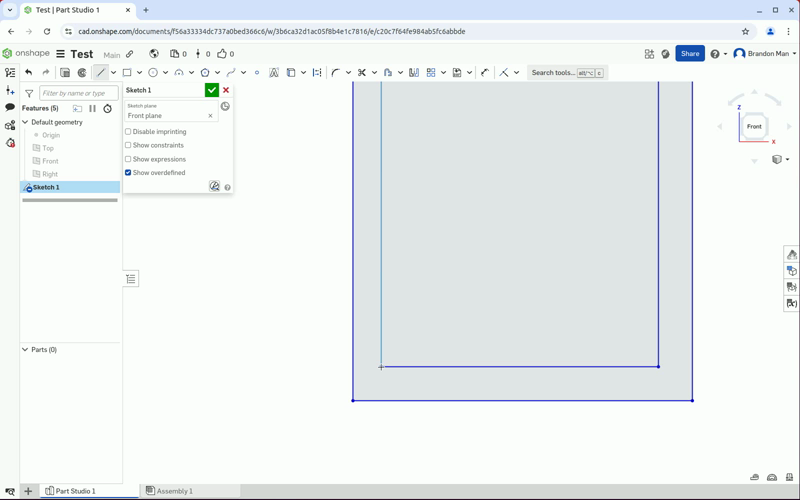
scroll(-6)
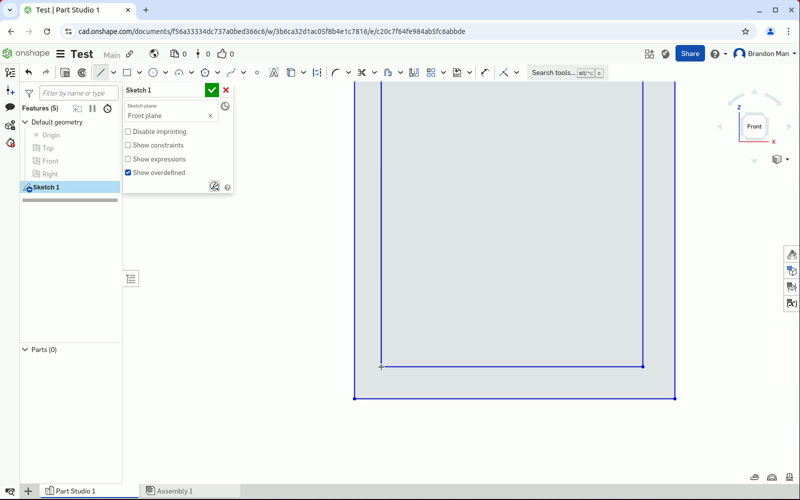
scroll(-6)
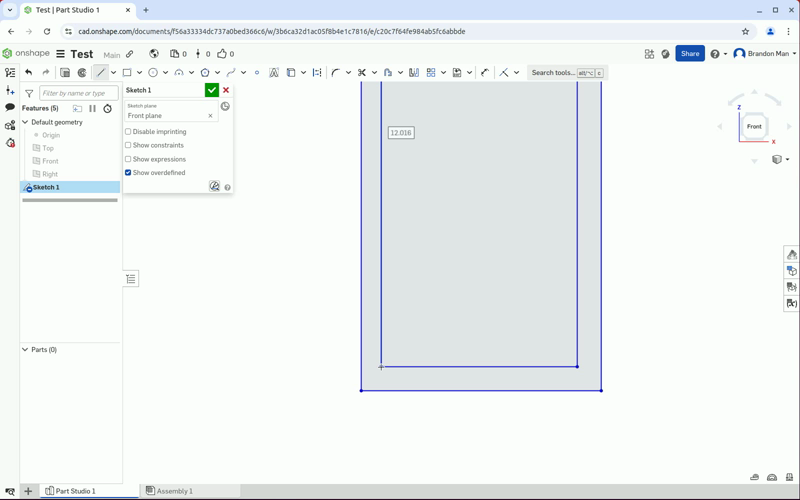
scroll(-6)
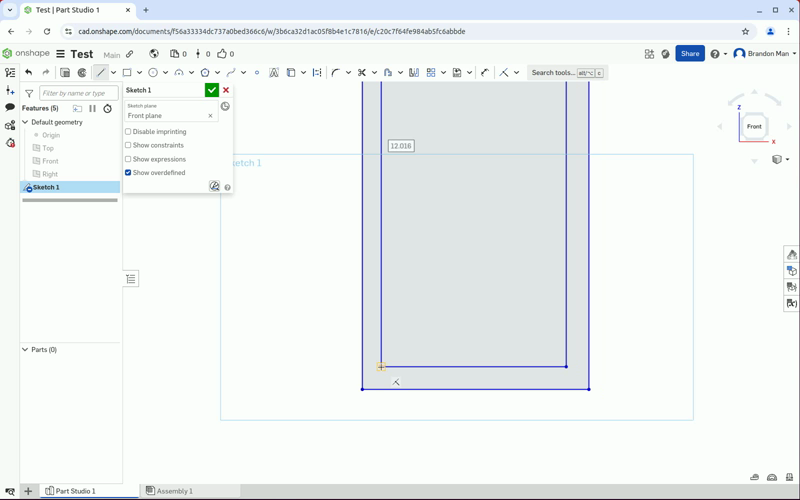
scroll(-6)
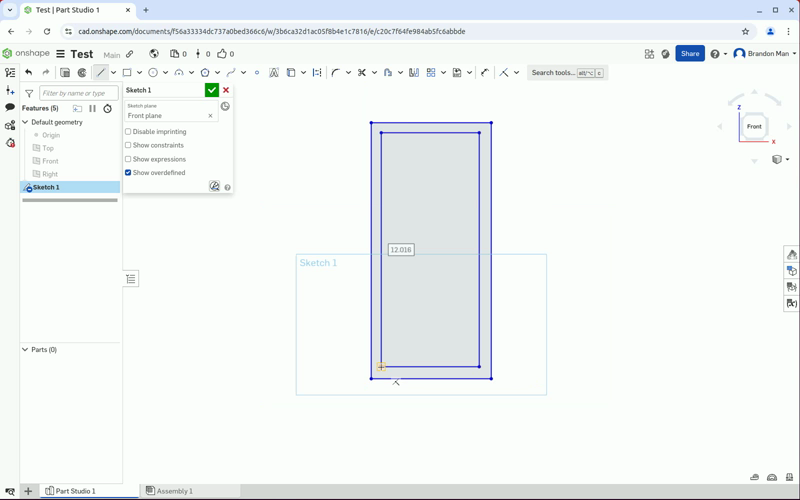
scroll(-6)
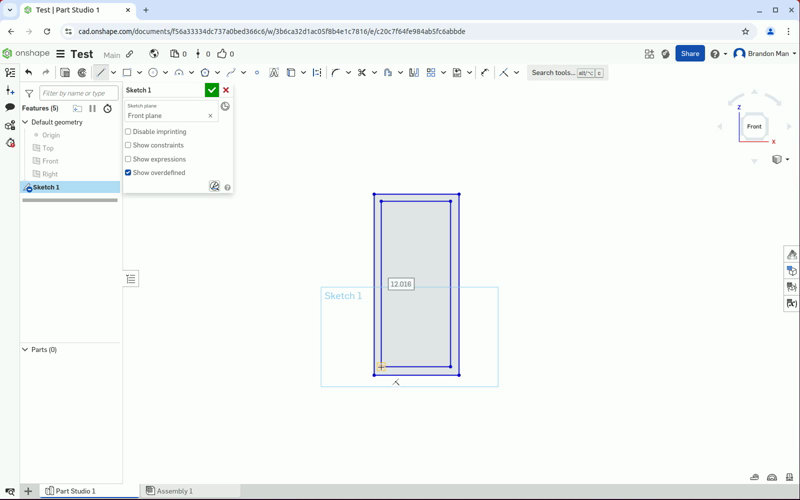
scroll(-6)
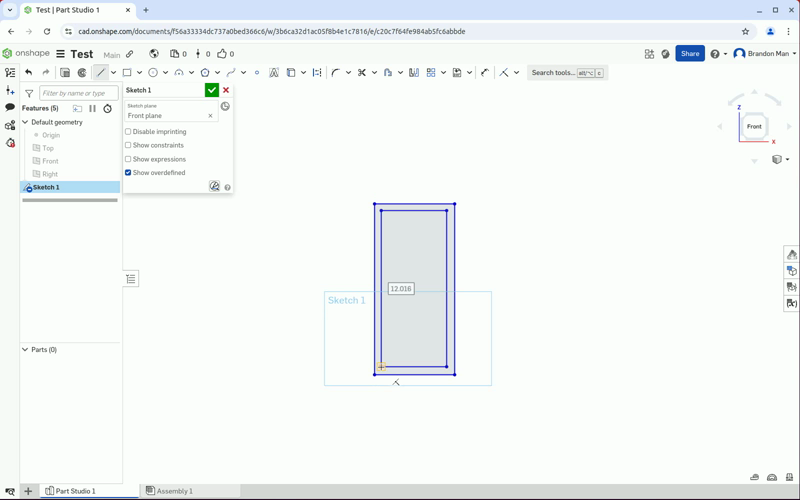
scroll(-6)
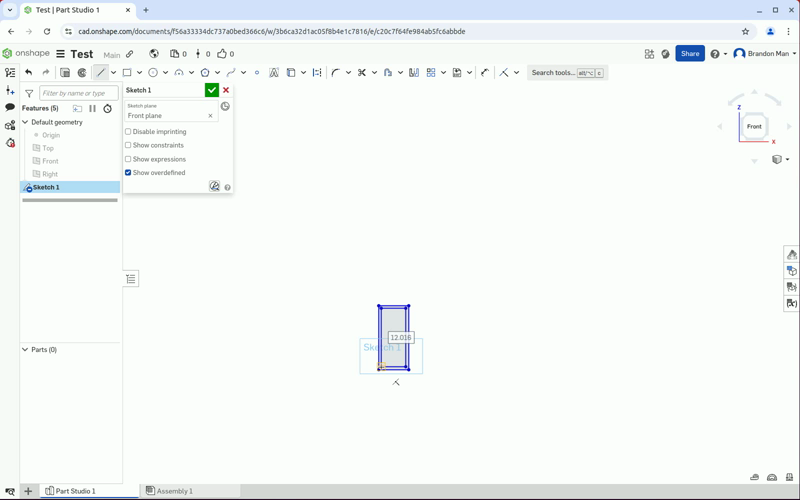
key(esc)
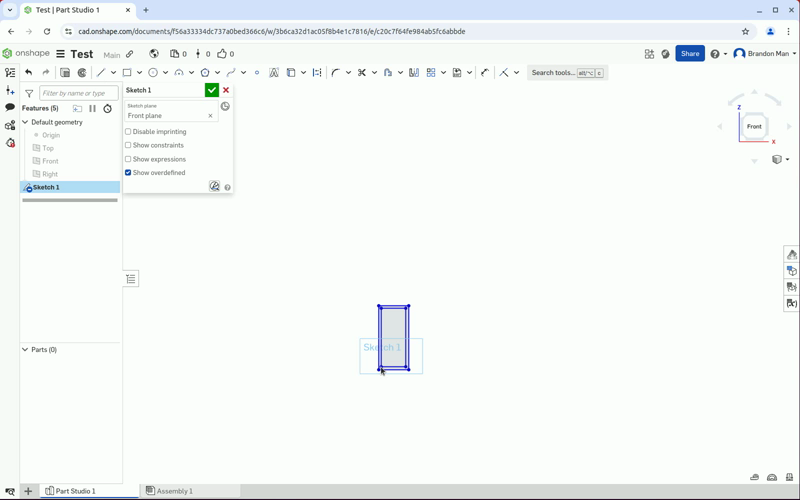
mouse_move(379, 346)
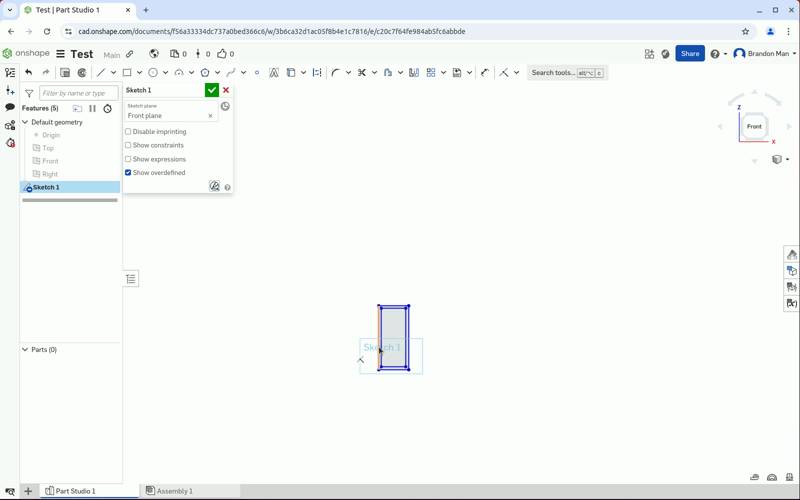
scroll(6)
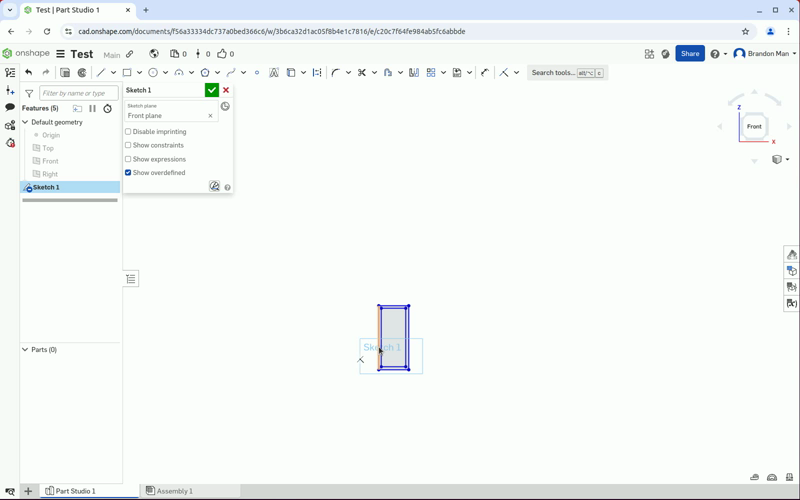
scroll(6)
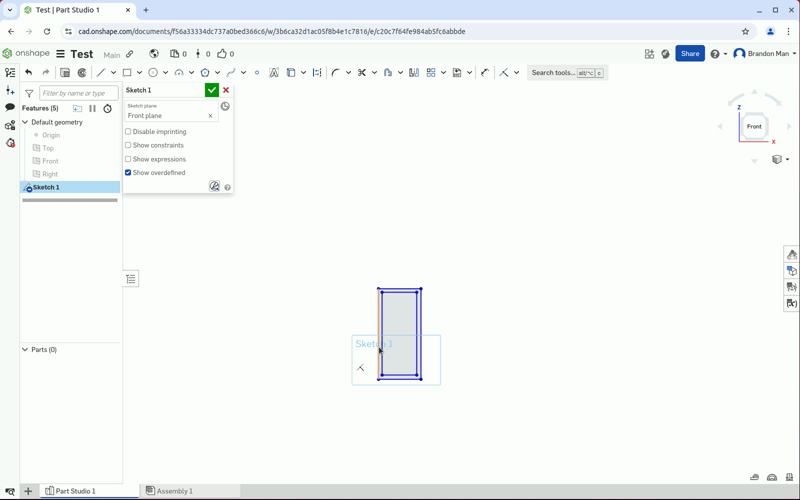
scroll(6)
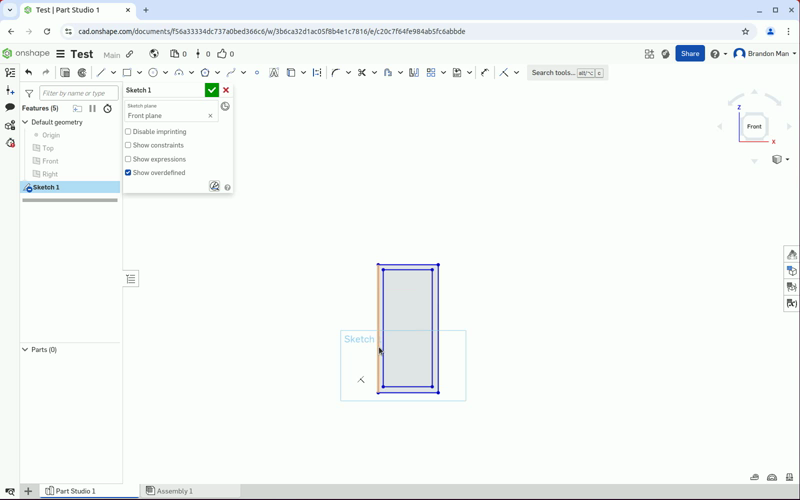
scroll(6)
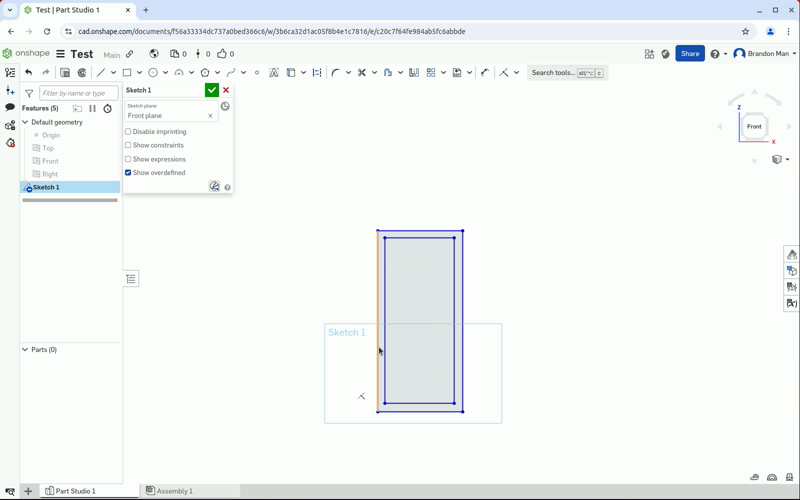
scroll(6)
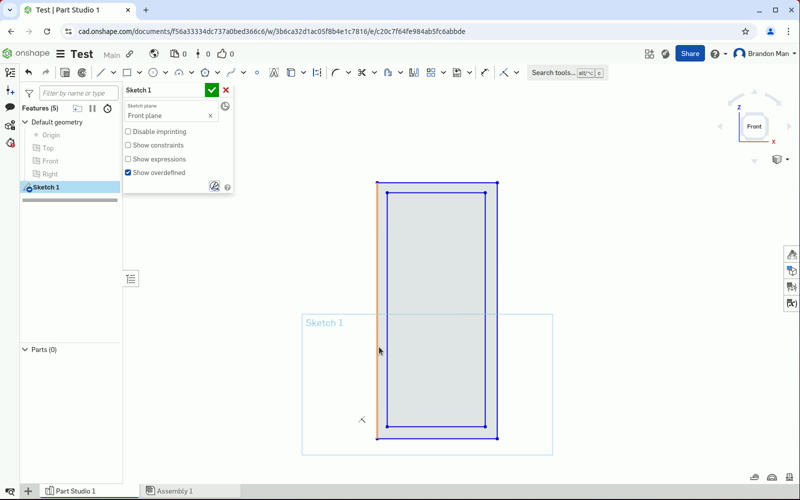
scroll(6)
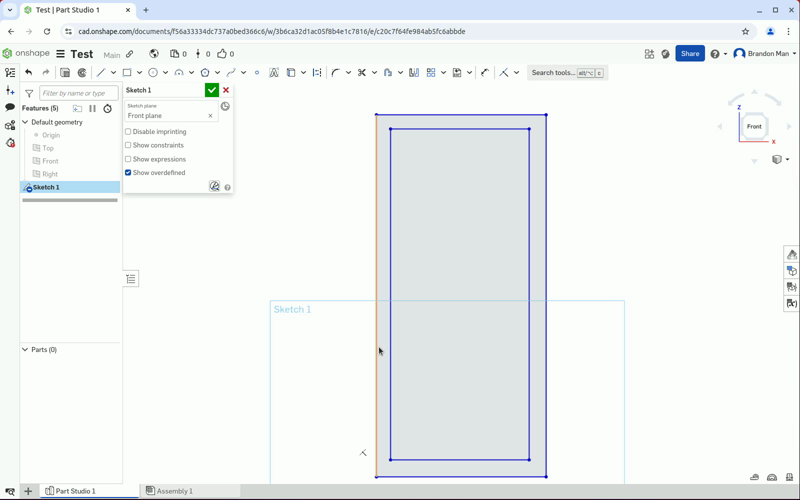
scroll(6)
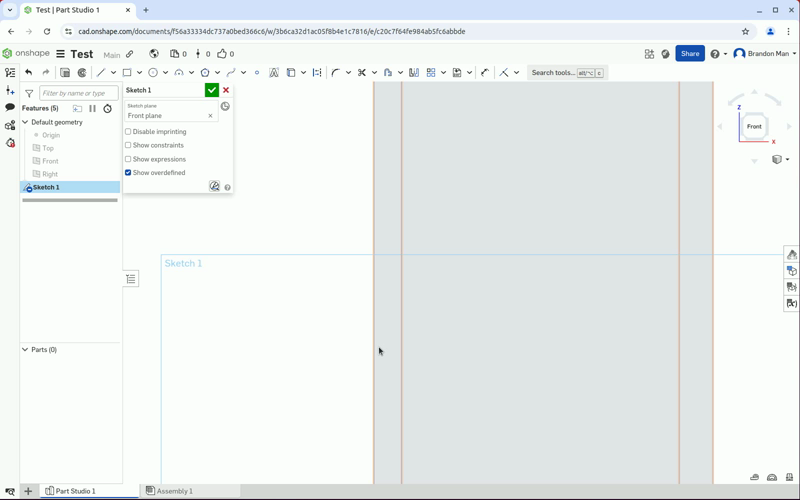
click(379, 346)
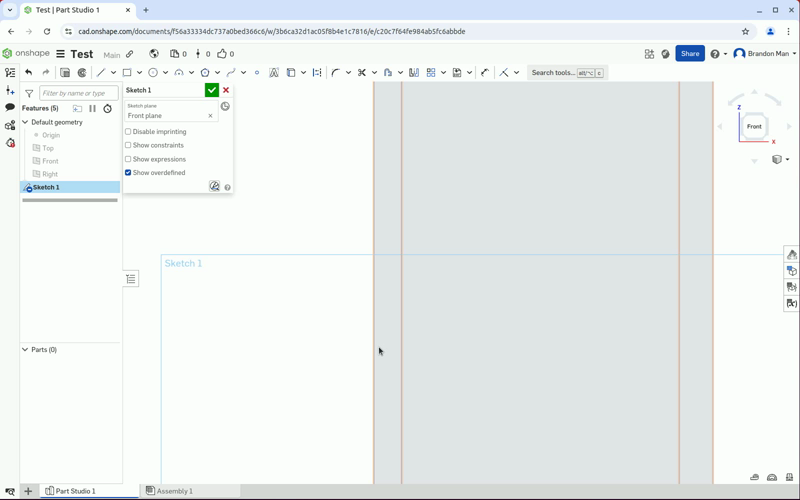
scroll(-6)
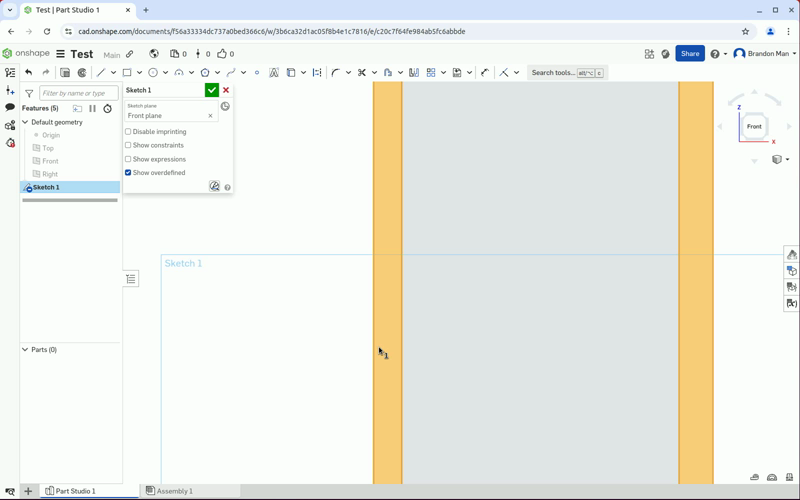
scroll(-6)
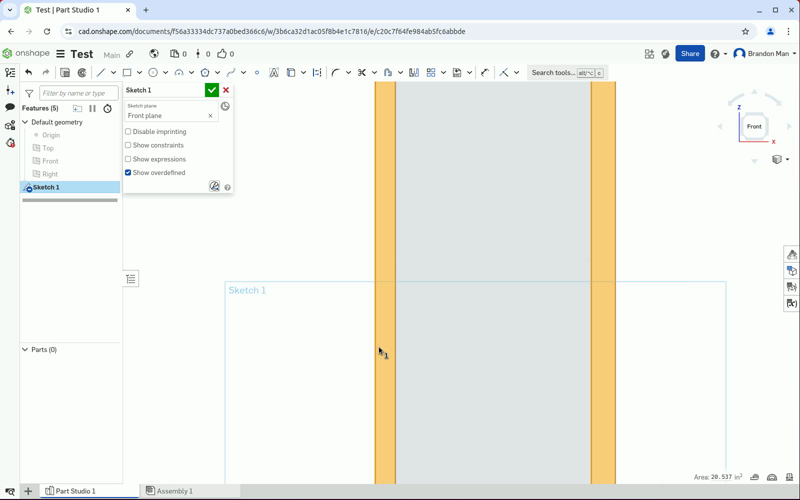
scroll(-6)
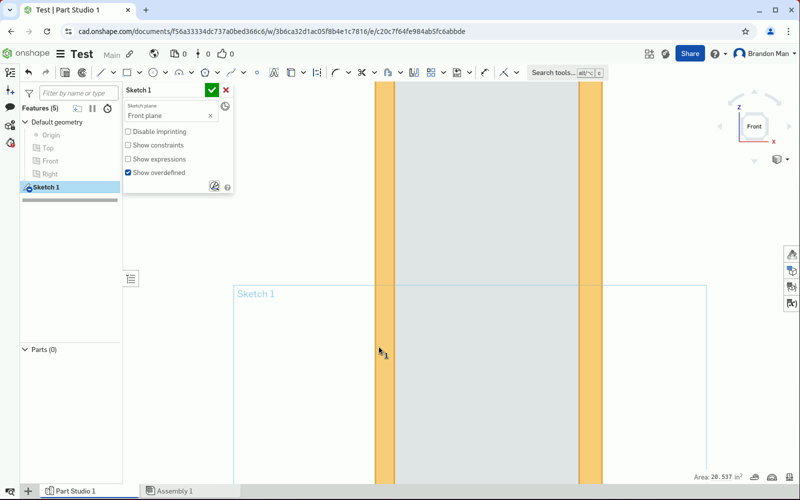
scroll(-6)
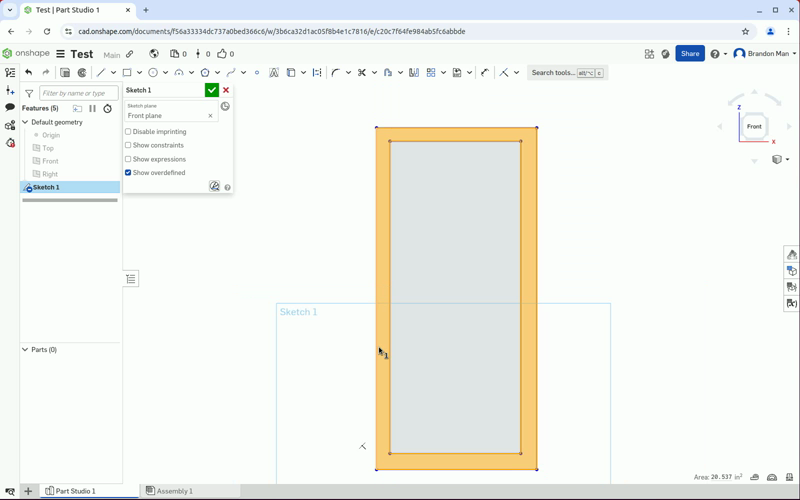
scroll(-6)
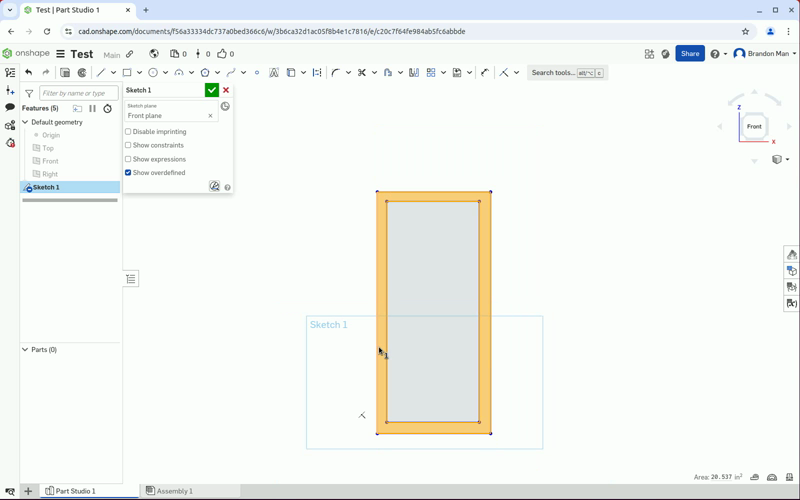
scroll(-6)
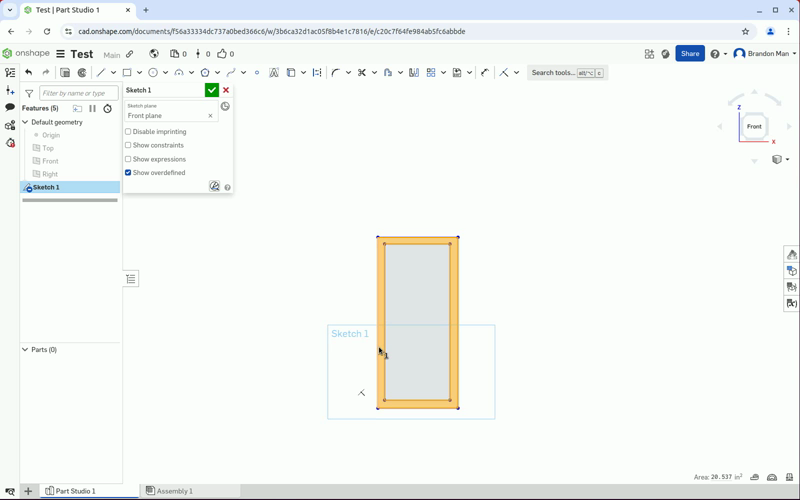
scroll(-6)
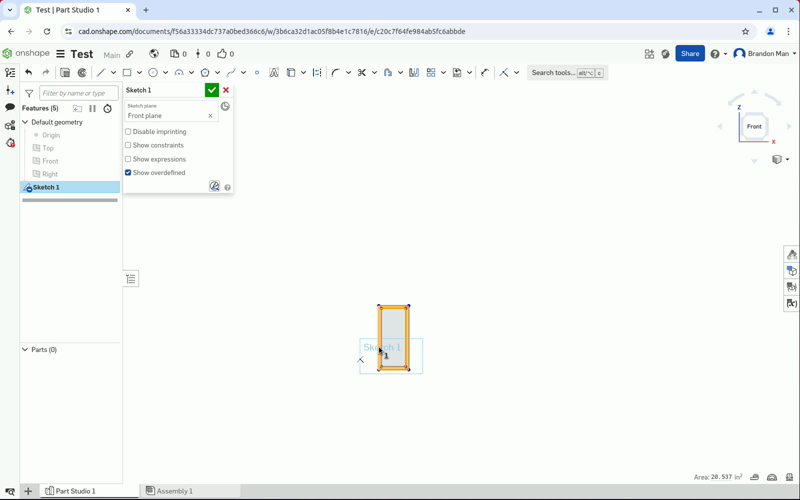
mouse_move(73, 352)
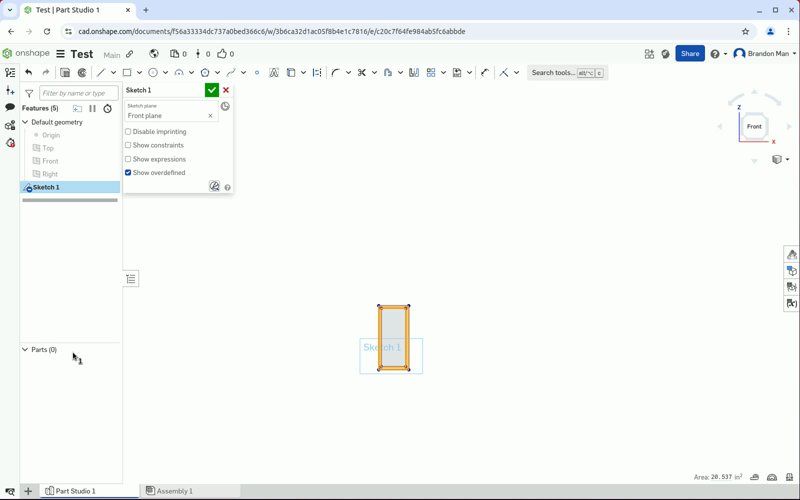
key(shift+y)
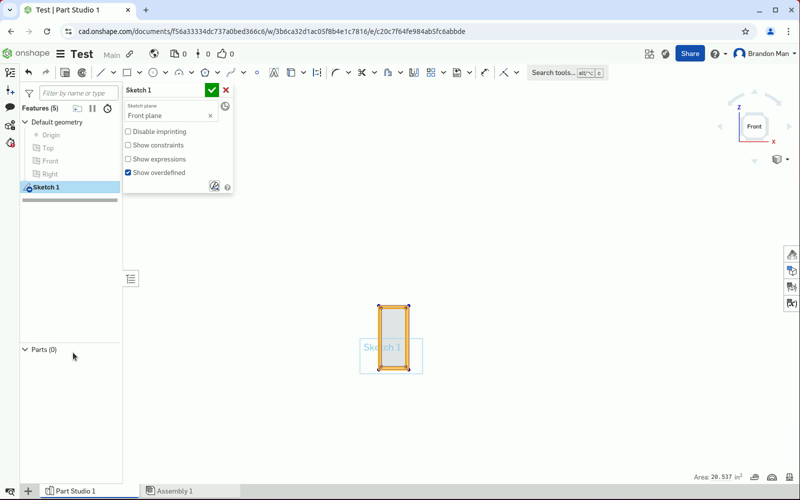
key(shift+e)
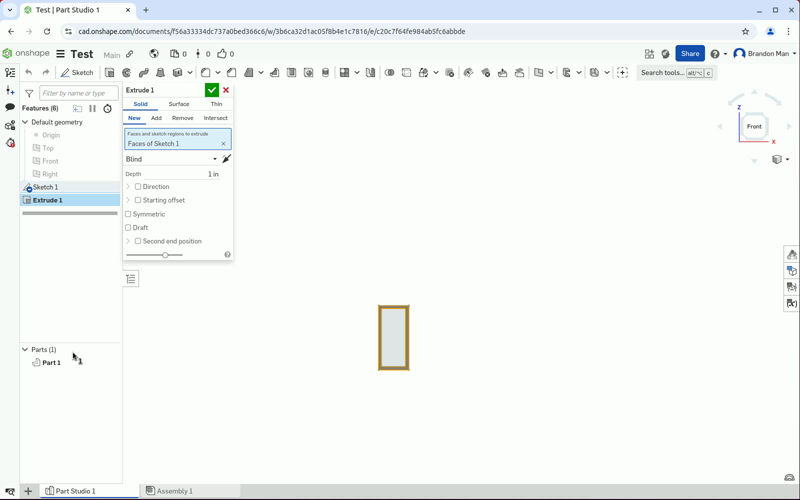
mouse_move(143, 106)
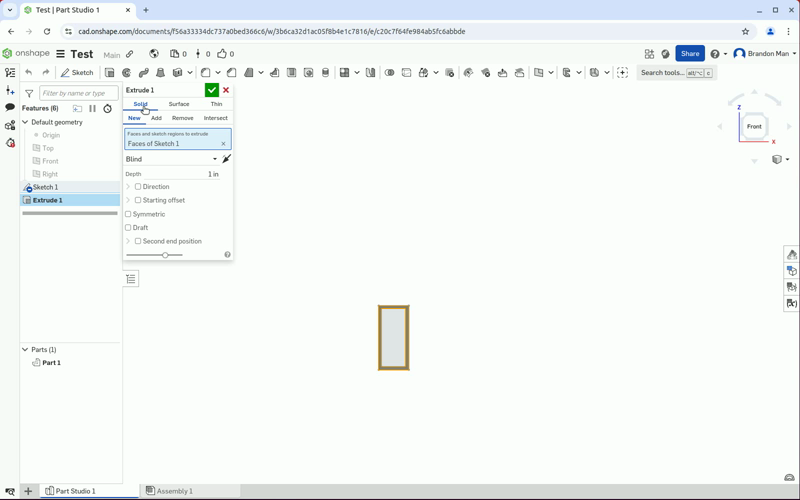
click(143, 106)
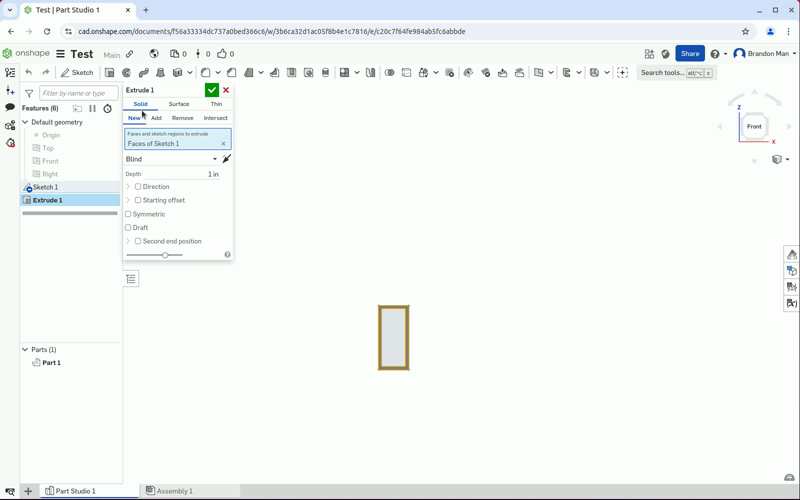
mouse_move(137, 120)
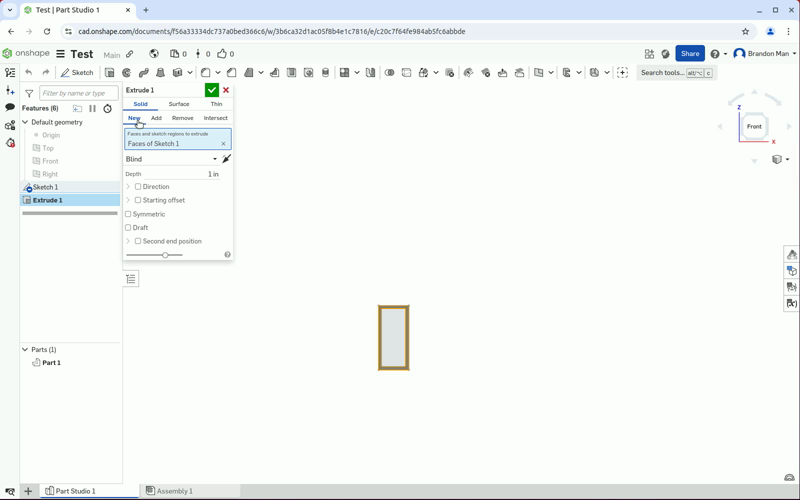
click(137, 120)
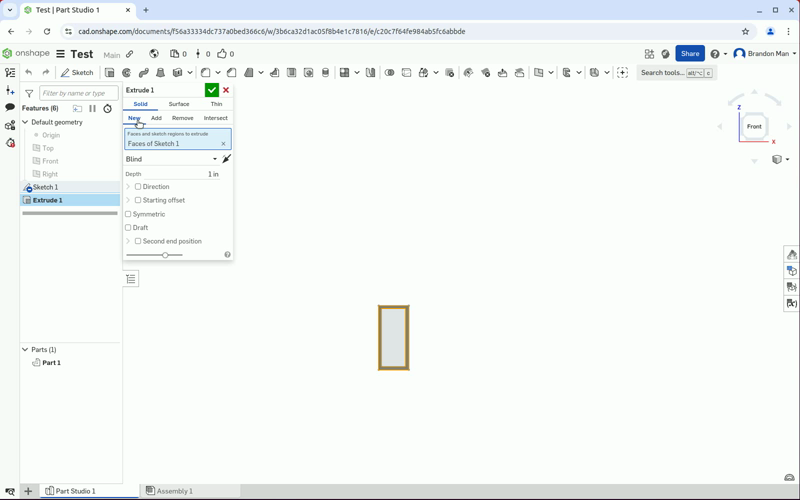
key(tab, 4)
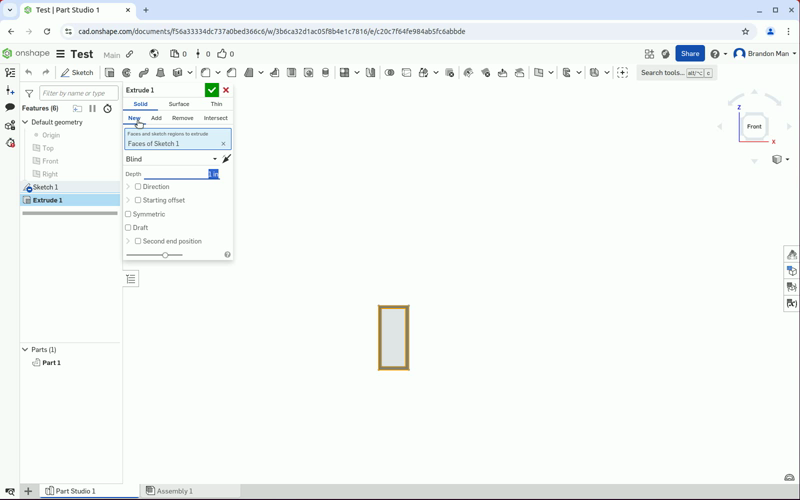
text(-23.108)
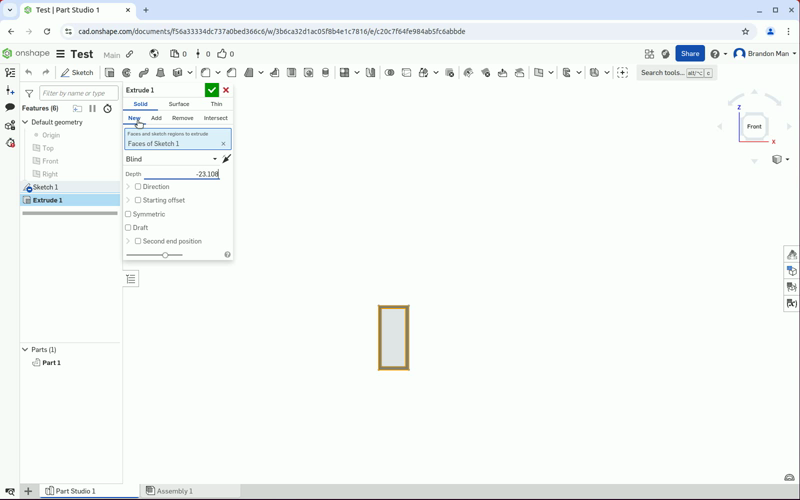
key(enter)
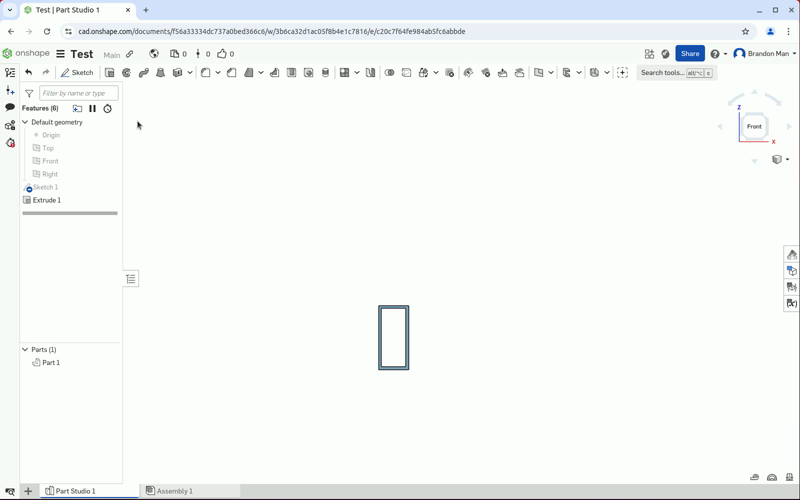
key(shift+h)
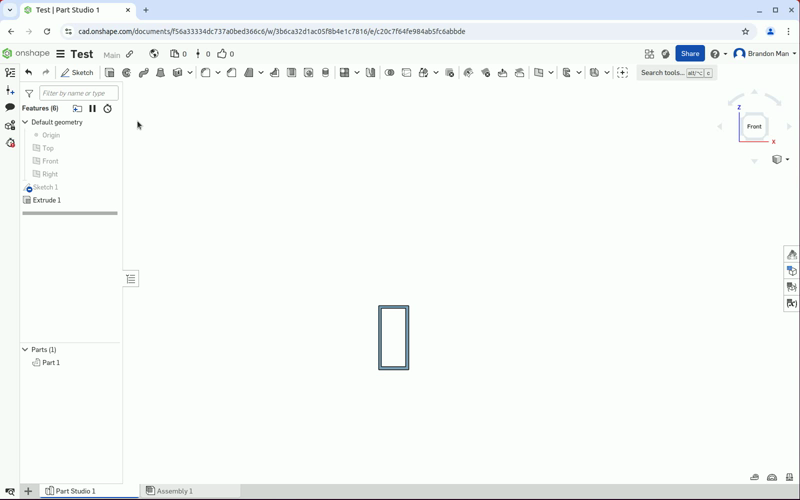
key(shift+h)
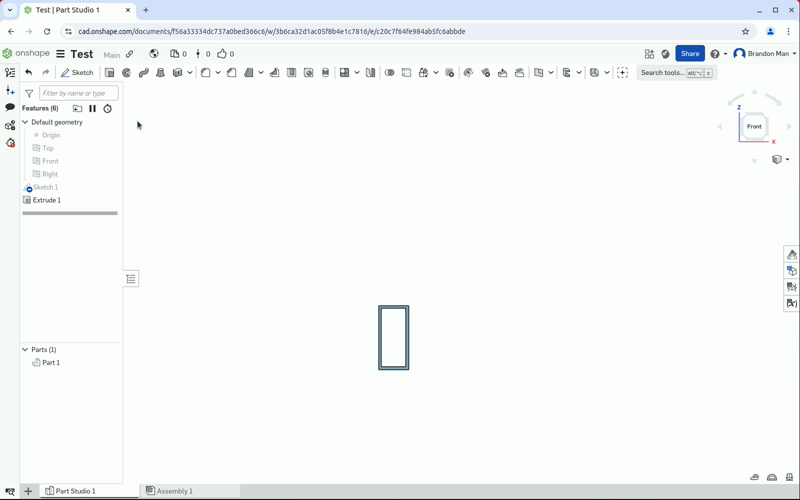
mouse_move(73, 189)
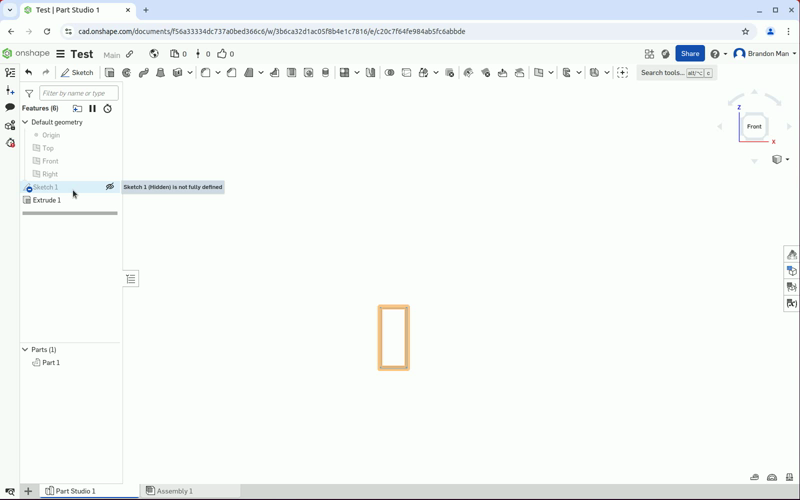
click(73, 189)
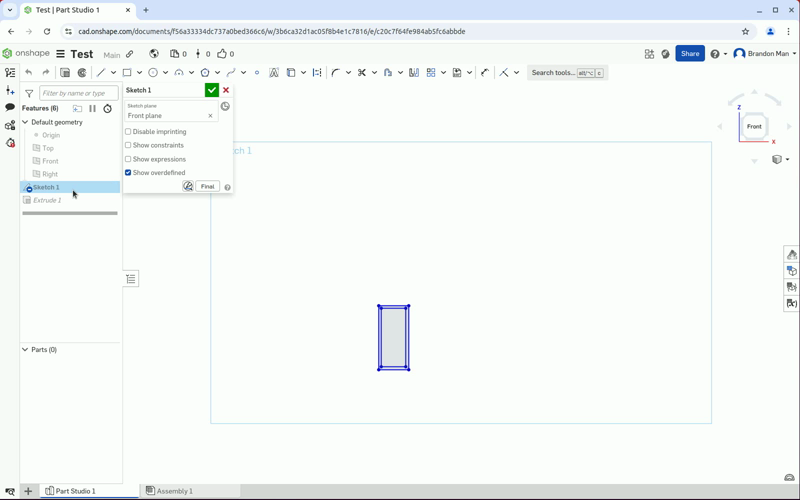
mouse_move(229, 92)
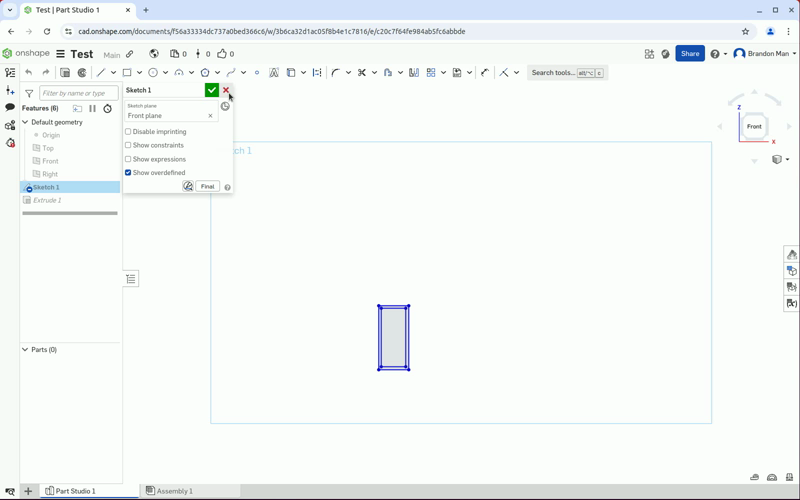
click(229, 92)
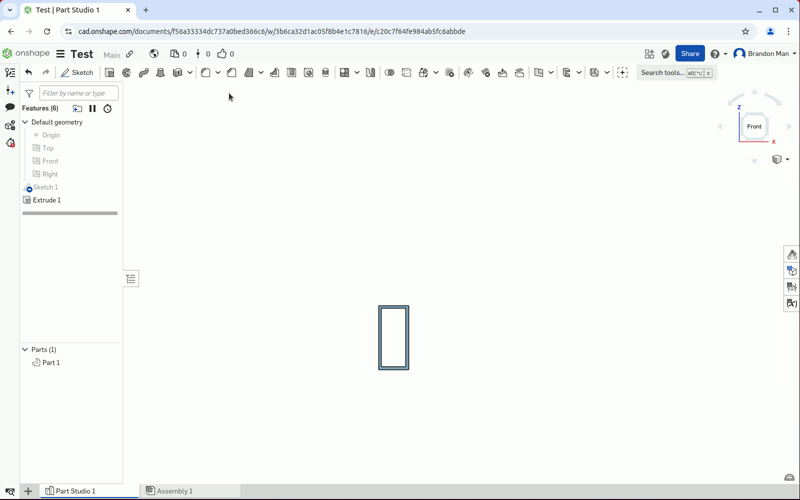
mouse_move(73, 352)
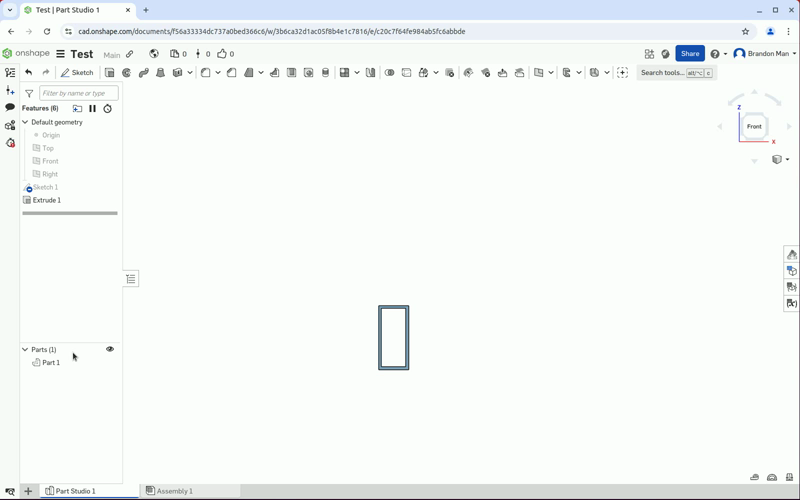
key(y)
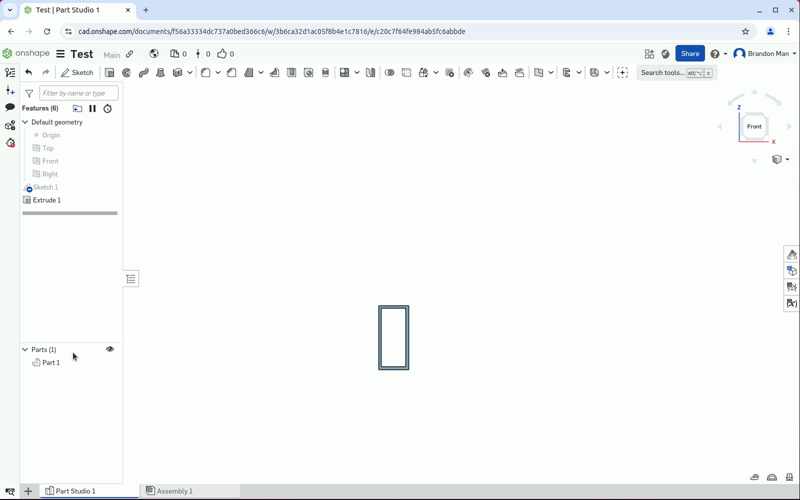
key(shift+p)
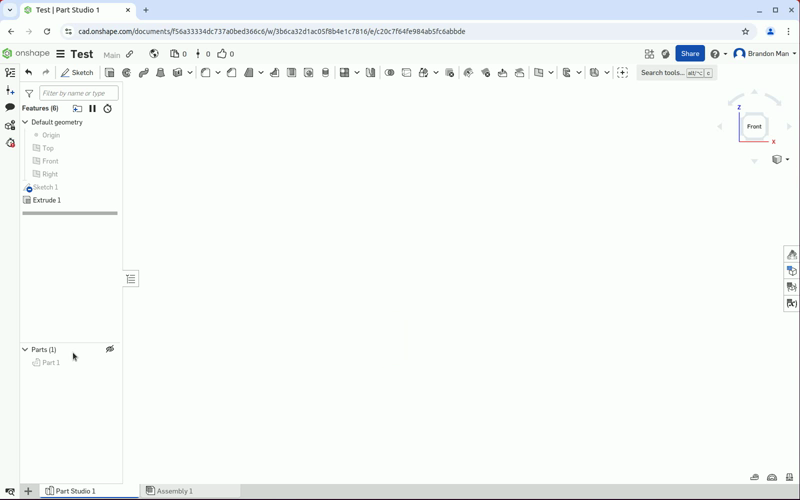
key(space)
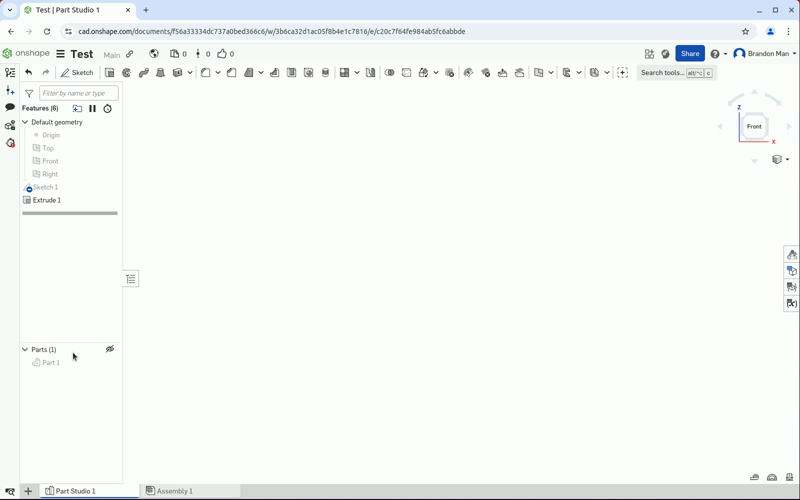
key_down(shift)
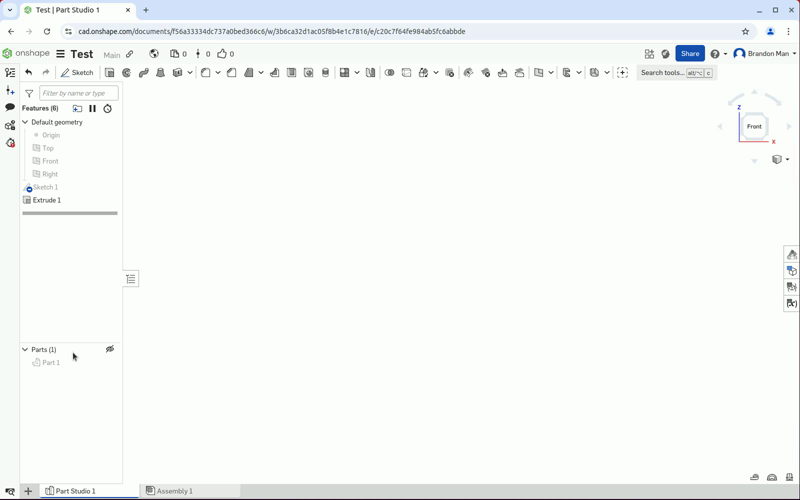
key(left)
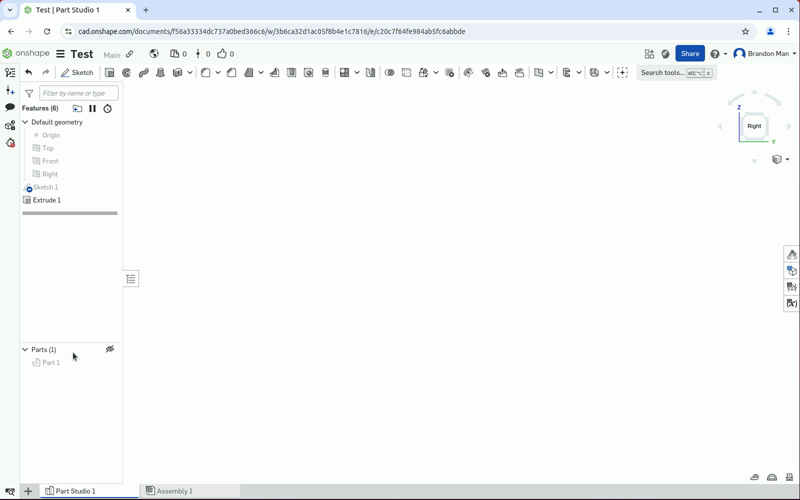
key_up(shift)
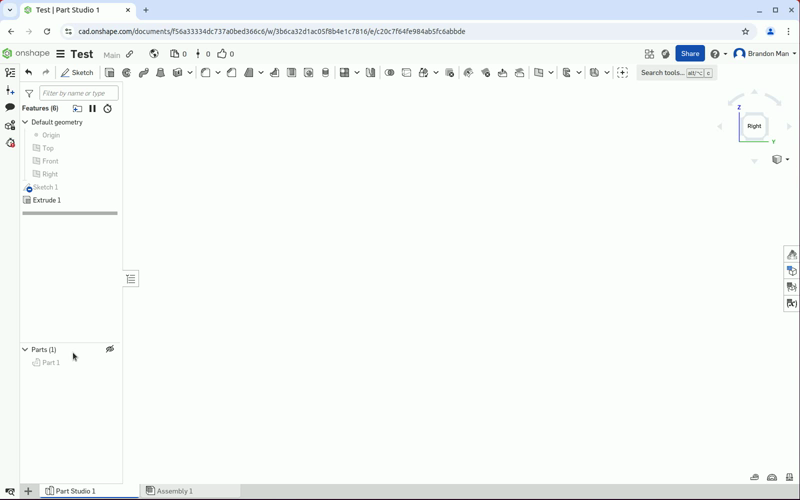
mouse_move(73, 352)
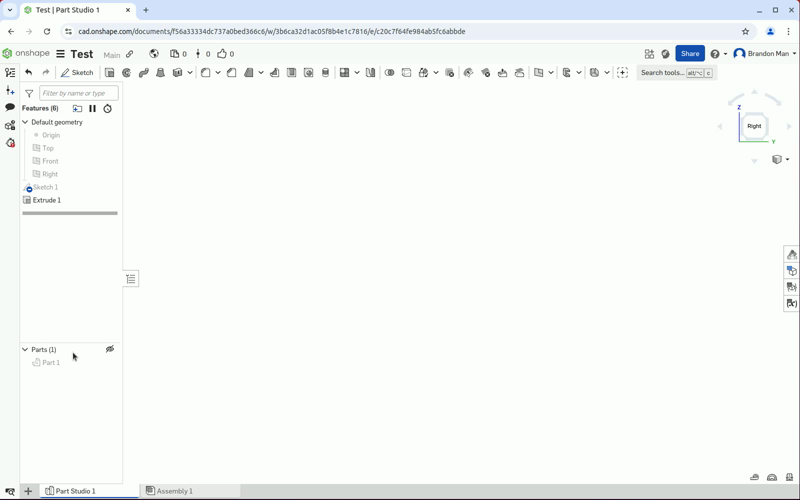
key(shift+y)
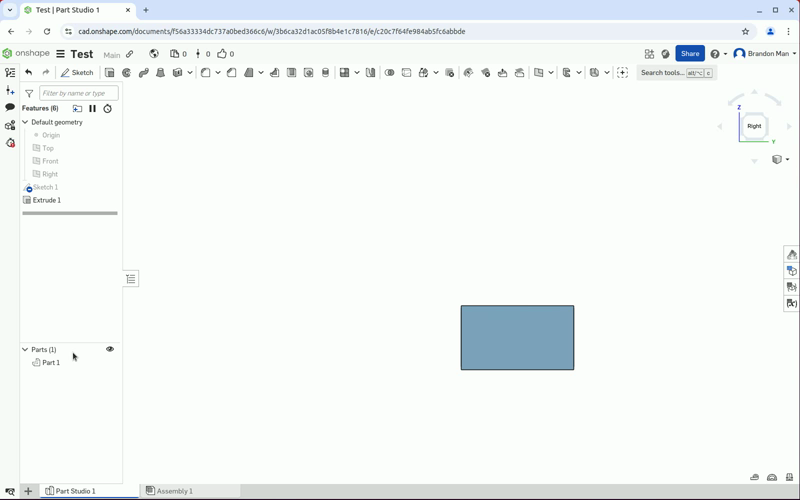
mouse_move(541, 75)
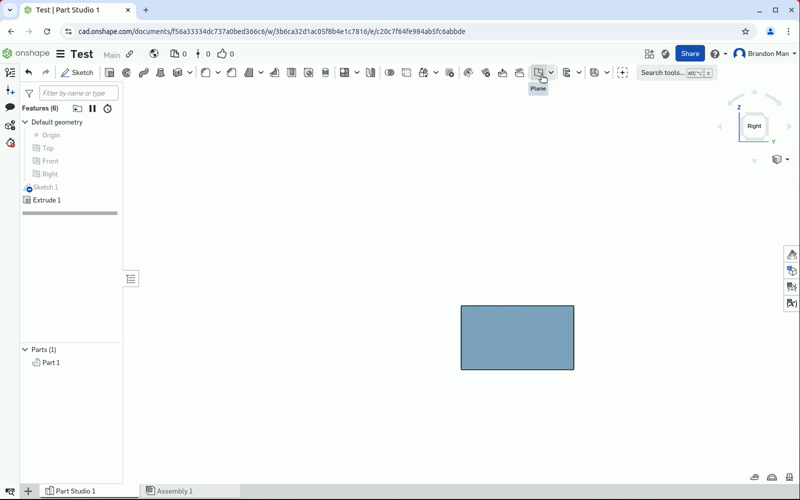
click(541, 75)
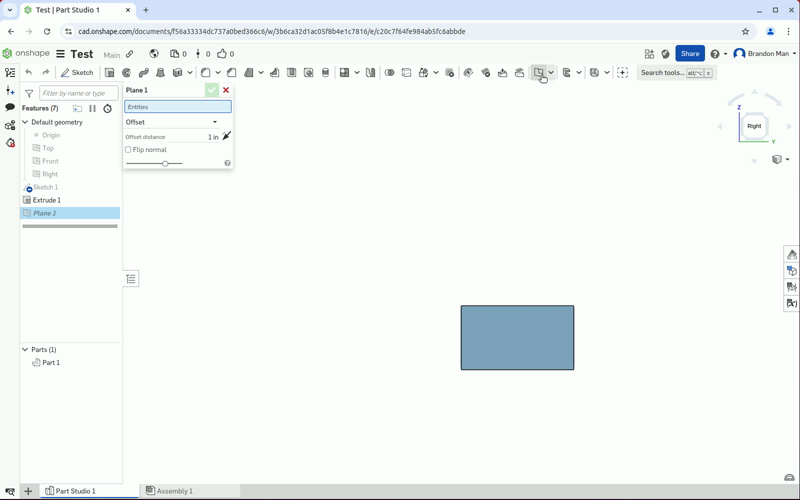
mouse_move(73, 176)
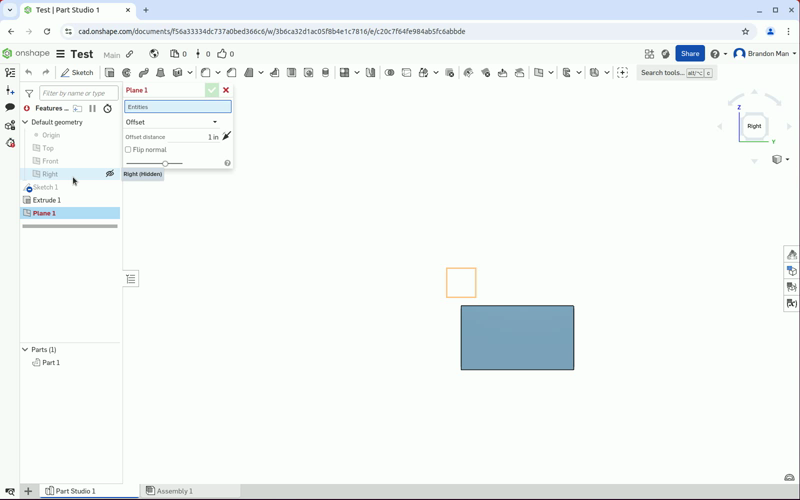
click(73, 176)
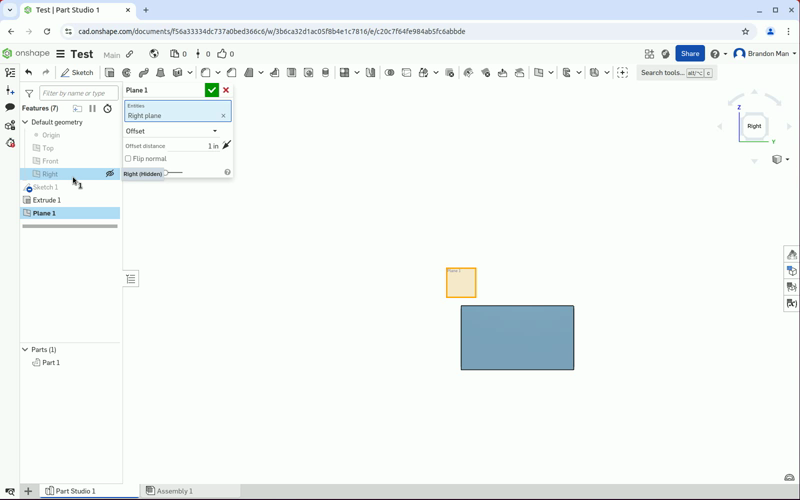
key(tab, 2)
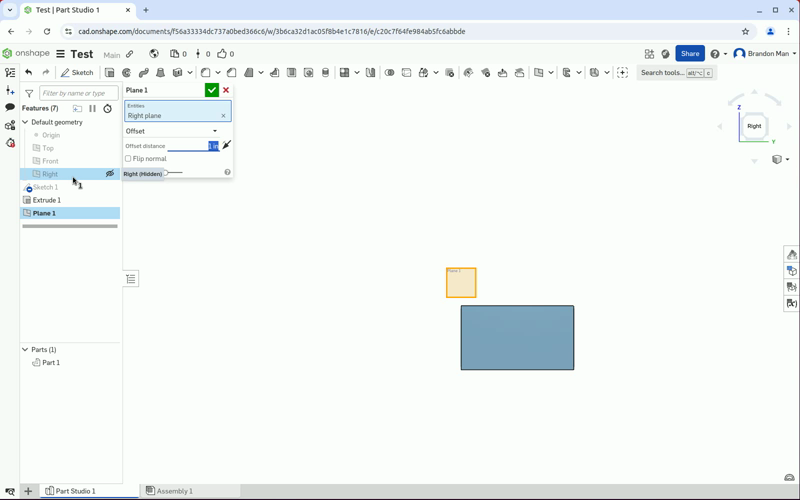
text(16.854)
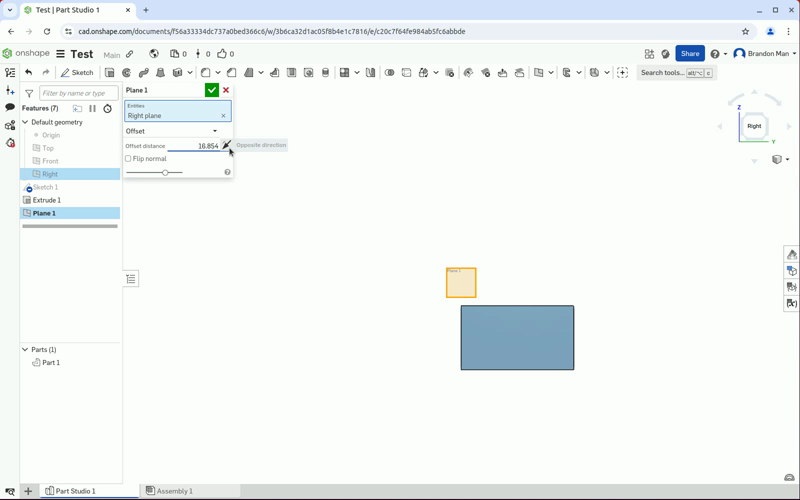
mouse_move(229, 147)
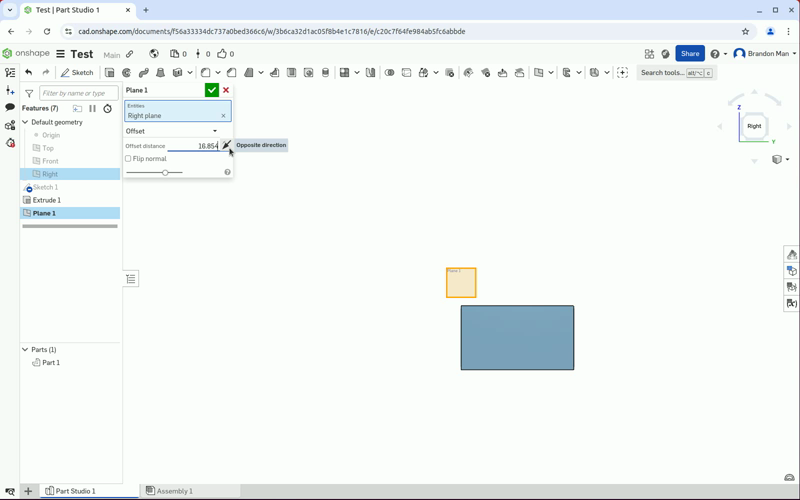
click(229, 147)
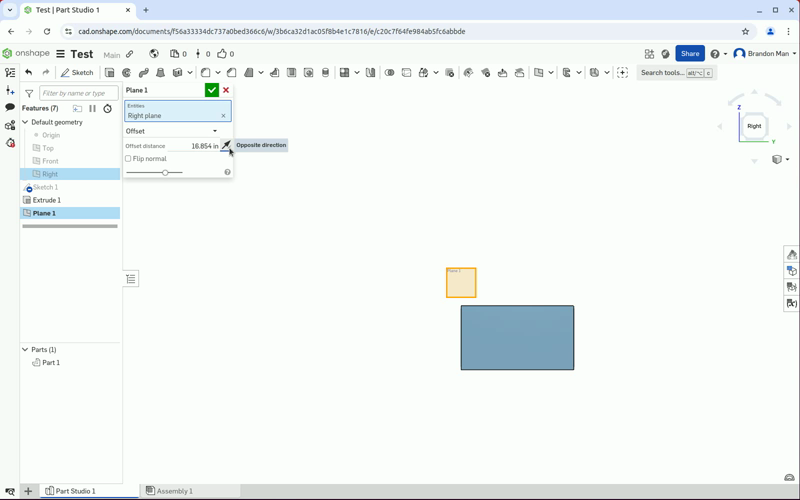
key(enter, 2)
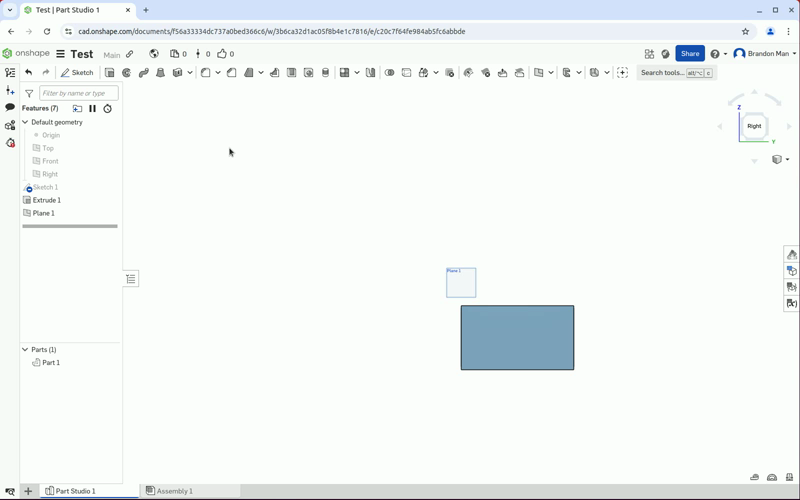
key(shift+s)
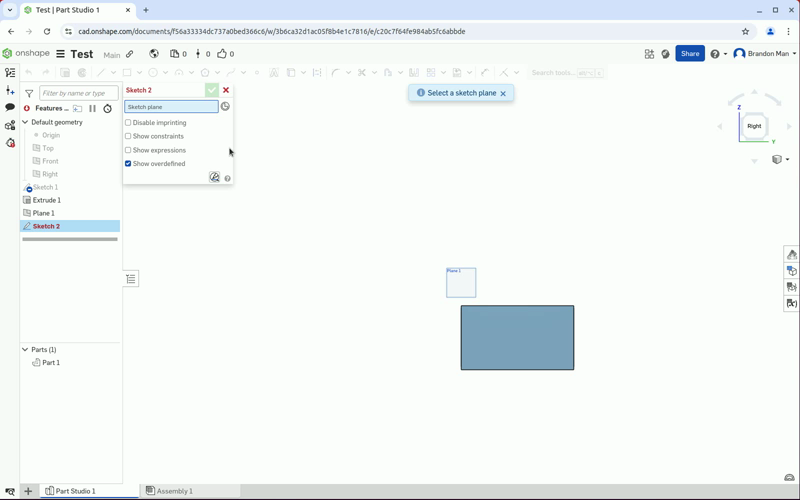
mouse_move(73, 215)
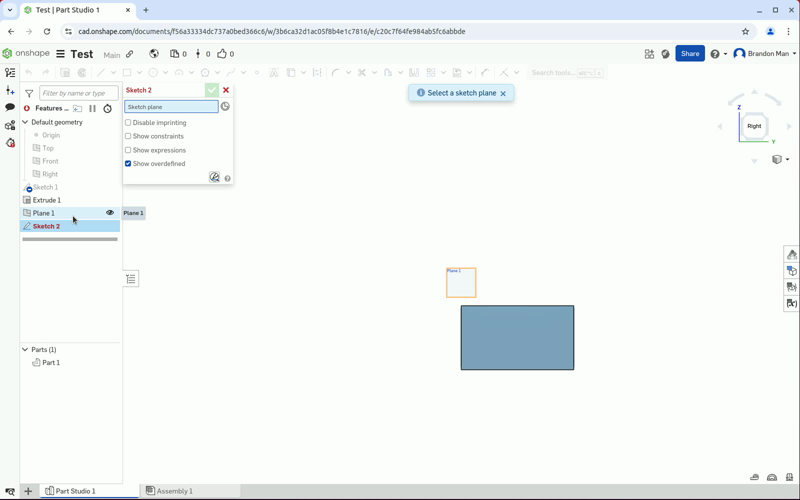
click(73, 215)
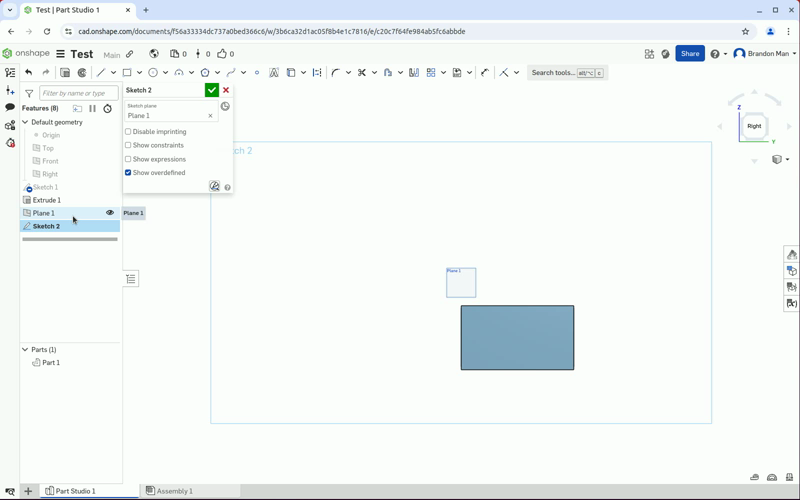
mouse_move(73, 352)
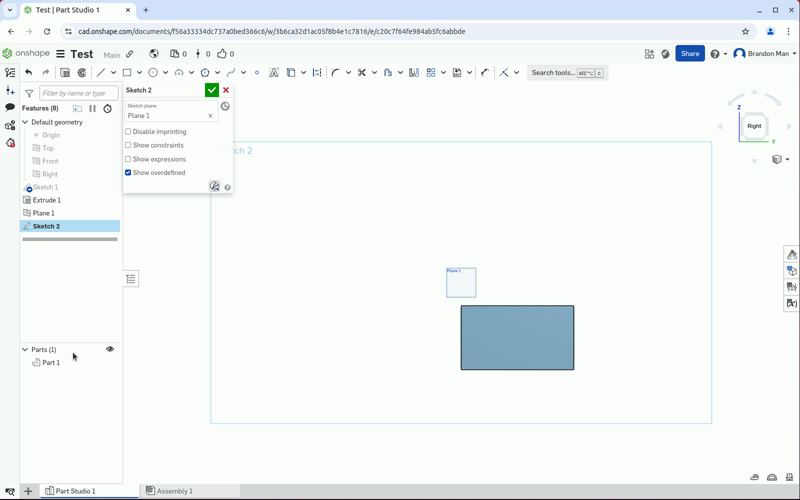
key(y)
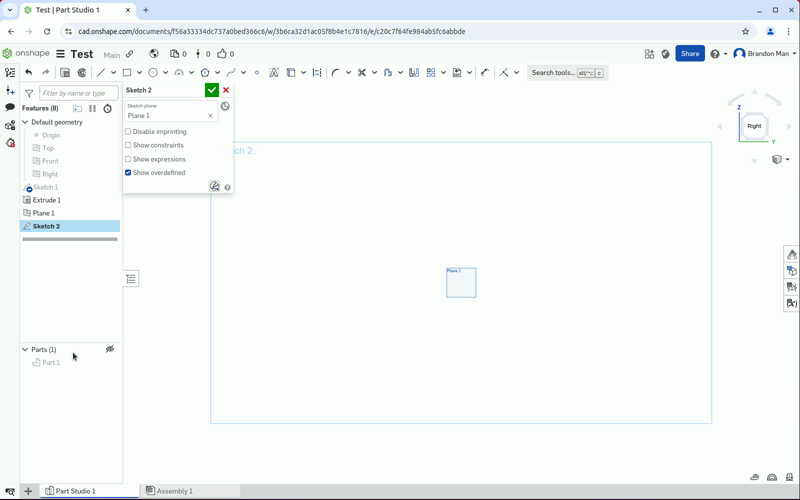
key(c)
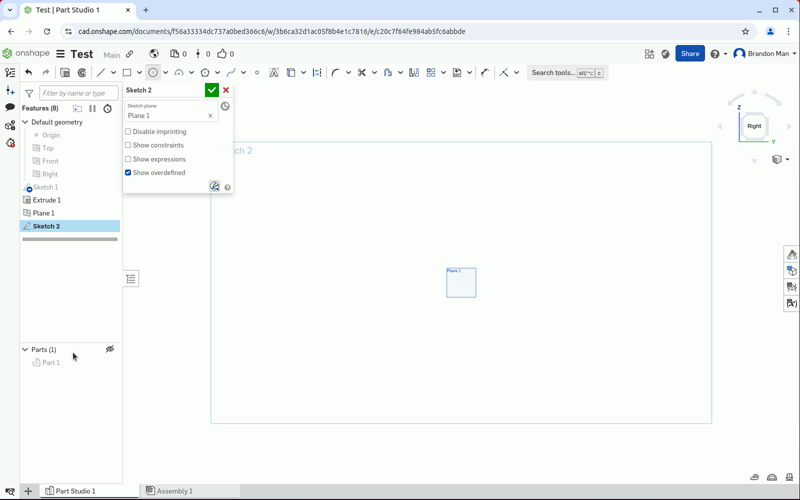
key_down(shift)
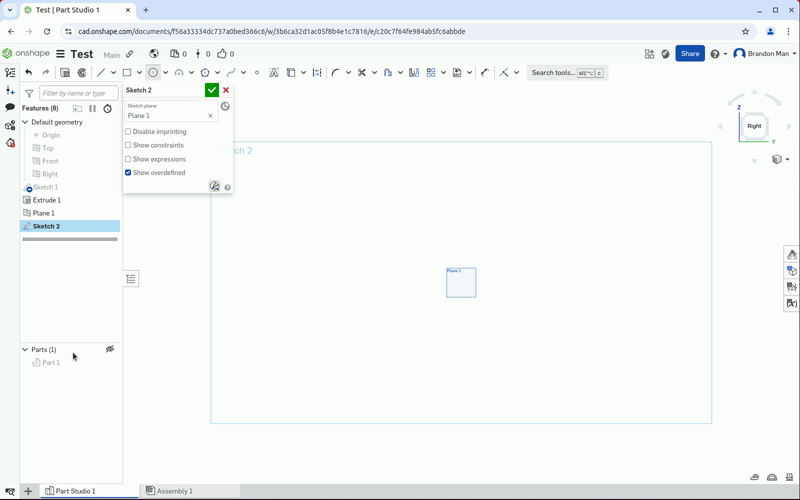
mouse_move(535, 336)
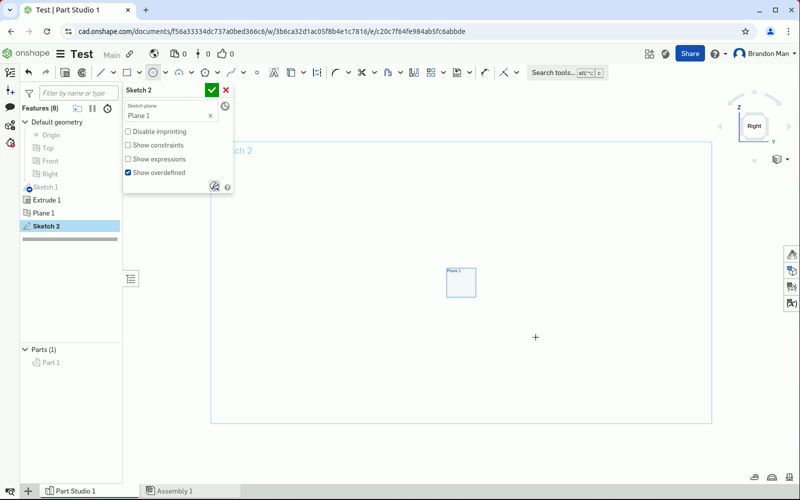
click(535, 336)
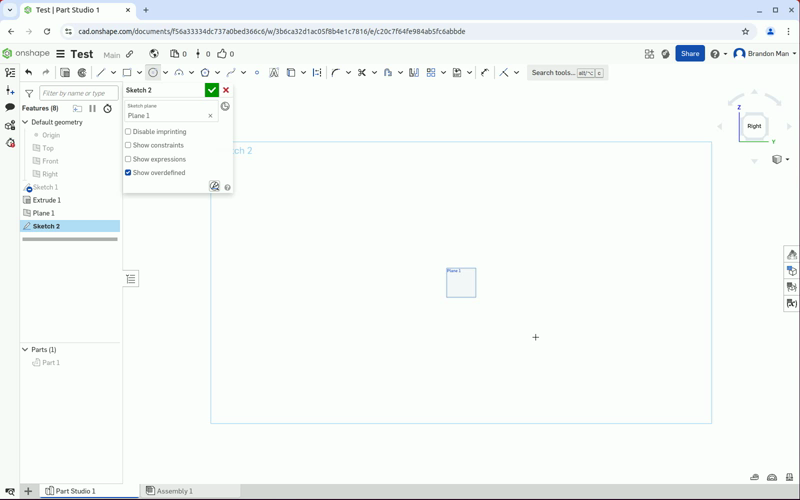
key_up(shift)
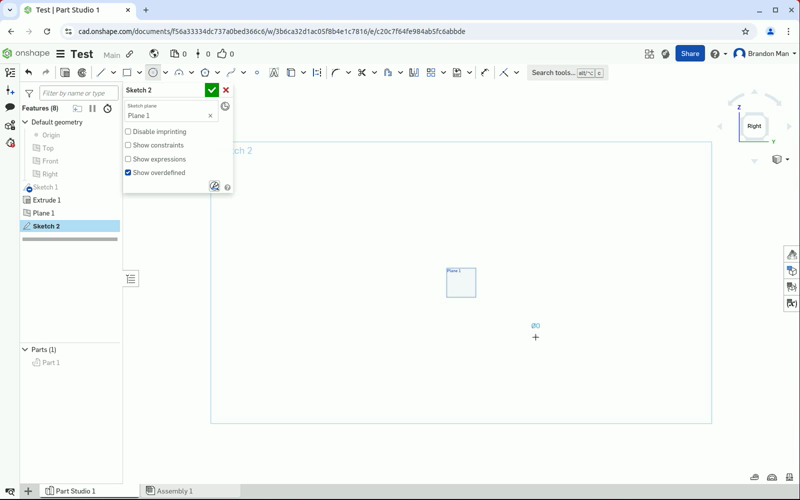
mouse_move(545, 336)
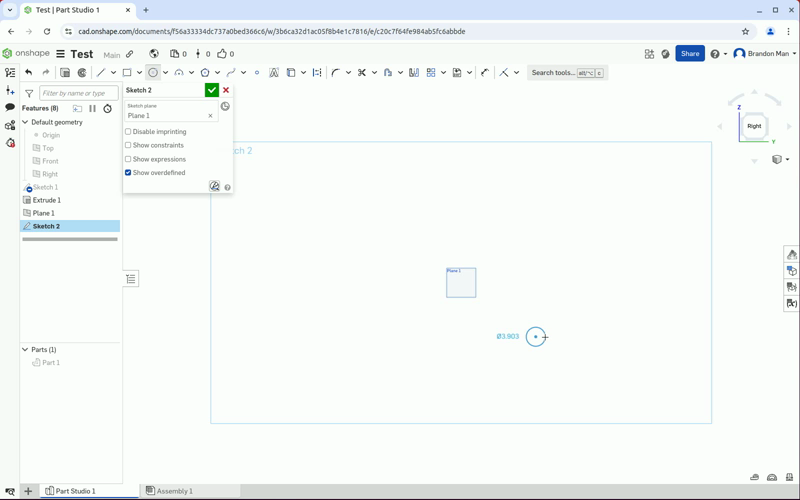
click(545, 336)
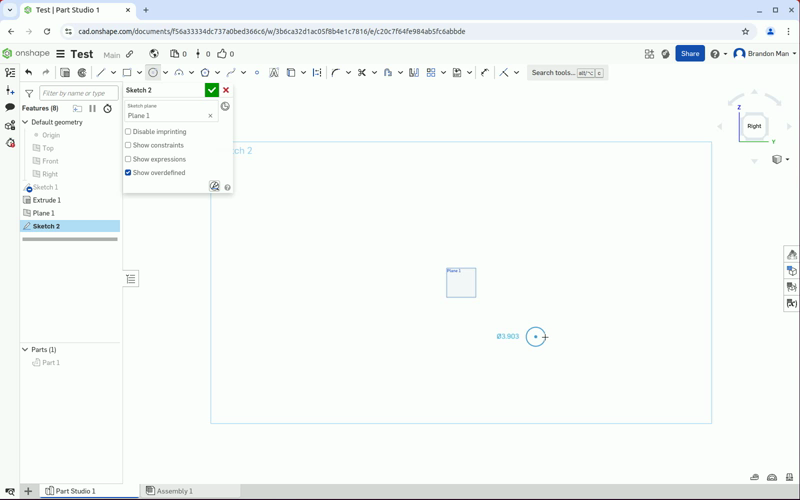
key(esc)
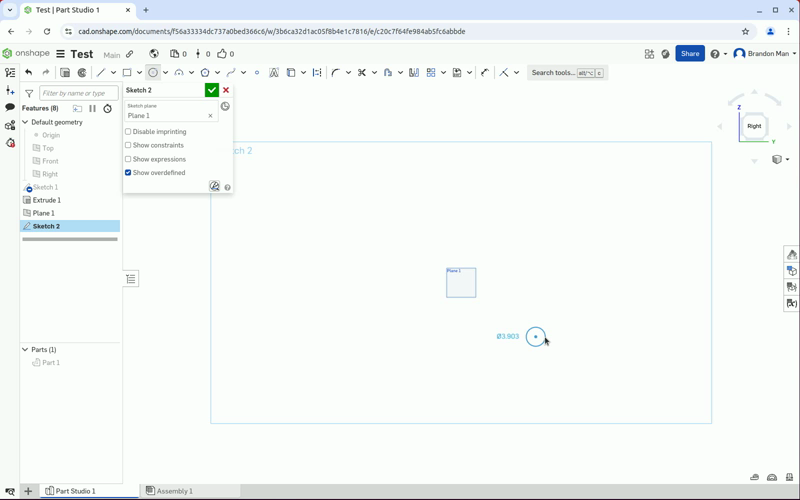
mouse_move(527, 332)
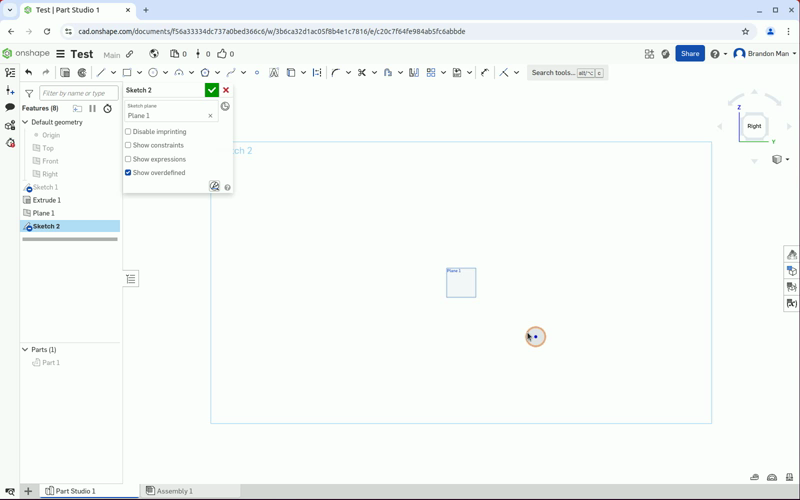
scroll(6)
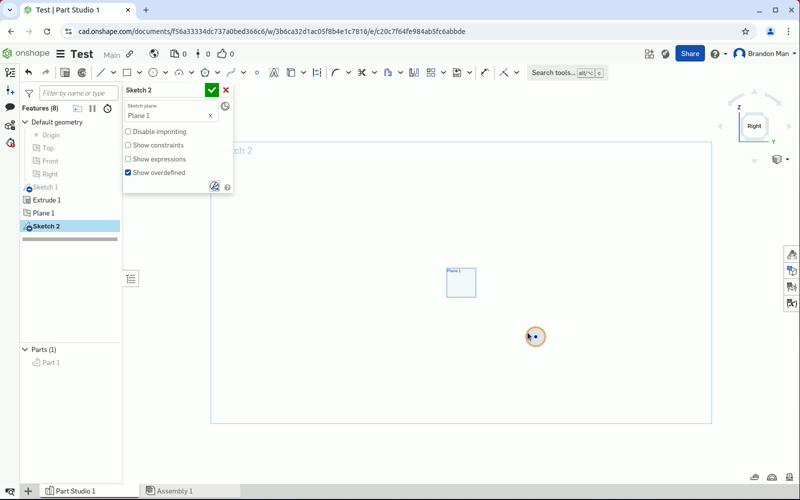
scroll(6)
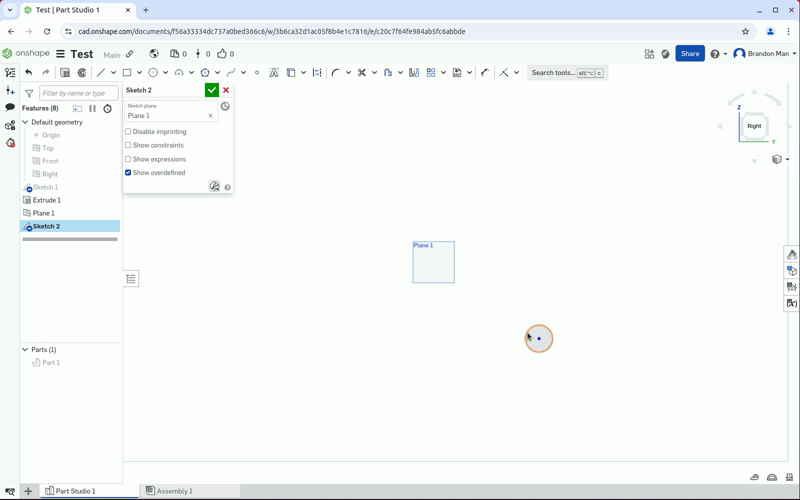
scroll(6)
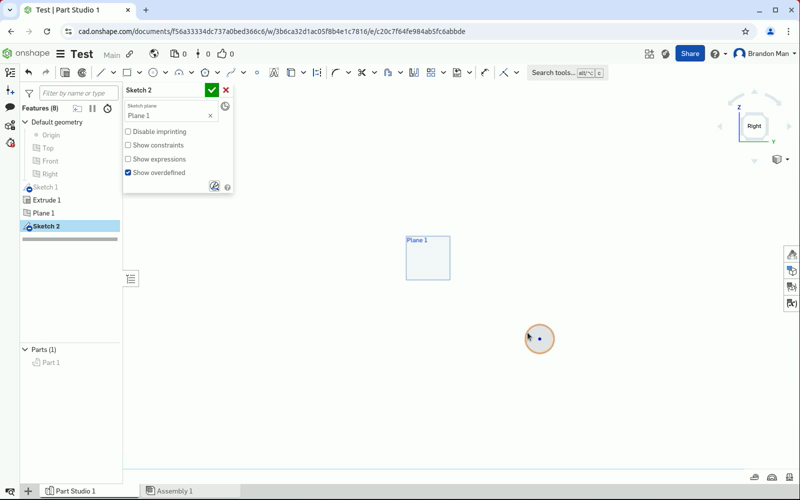
scroll(6)
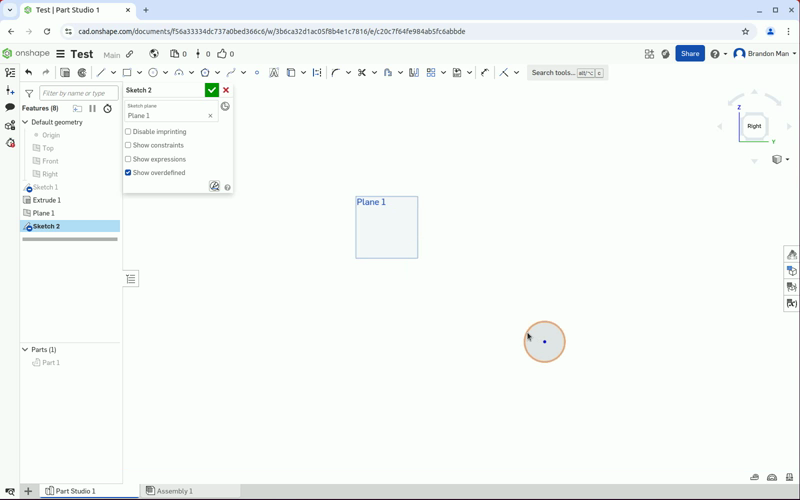
scroll(6)
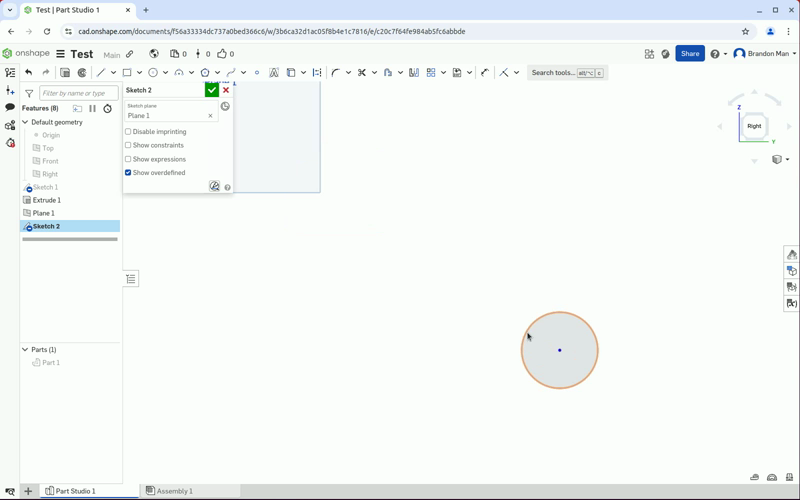
scroll(6)
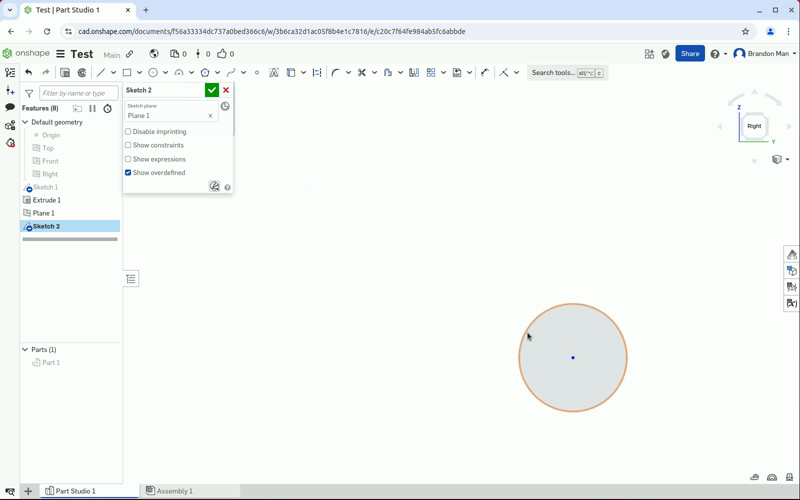
scroll(6)
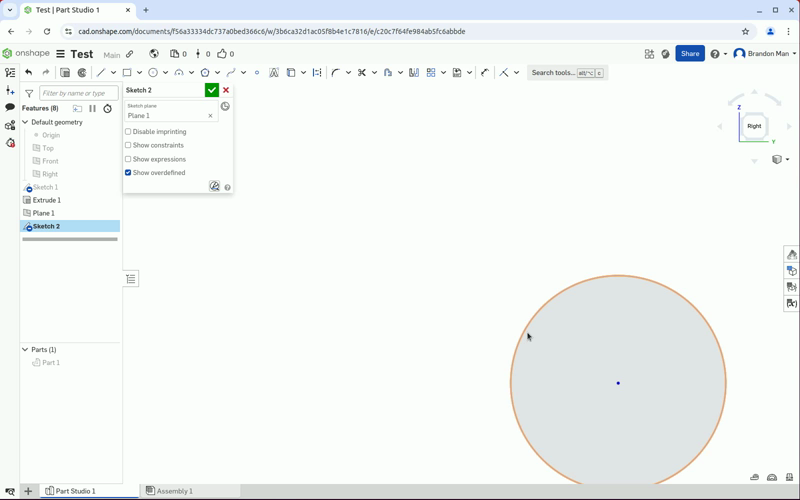
click(527, 332)
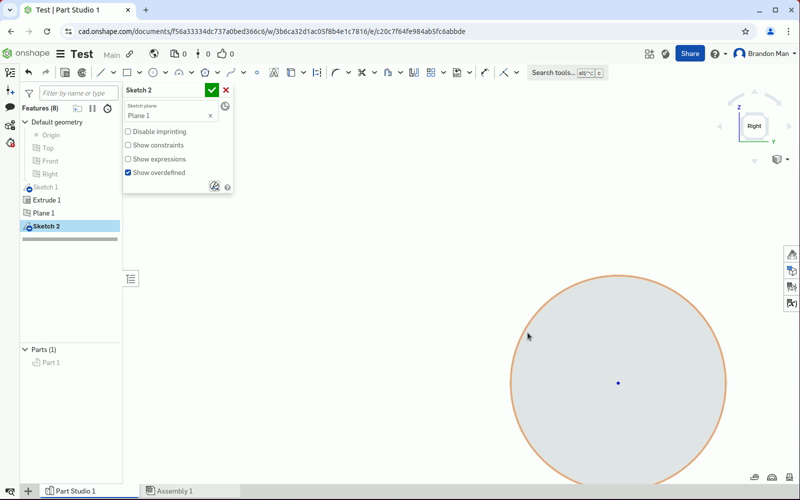
scroll(-6)
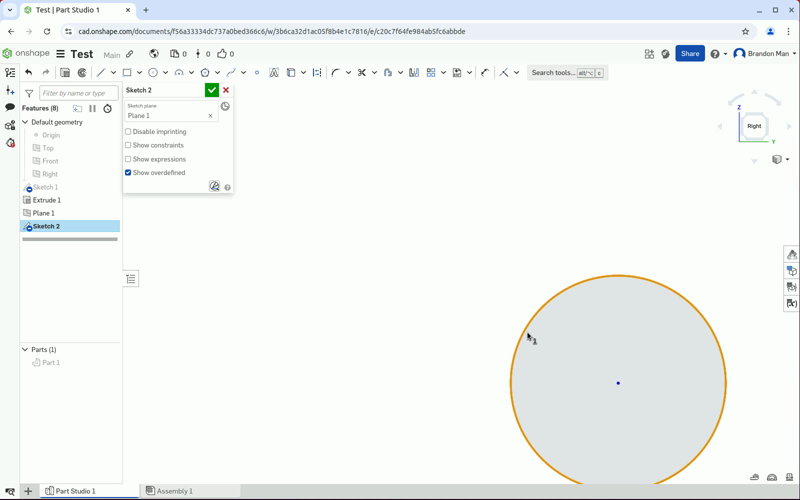
scroll(-6)
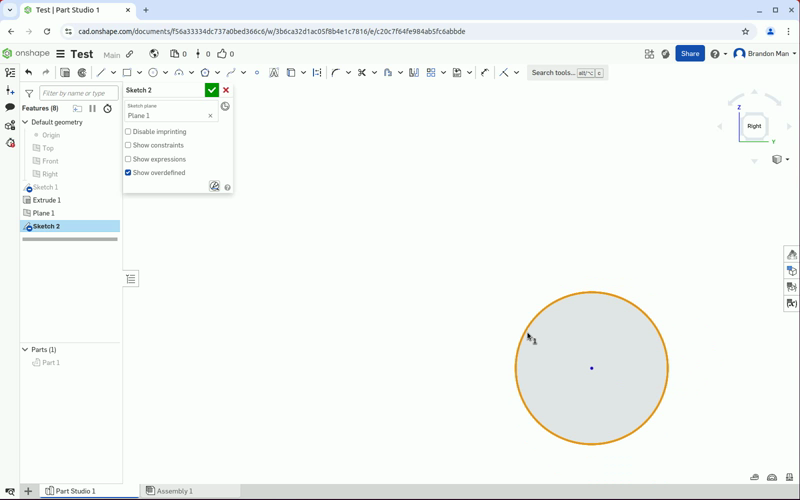
scroll(-6)
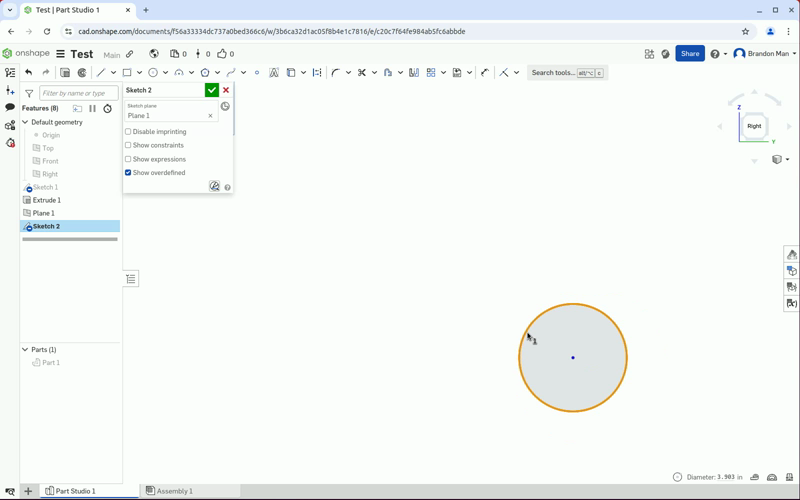
scroll(-6)
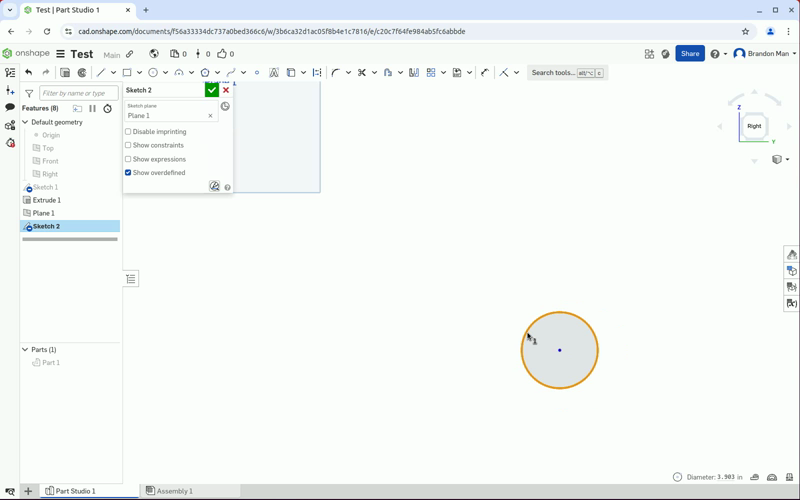
scroll(-6)
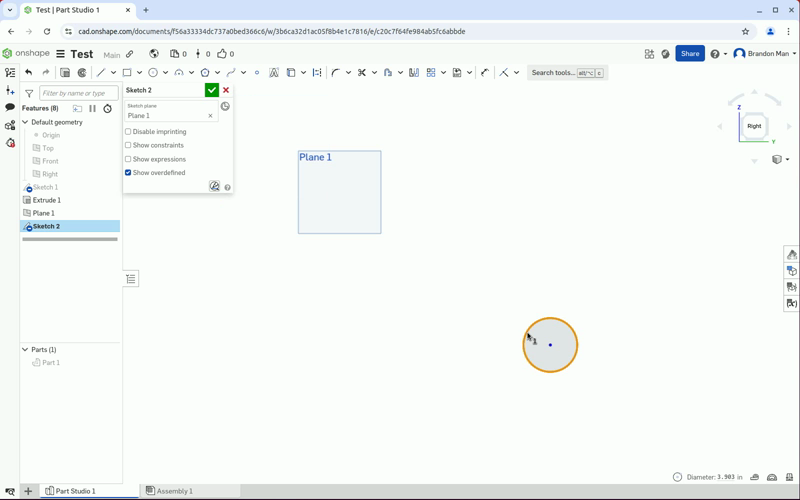
scroll(-6)
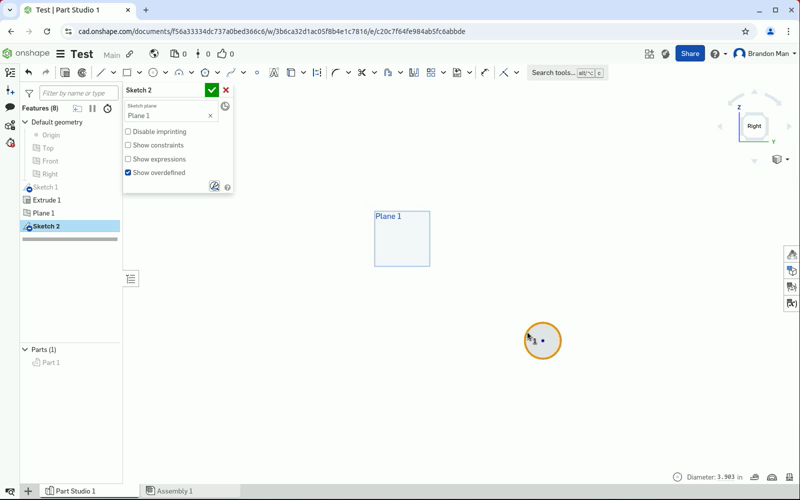
scroll(-6)
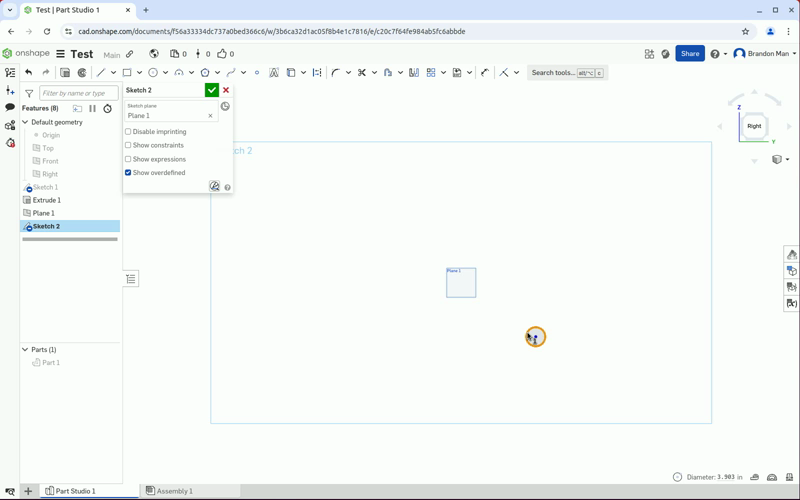
mouse_move(73, 352)
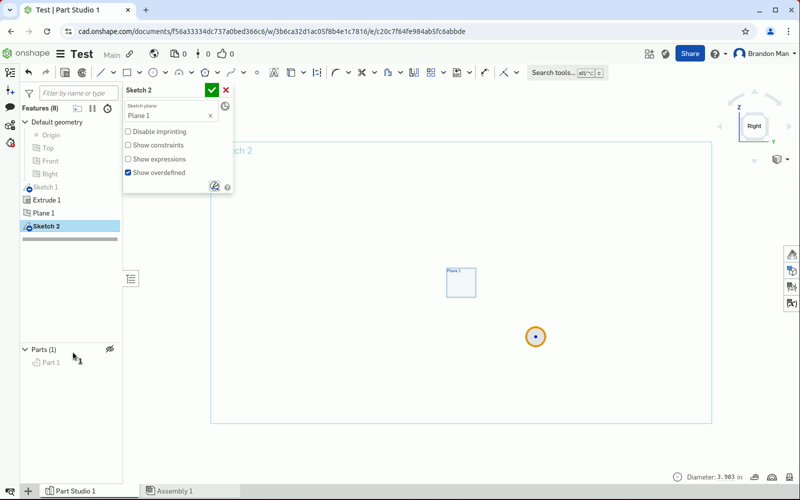
key(shift+y)
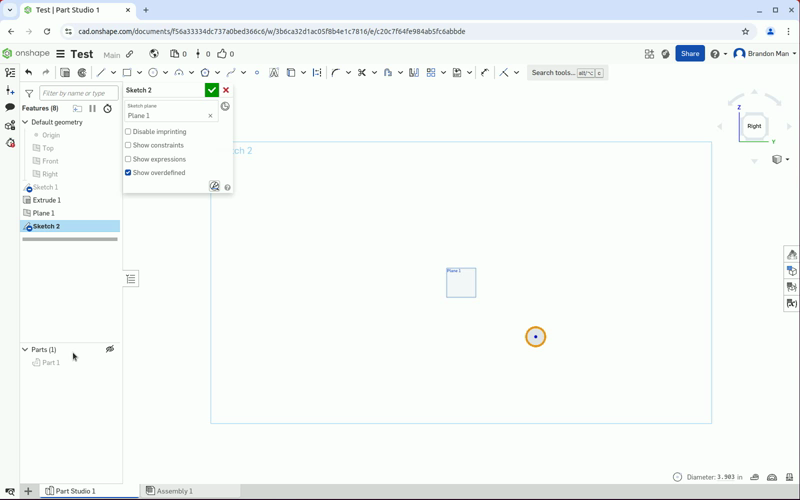
key(shift+e)
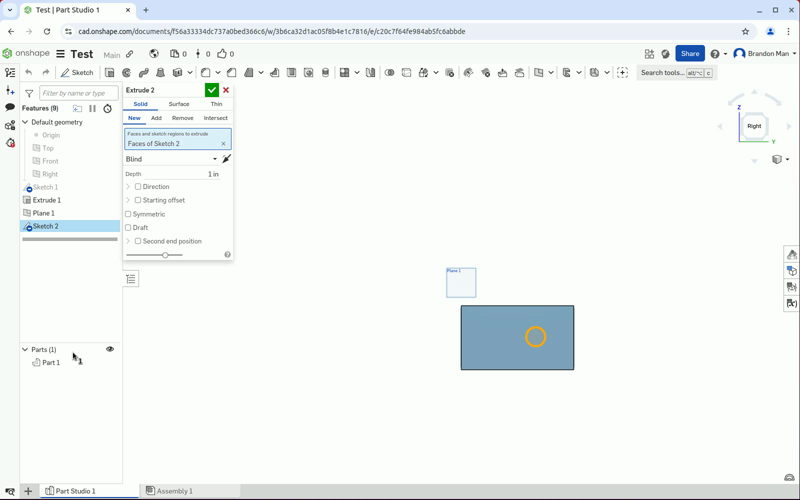
mouse_move(143, 106)
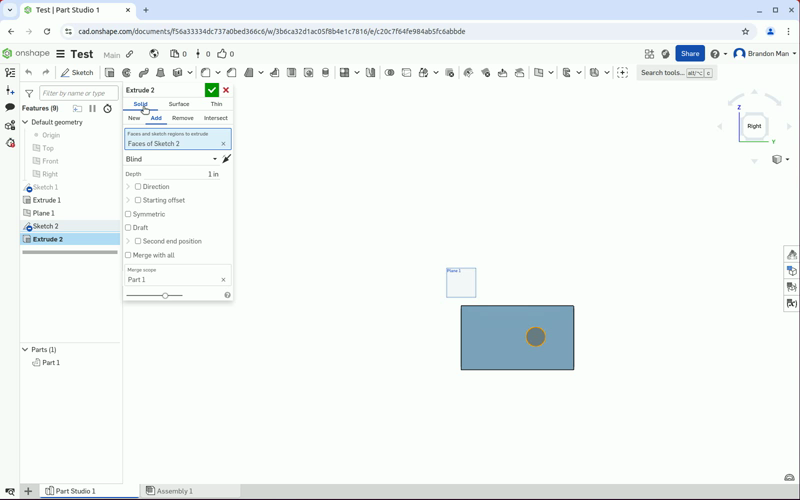
click(143, 106)
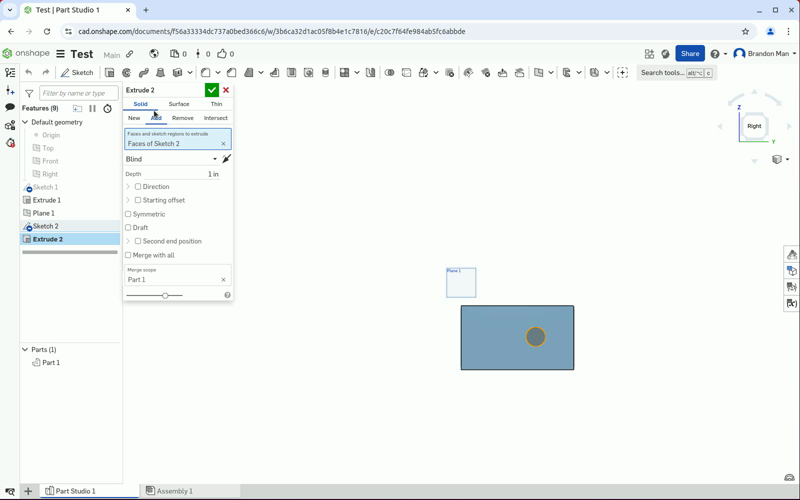
mouse_move(186, 120)
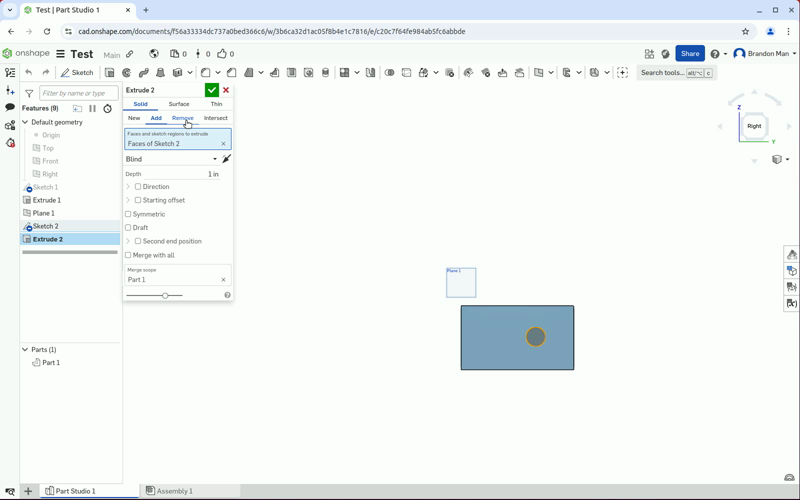
click(186, 120)
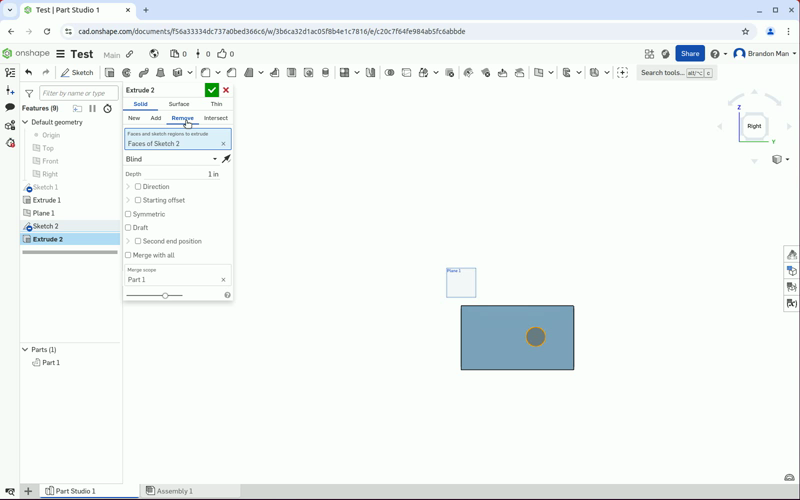
key(tab, 4)
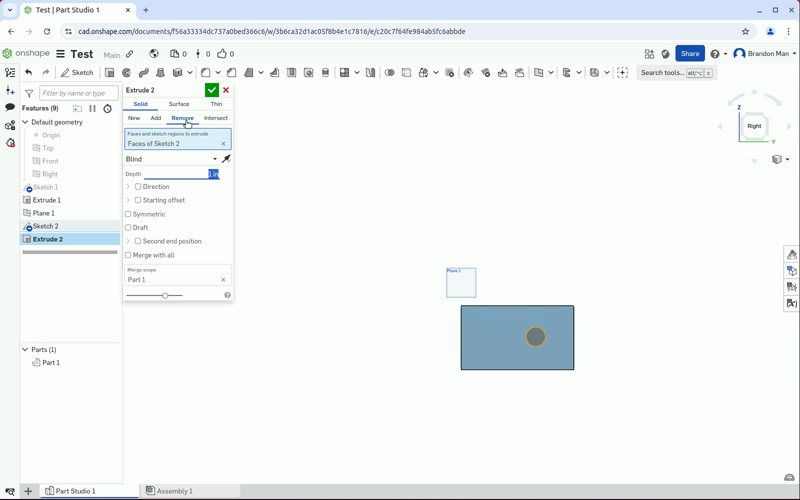
text(12.036)
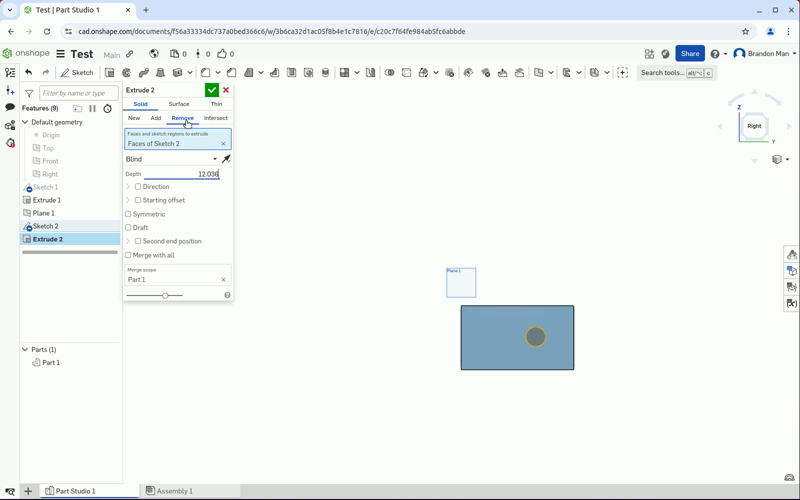
key(tab, 6)
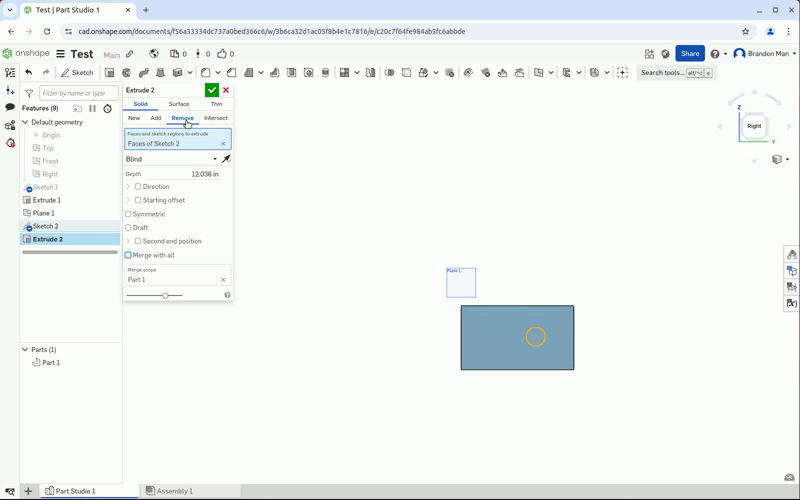
key(space)
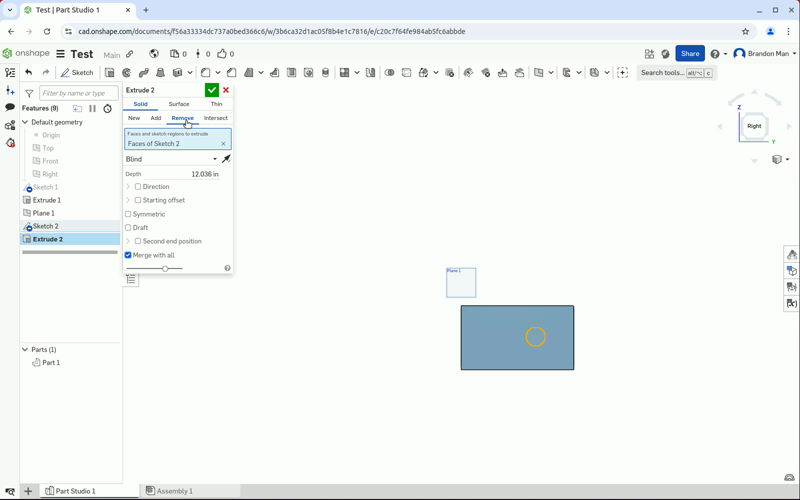
key(enter)
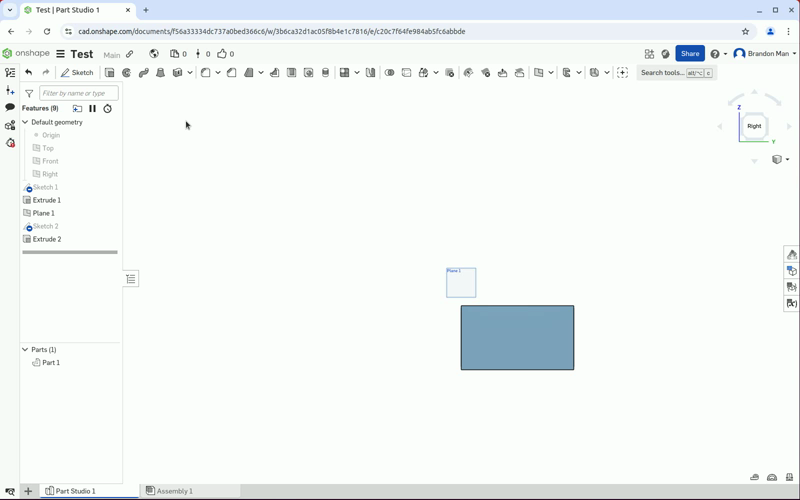
key(shift+h)
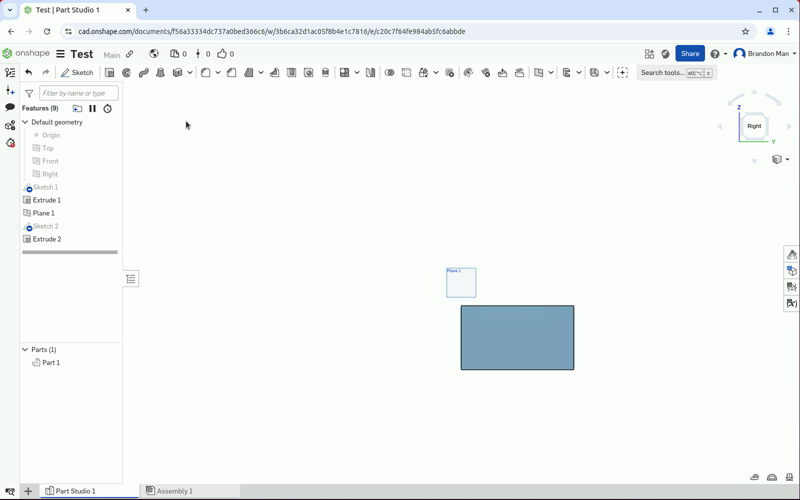
key(shift+h)
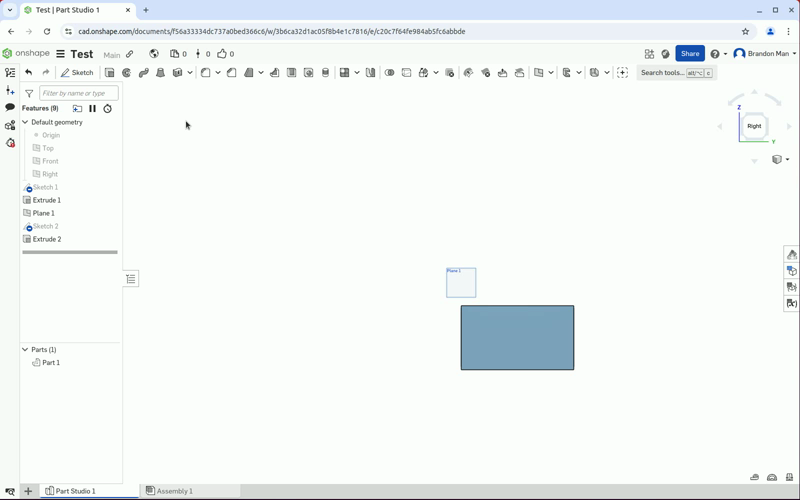
mouse_move(73, 189)
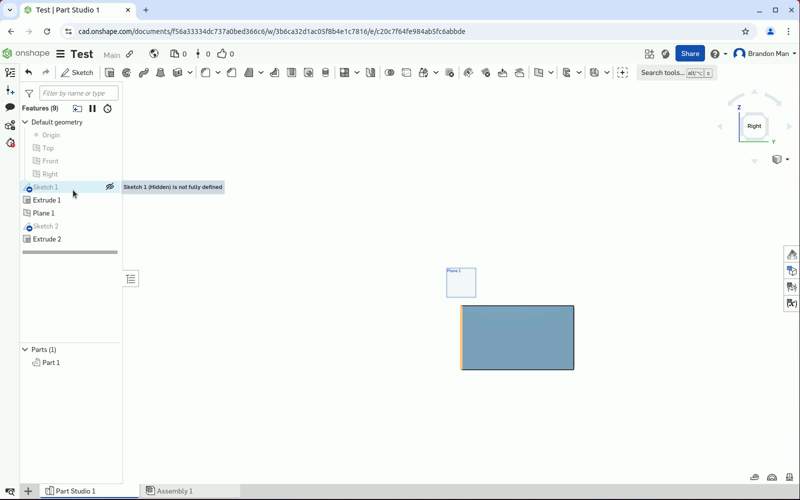
click(73, 189)
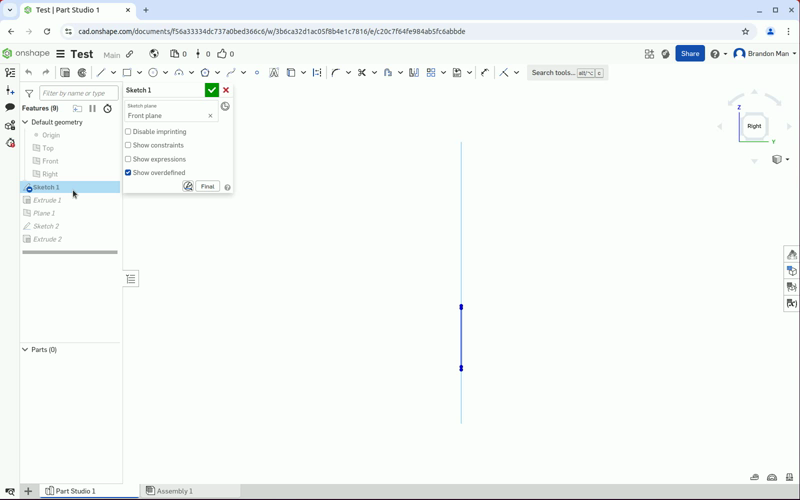
mouse_move(229, 92)
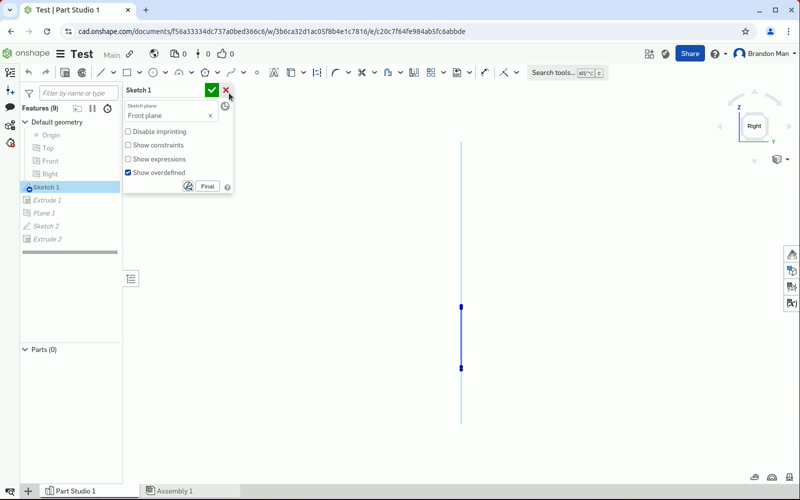
click(229, 92)
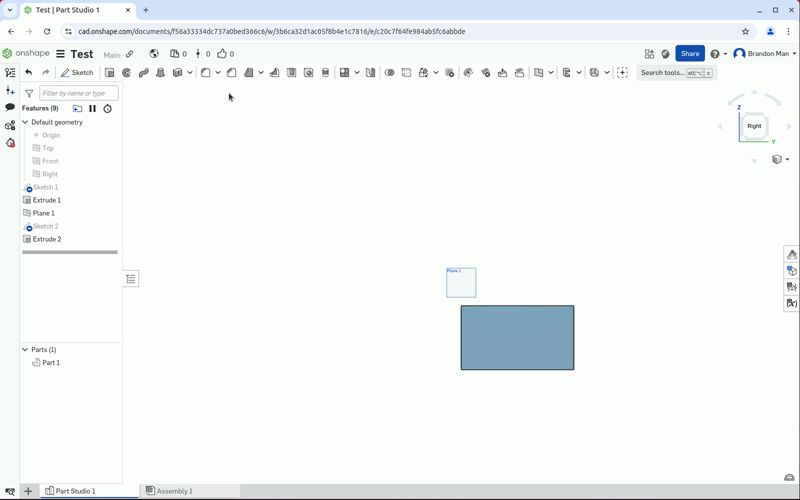
mouse_move(541, 75)
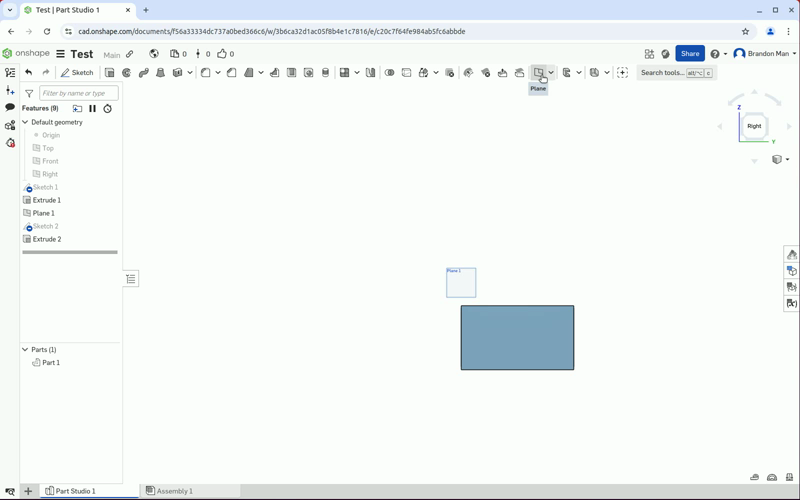
click(541, 75)
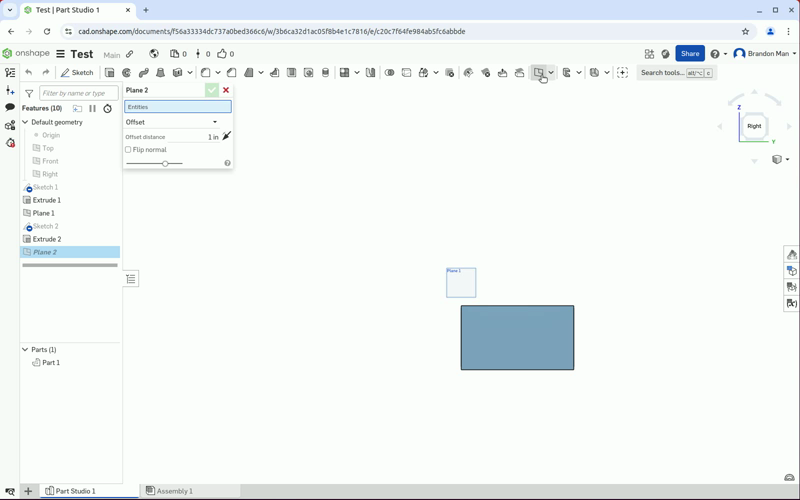
mouse_move(73, 176)
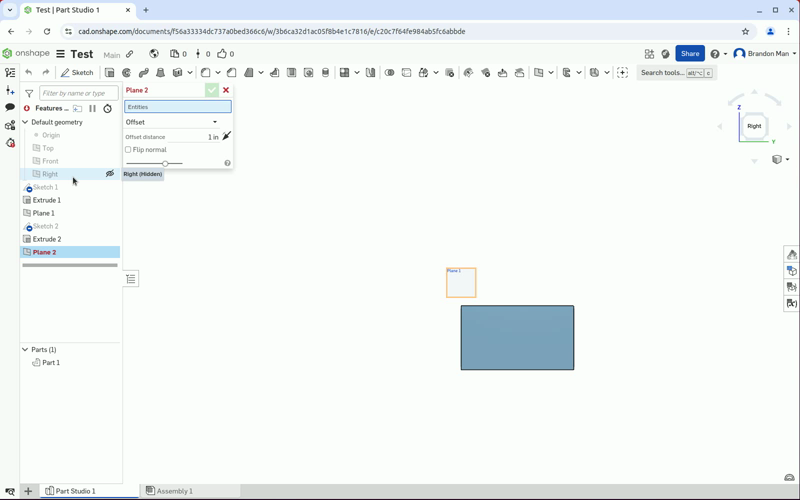
click(73, 176)
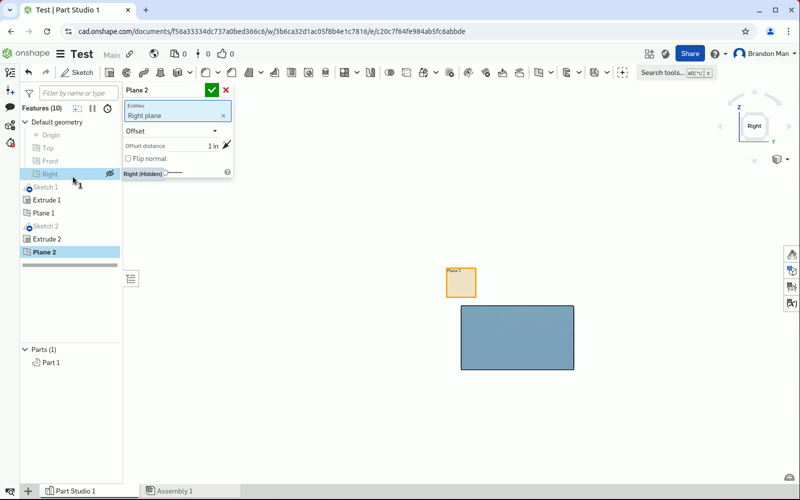
key(tab, 2)
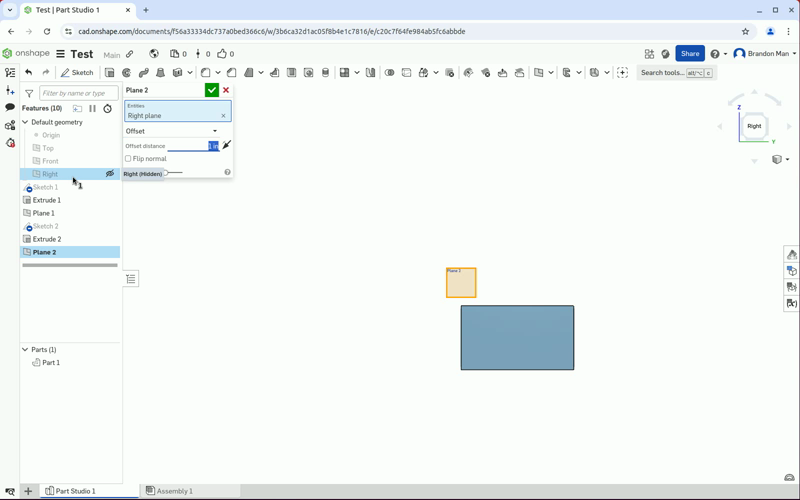
text(10.845)
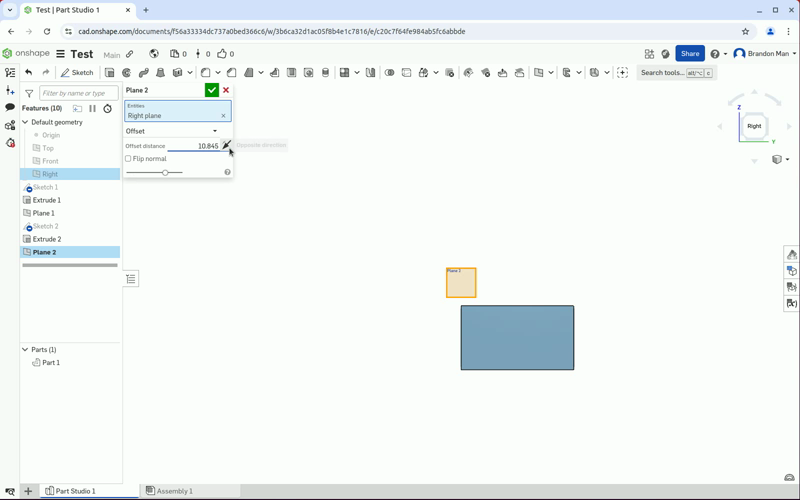
mouse_move(229, 147)
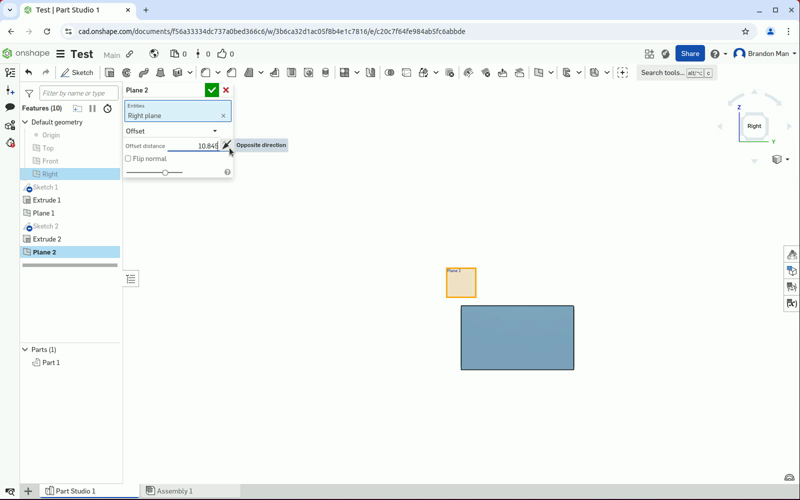
click(229, 147)
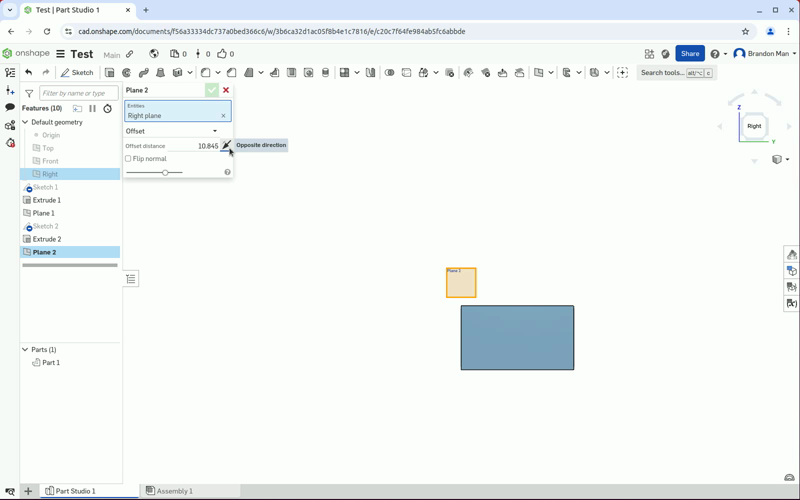
key(enter, 2)
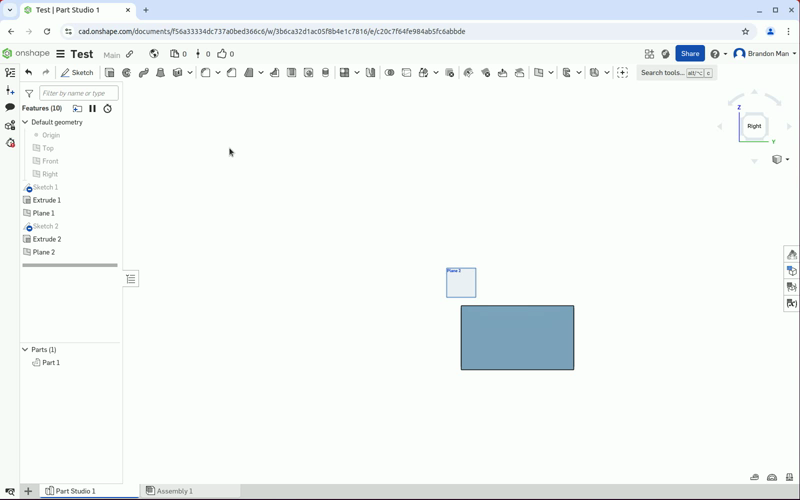
key(shift+s)
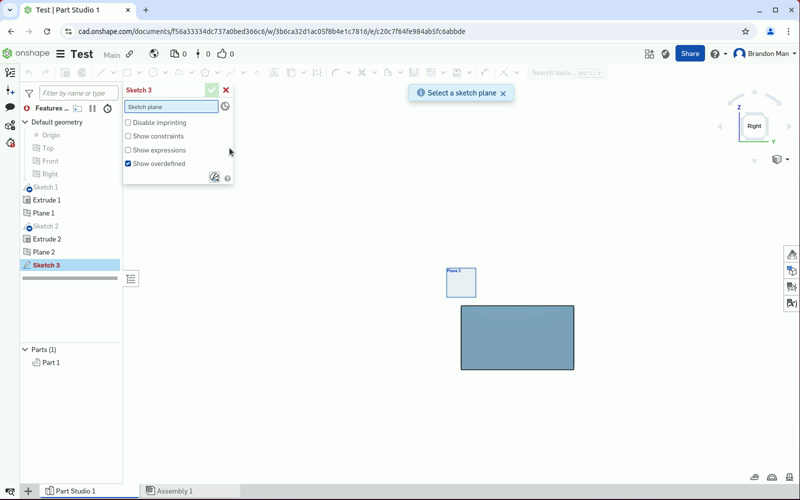
mouse_move(73, 254)
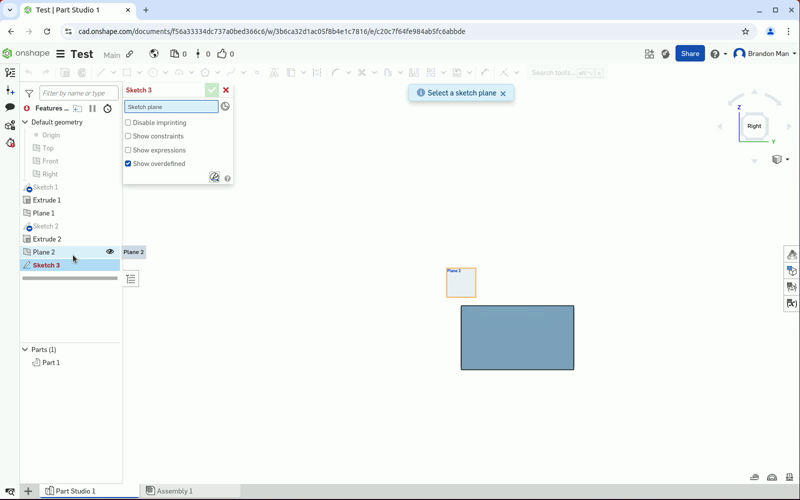
click(73, 254)
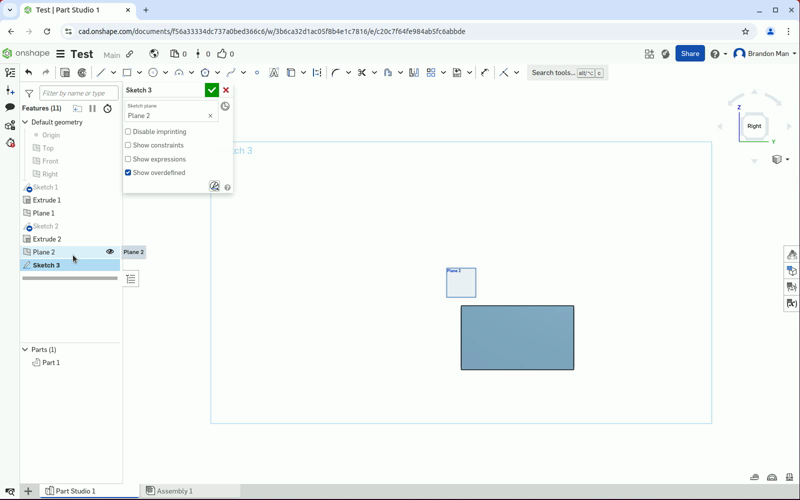
mouse_move(73, 352)
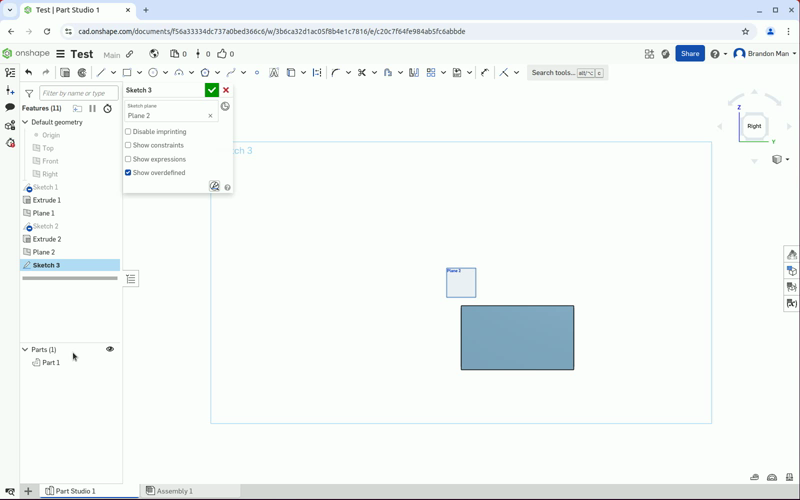
key(y)
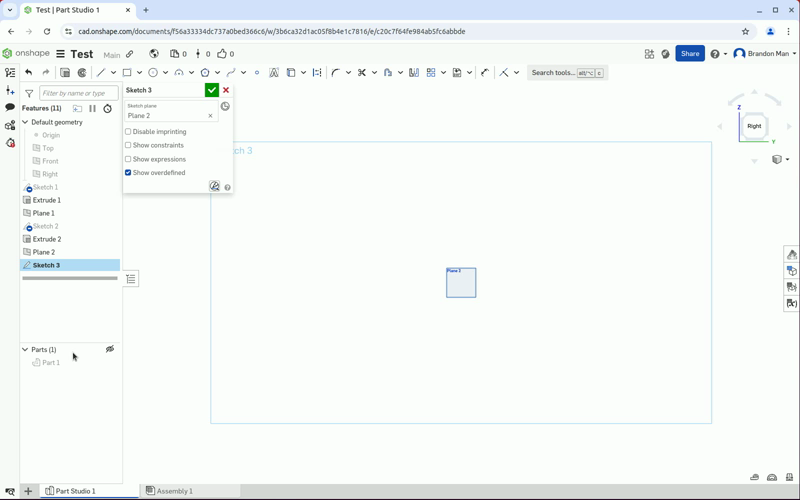
key(l)
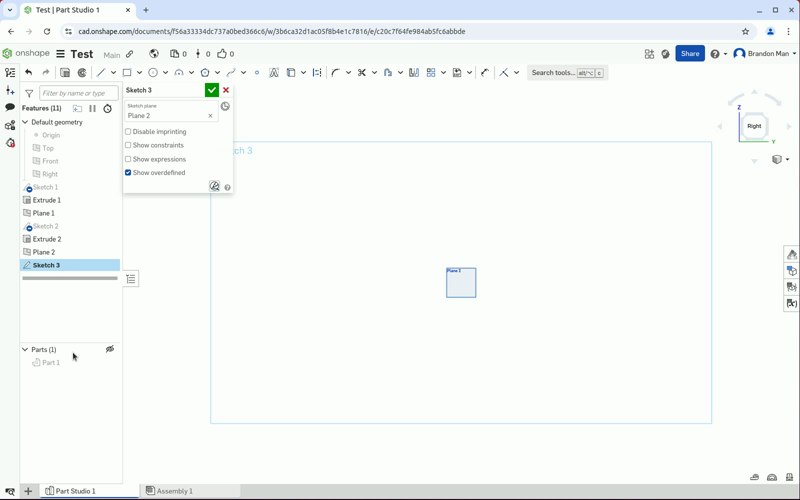
key_down(shift)
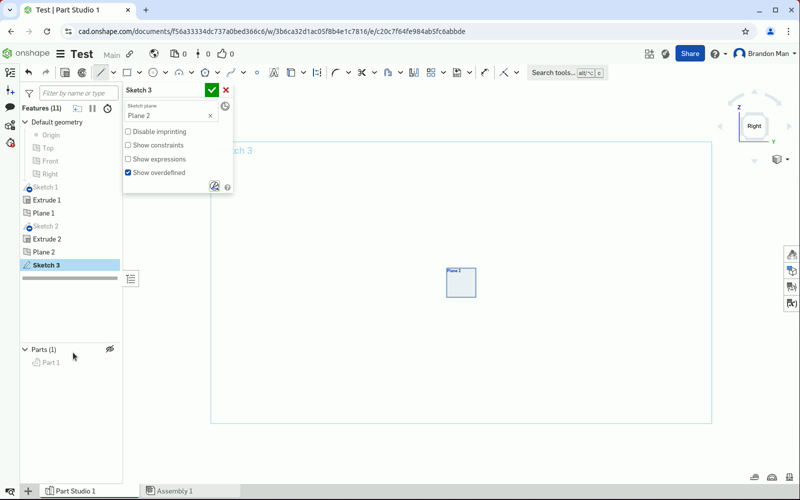
mouse_move(472, 363)
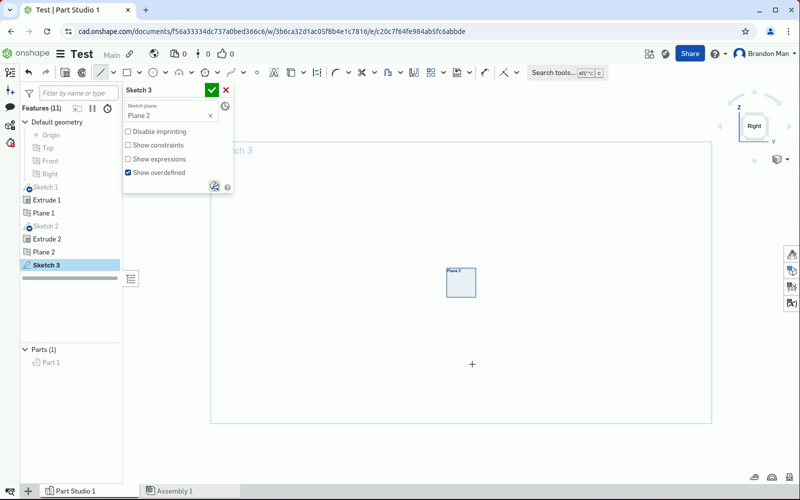
click(472, 363)
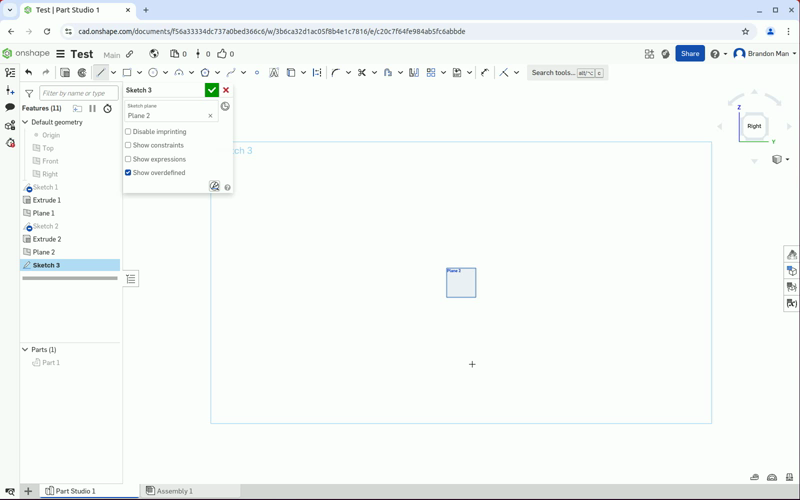
key_up(shift)
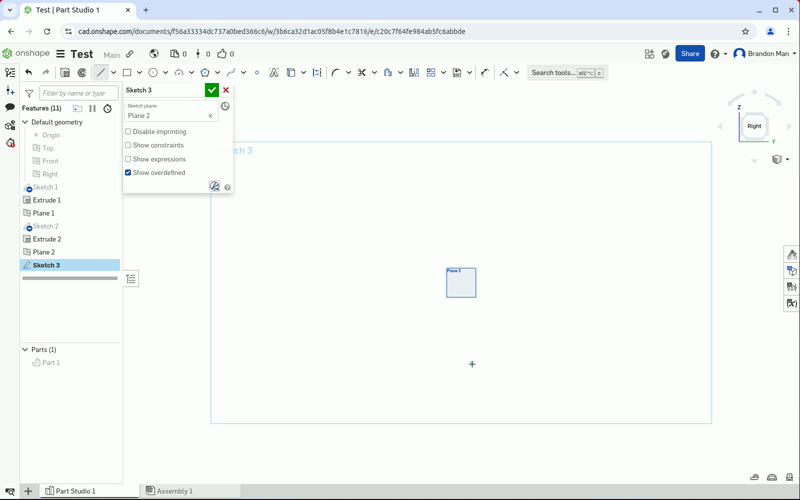
key_down(shift)
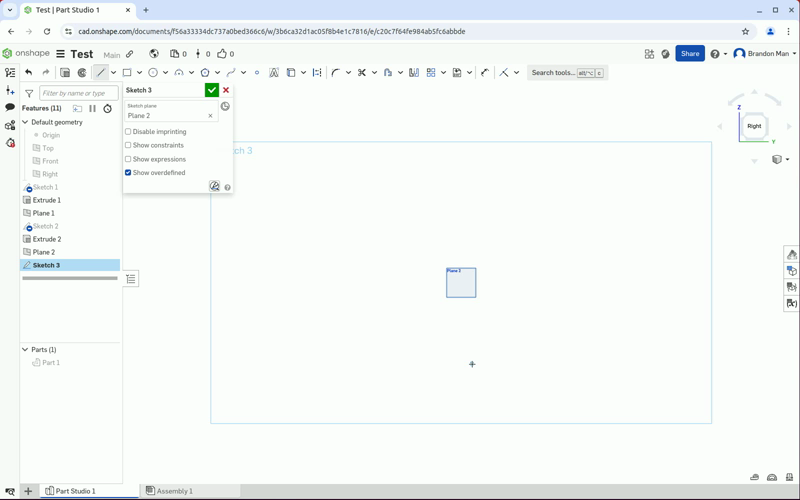
mouse_move(502, 363)
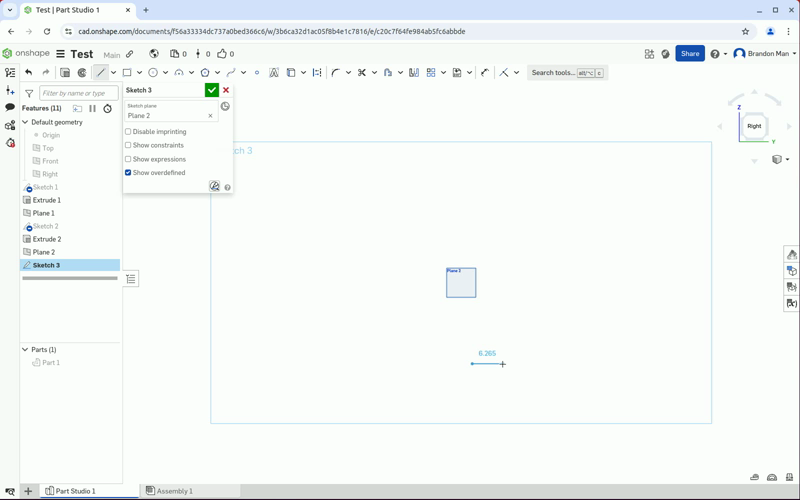
mouse_move(524, 363)
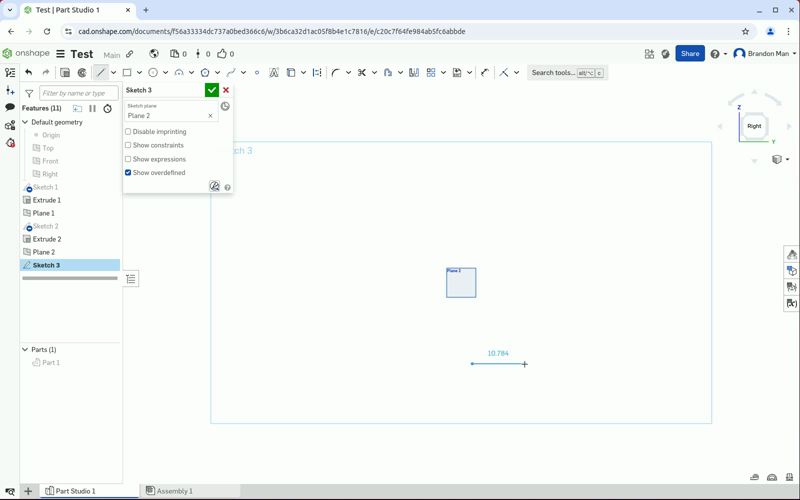
click(524, 363)
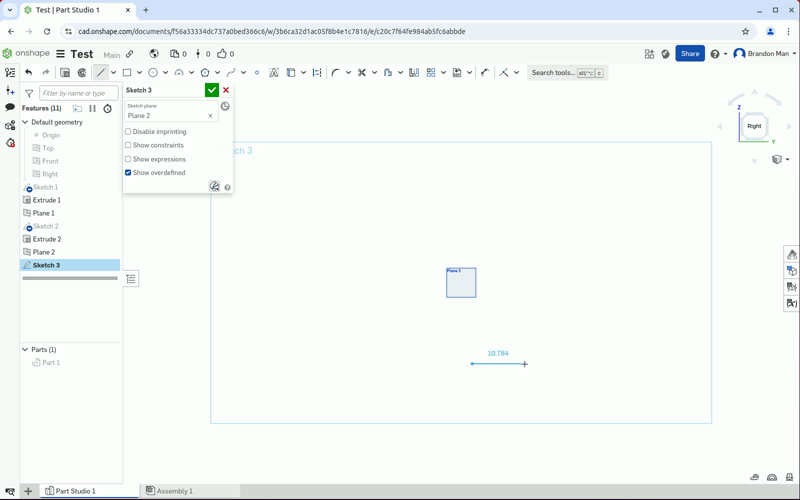
key_up(shift)
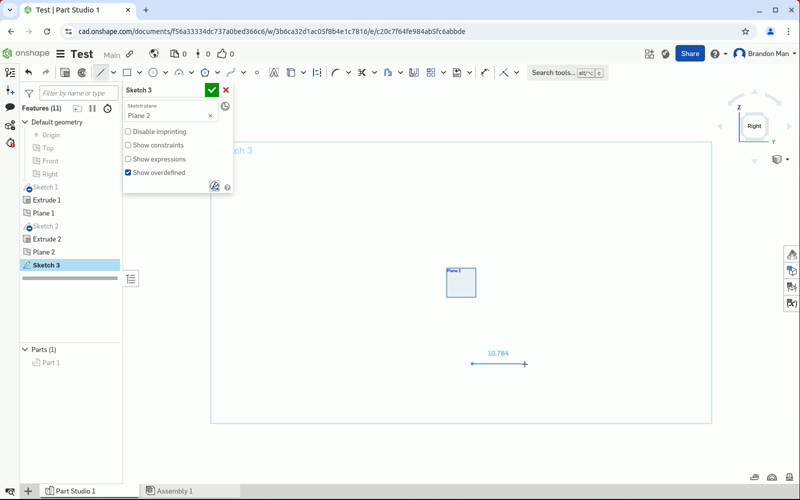
key_down(shift)
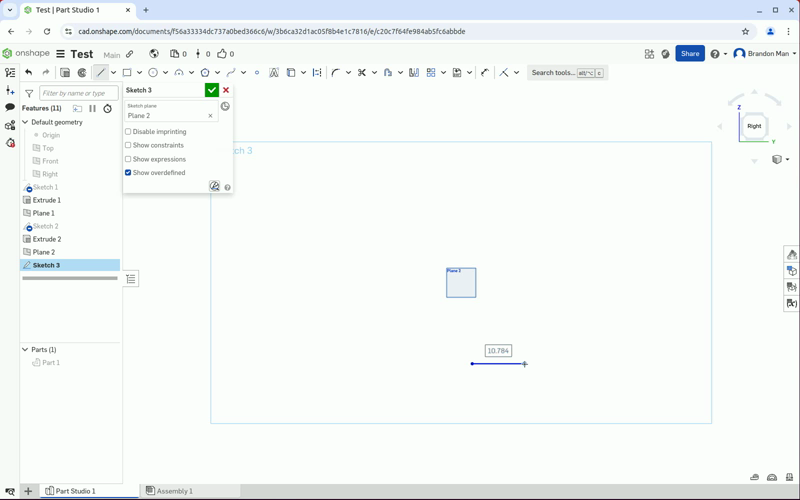
mouse_move(554, 363)
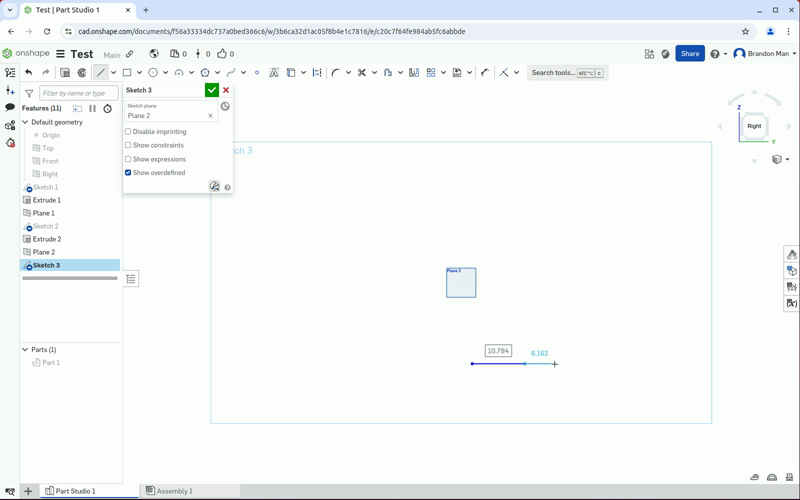
mouse_move(524, 311)
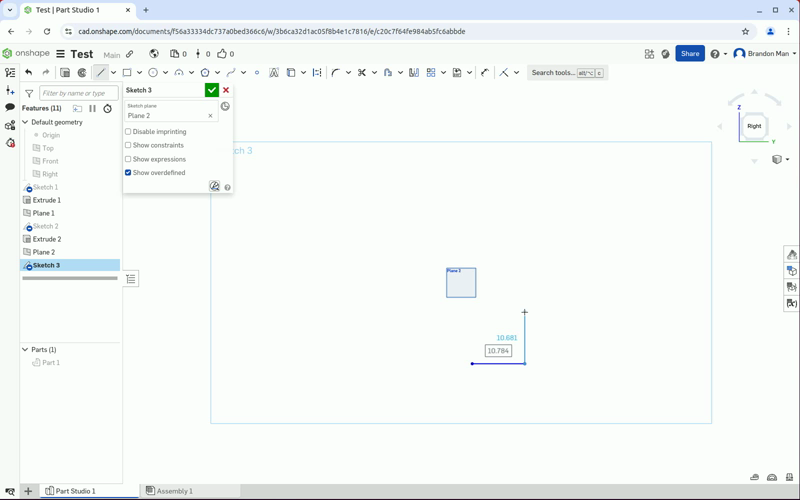
click(524, 311)
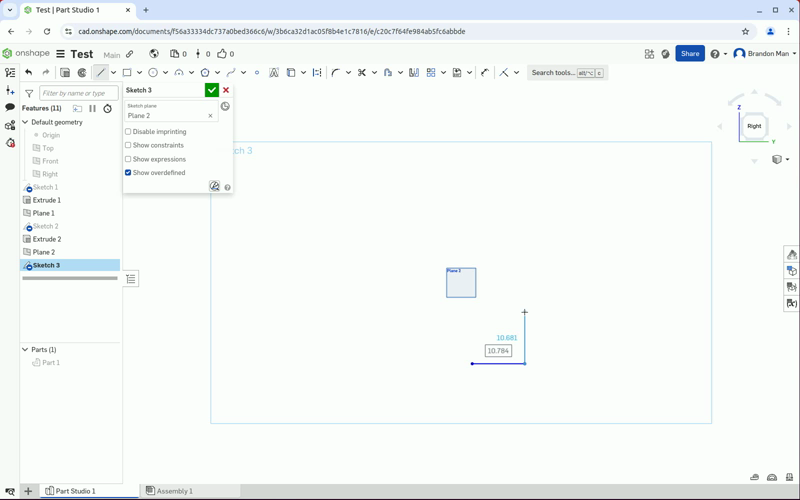
key_up(shift)
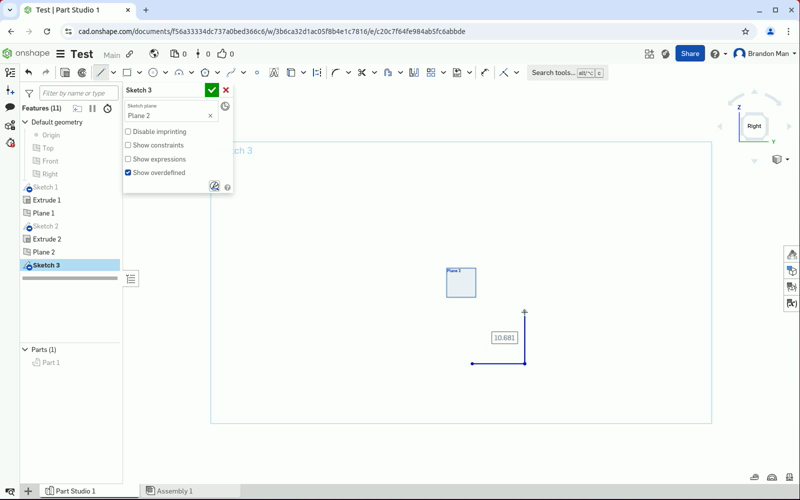
key_down(shift)
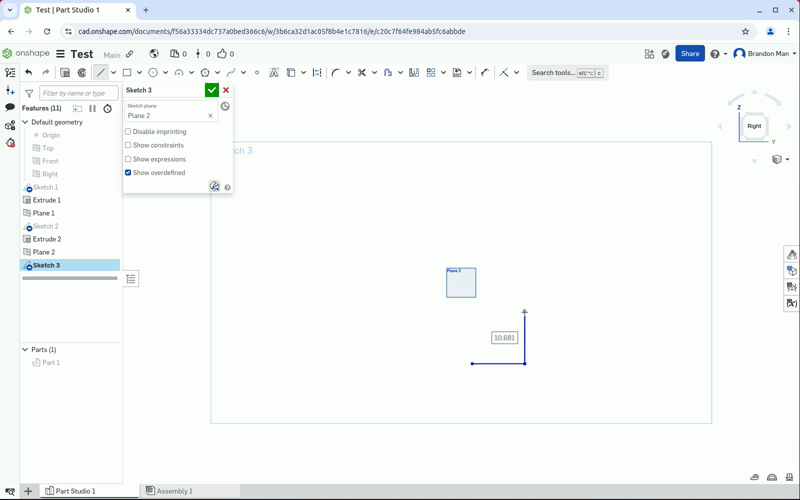
mouse_move(554, 311)
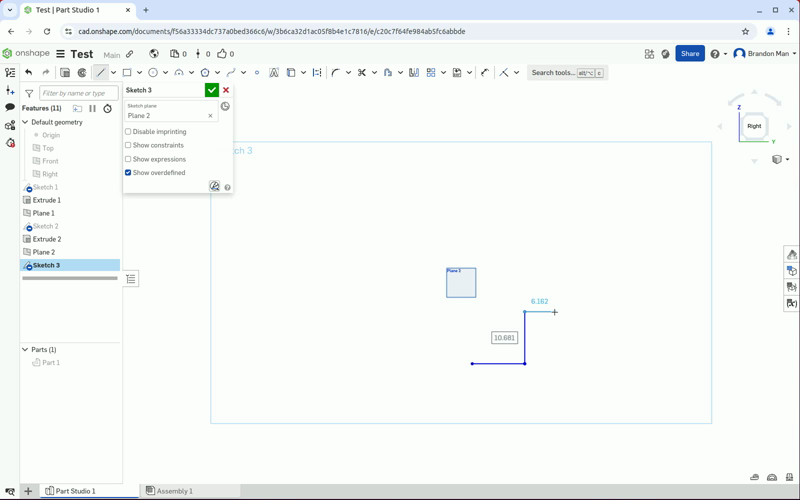
mouse_move(472, 311)
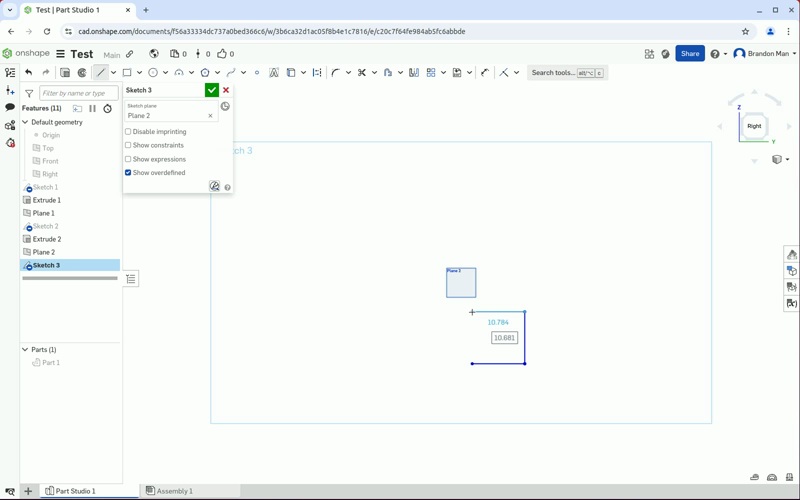
click(472, 311)
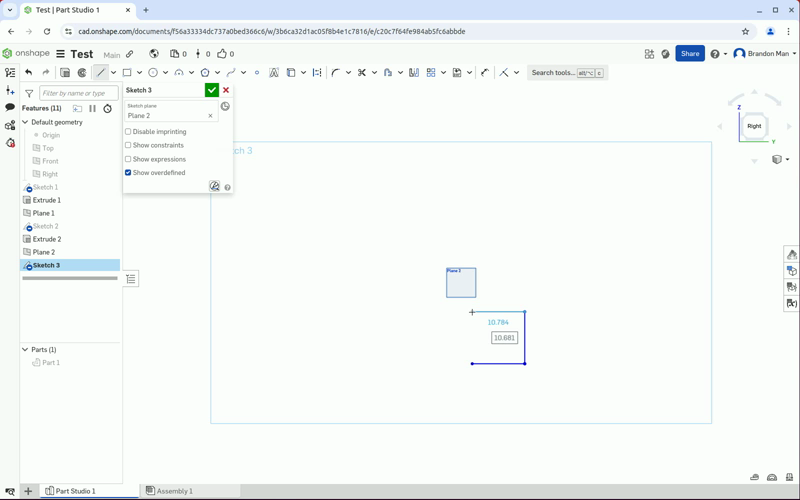
key_up(shift)
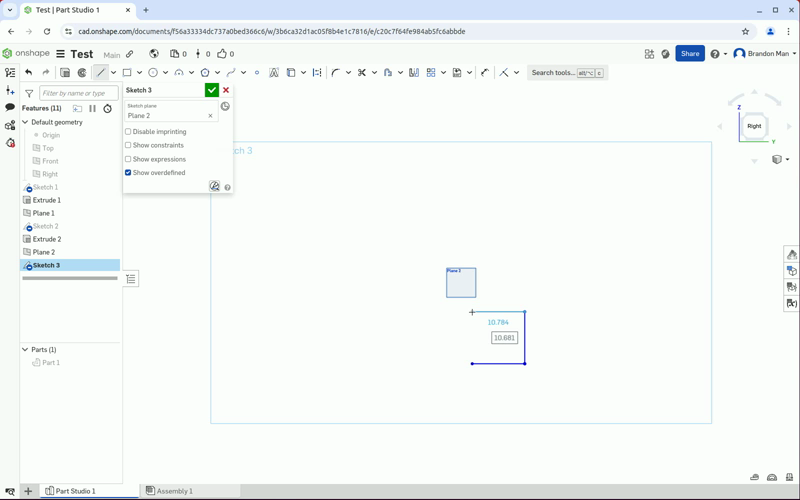
mouse_move(502, 311)
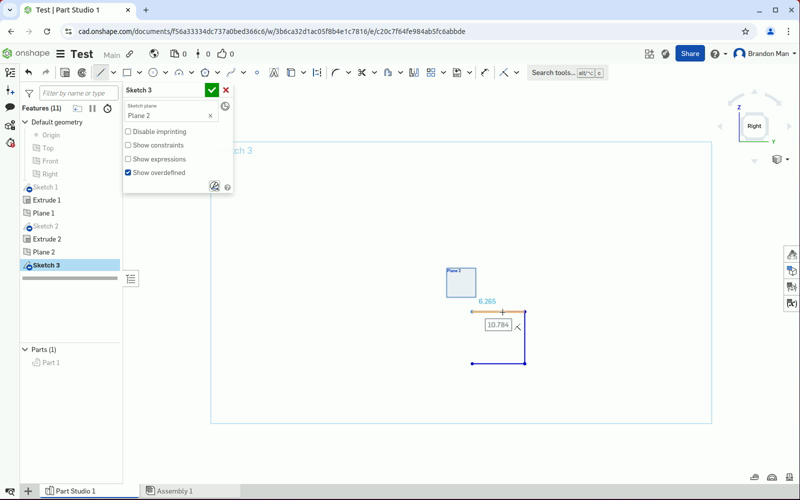
key_down(shift)
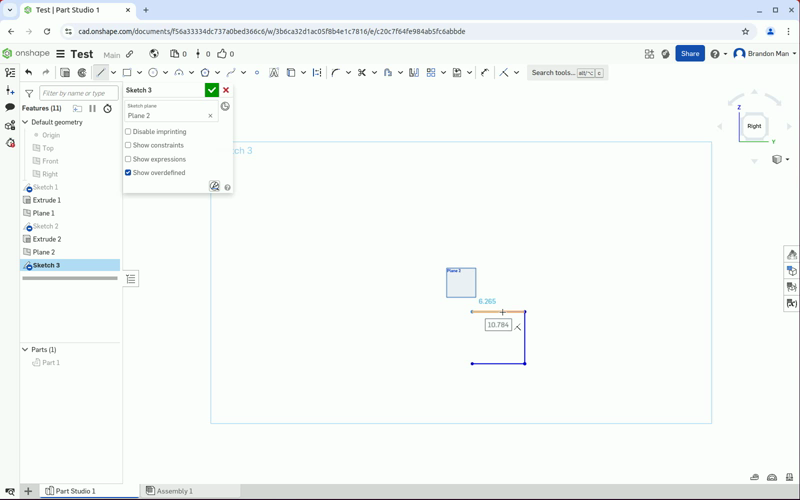
mouse_move(472, 363)
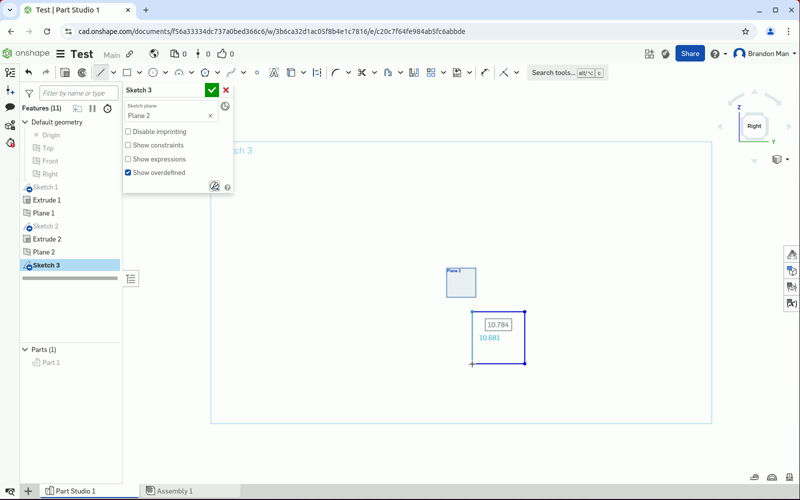
key_up(shift)
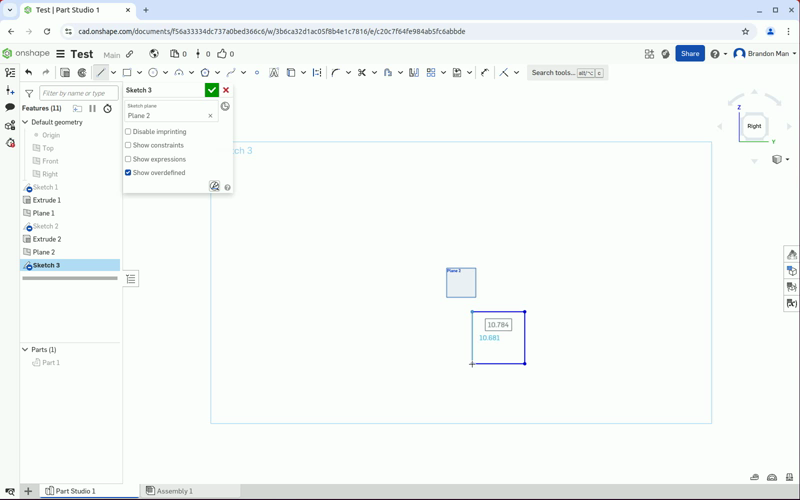
click(472, 363)
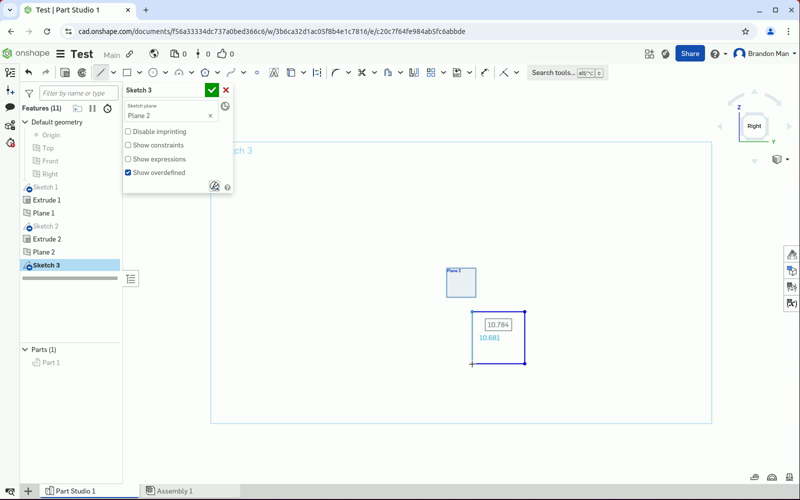
key(esc)
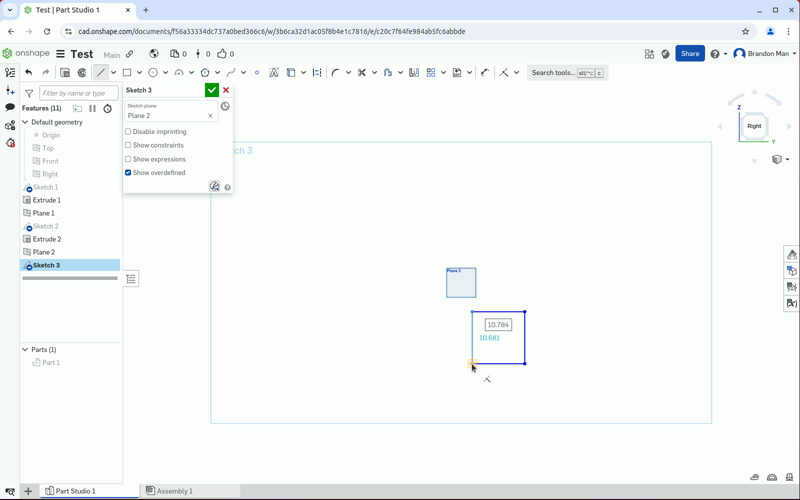
key(c)
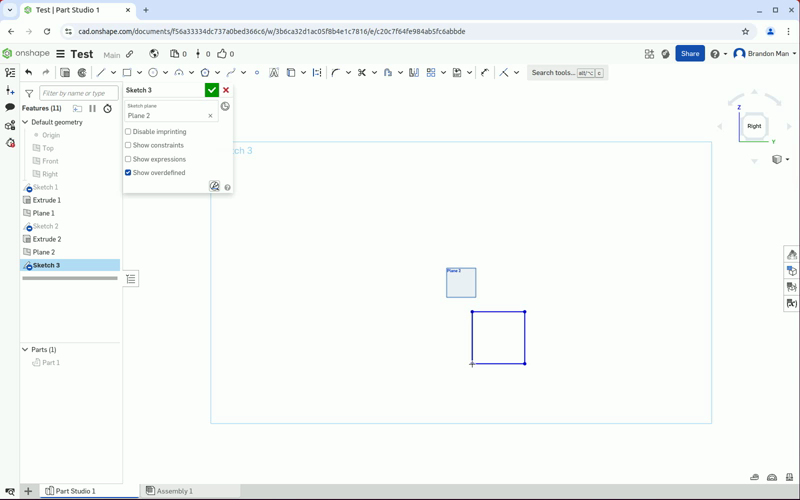
key_down(shift)
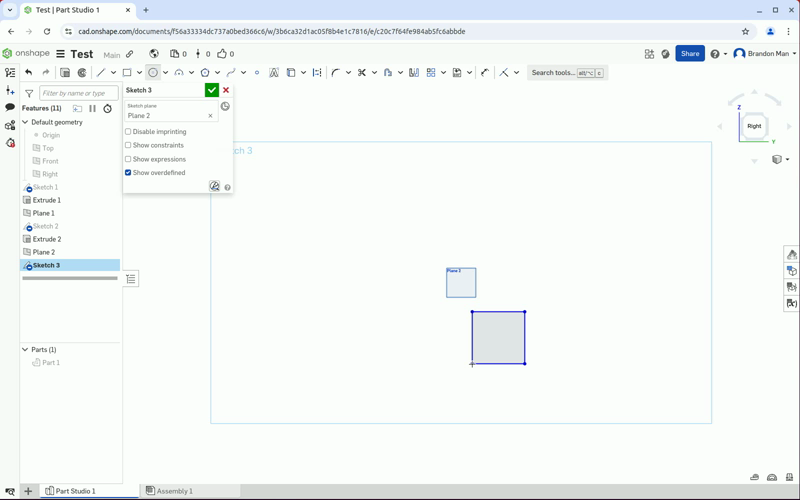
mouse_move(499, 337)
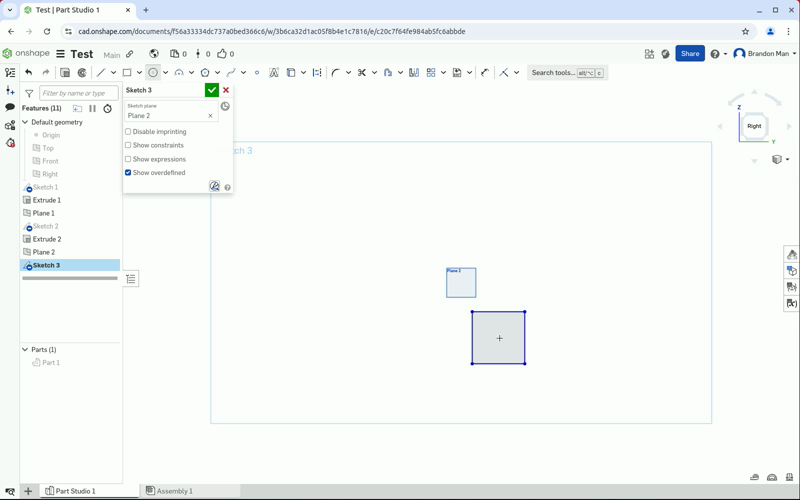
click(499, 337)
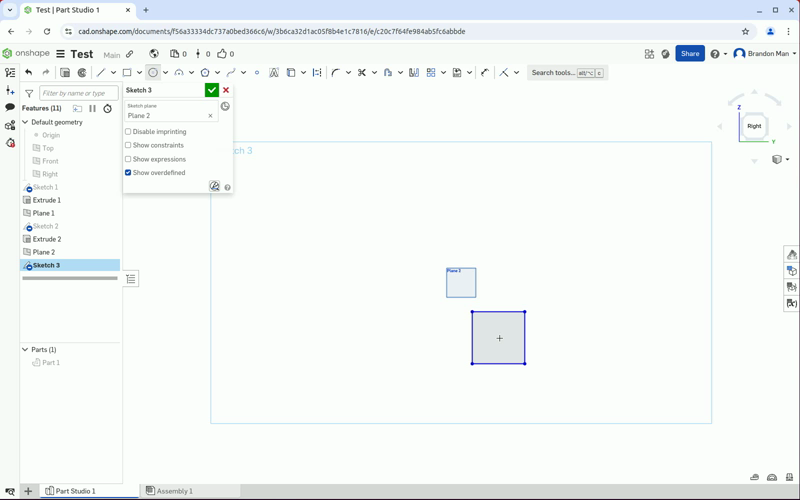
key_up(shift)
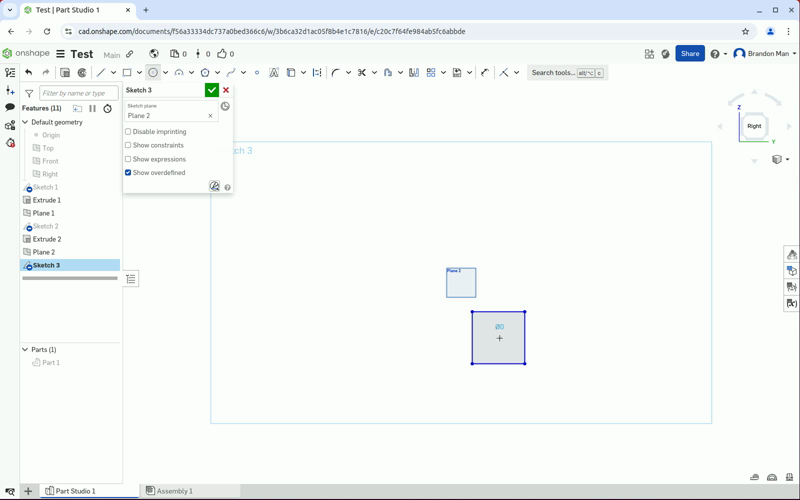
mouse_move(508, 337)
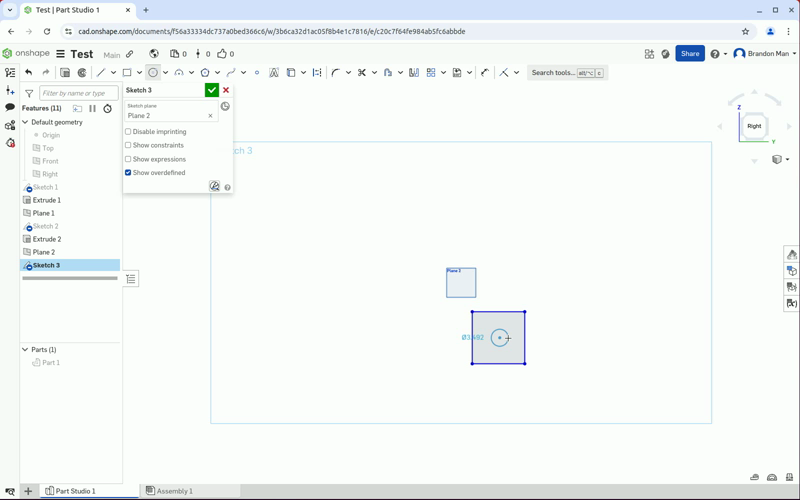
click(508, 337)
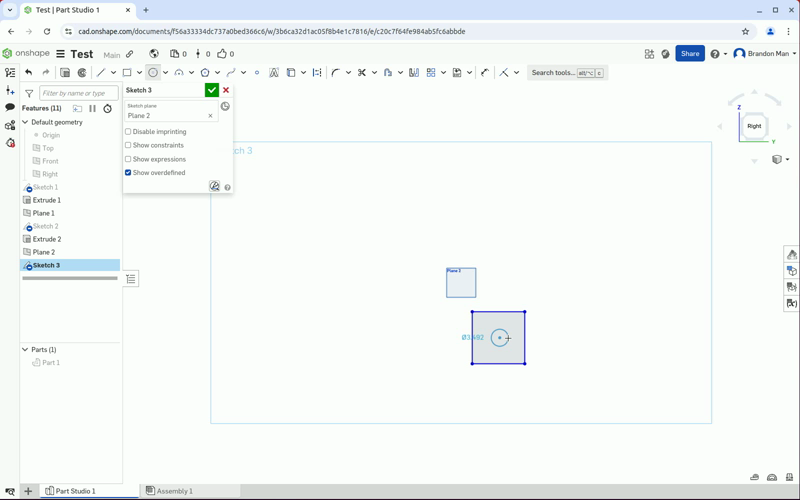
key(esc)
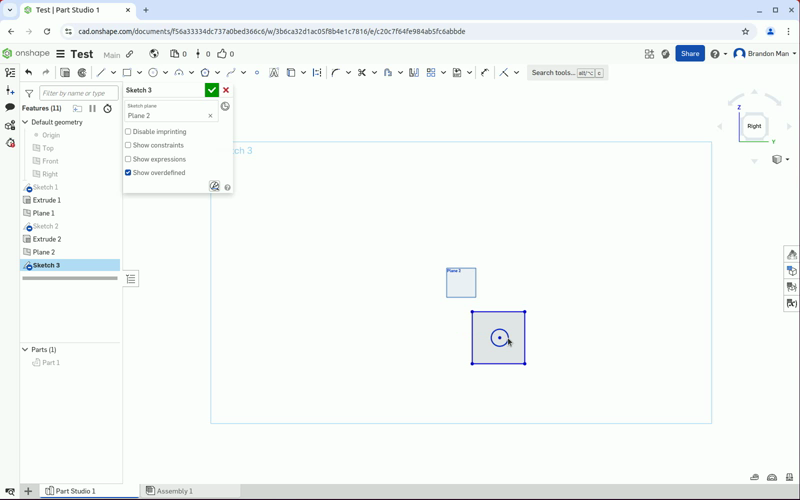
mouse_move(495, 317)
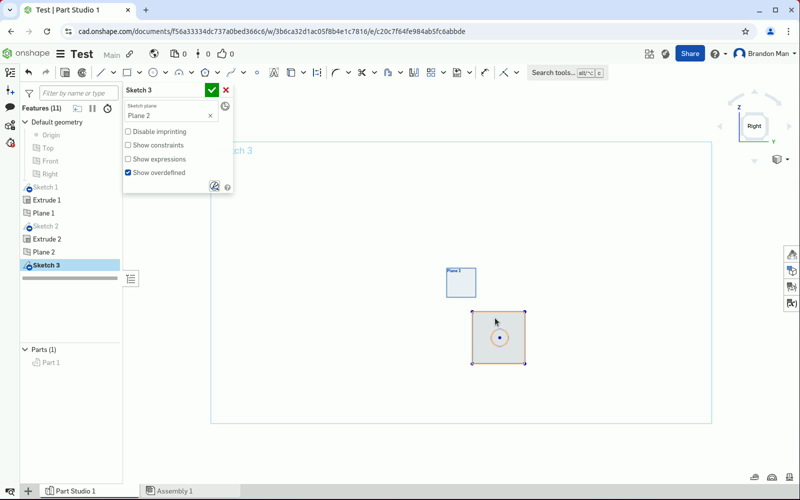
click(495, 317)
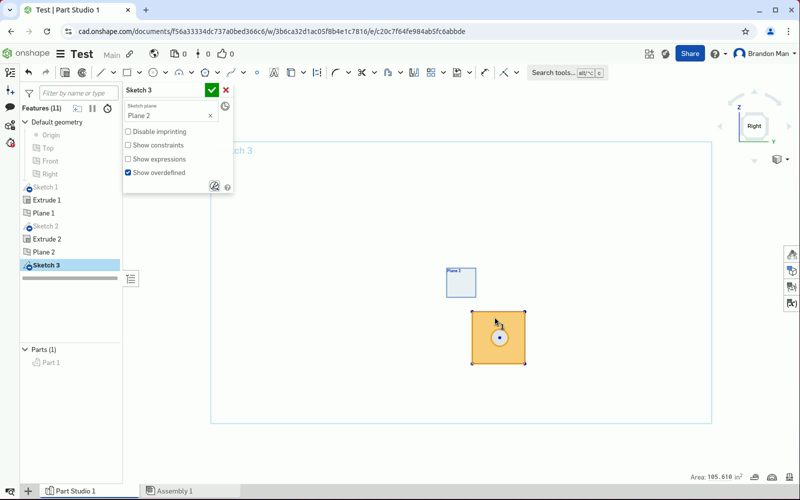
mouse_move(73, 352)
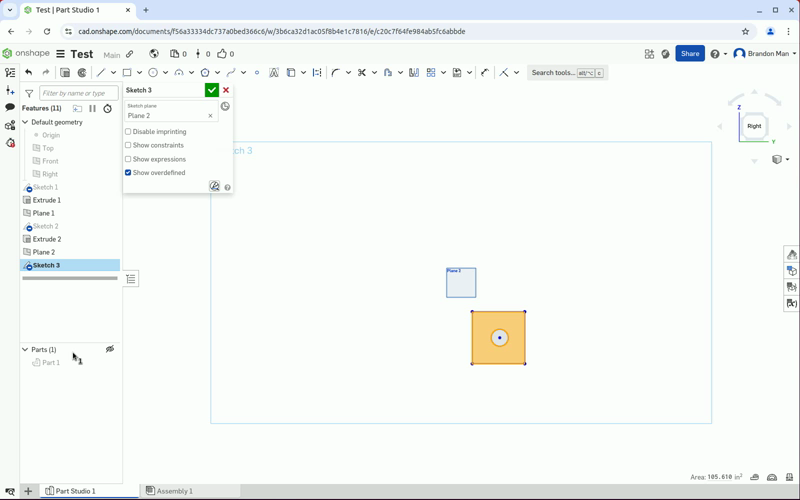
key(shift+y)
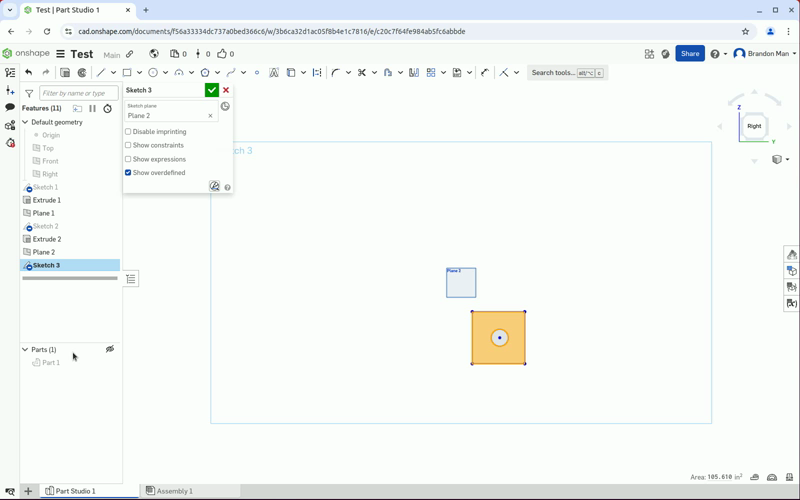
key(shift+e)
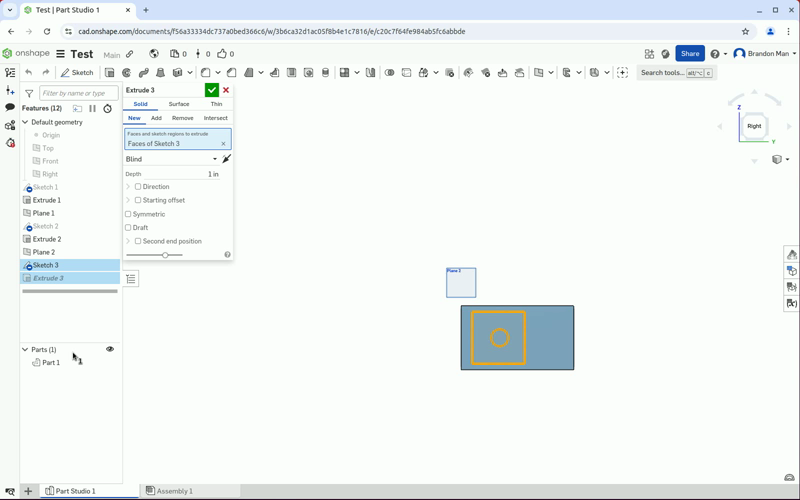
mouse_move(143, 106)
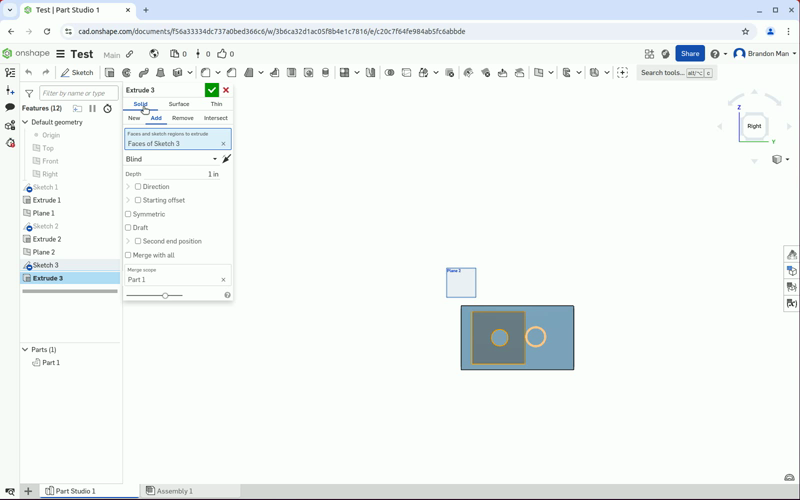
click(143, 106)
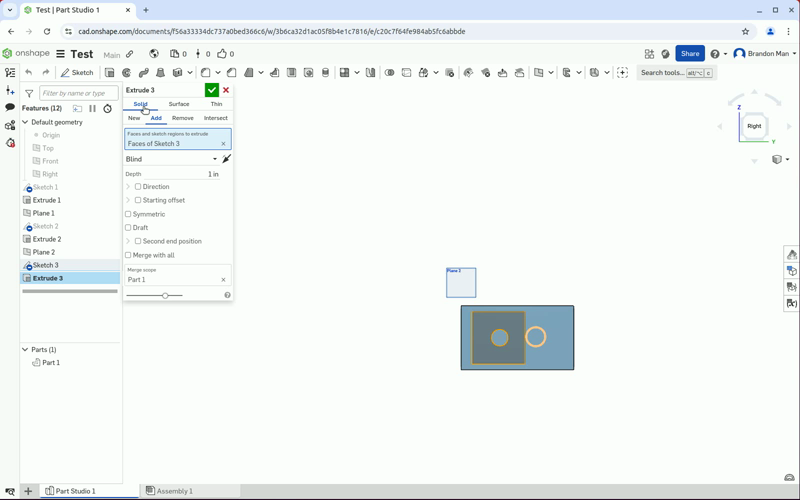
mouse_move(186, 120)
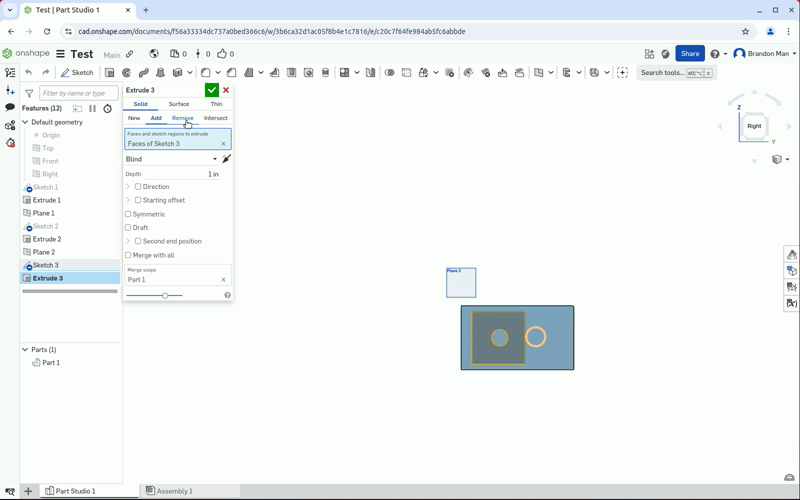
click(186, 120)
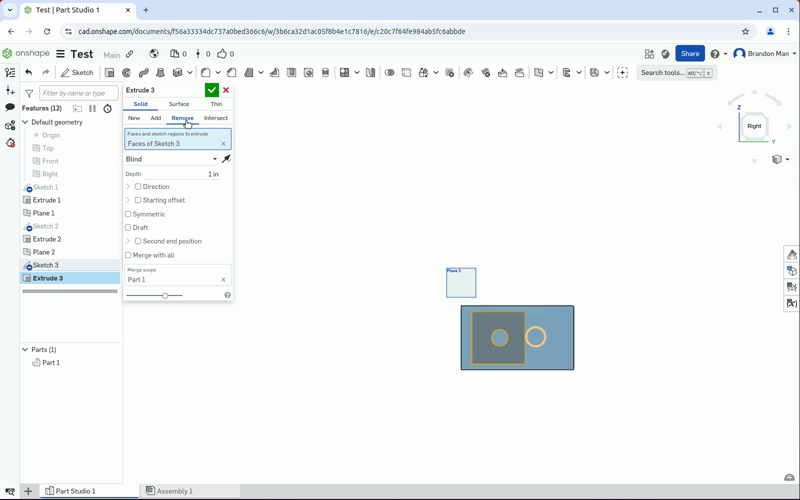
key(tab, 4)
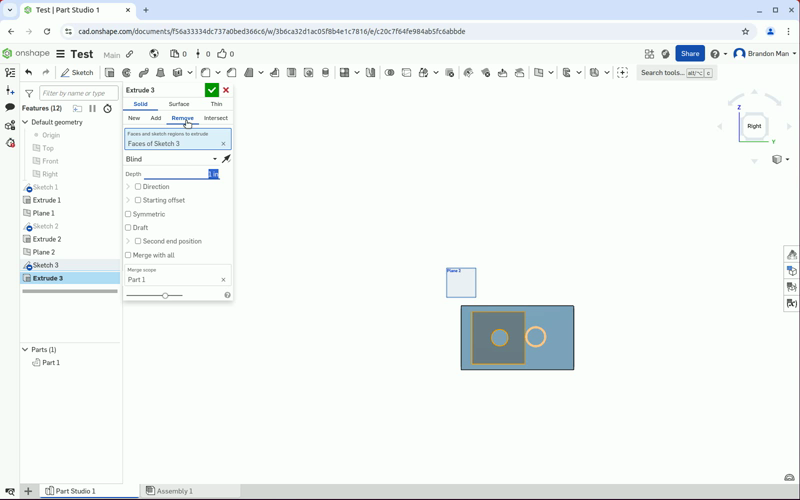
text(2.407)
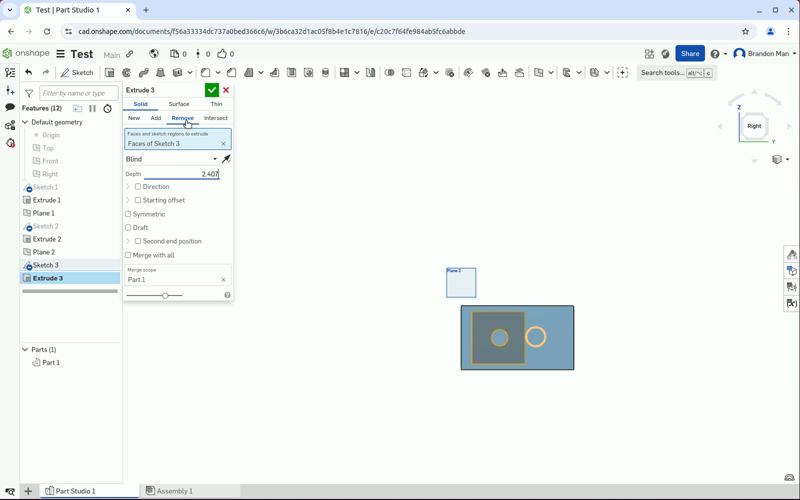
key(tab, 6)
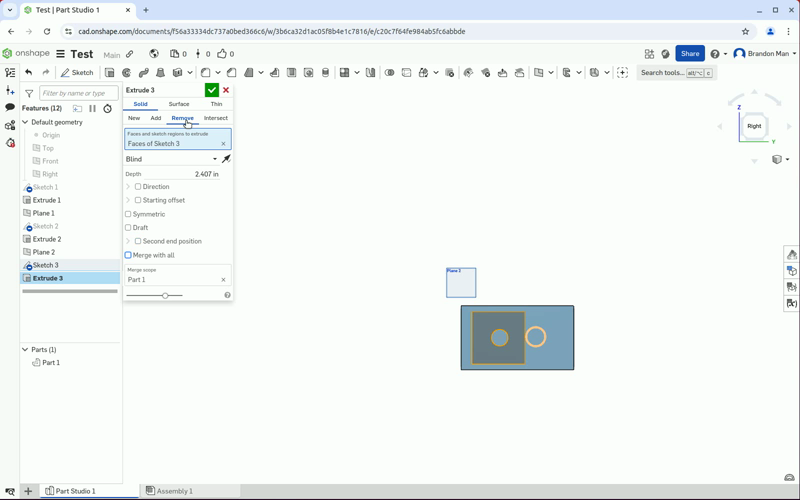
key(space)
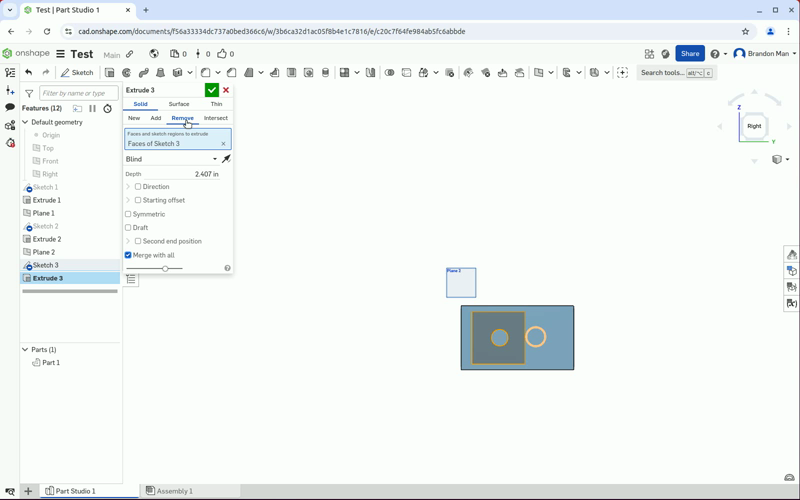
key(enter)
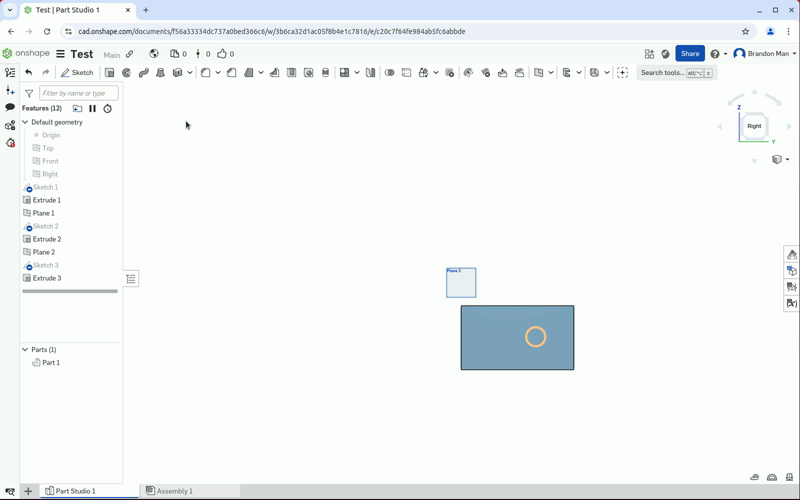
key(shift+h)
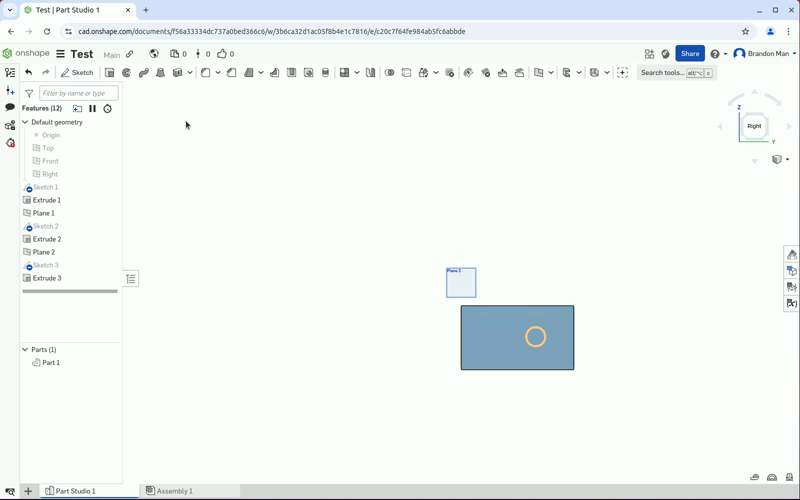
key(shift+h)
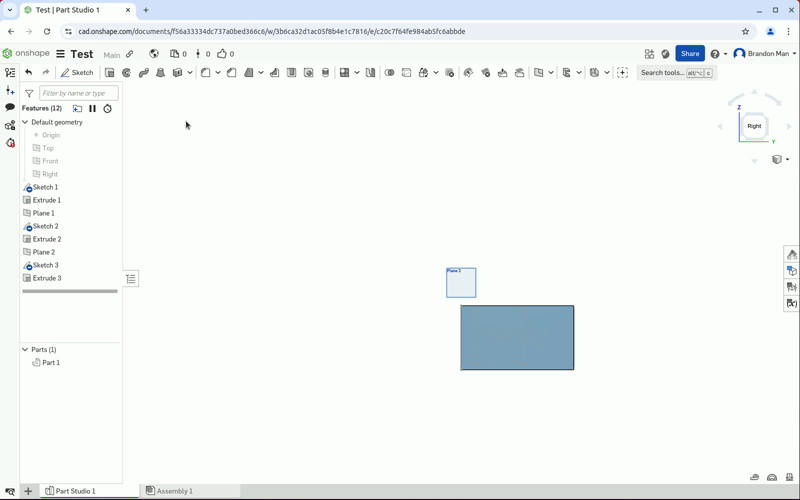
key(shift+7)
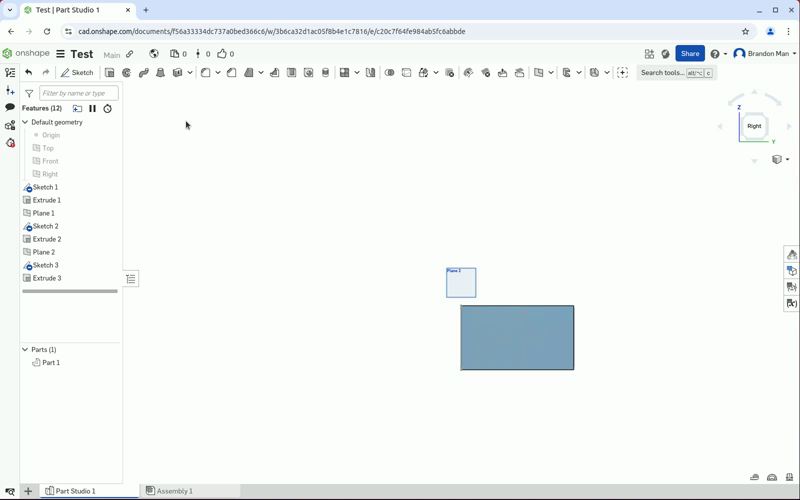
key(right, 2)
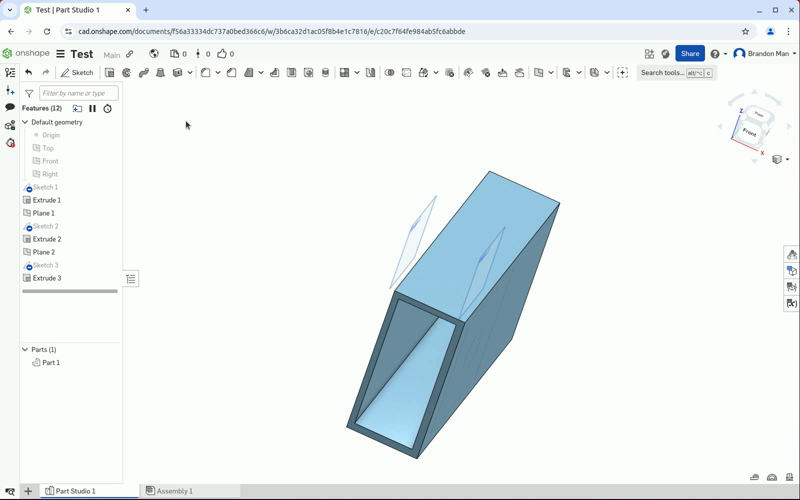
key(down, 2)
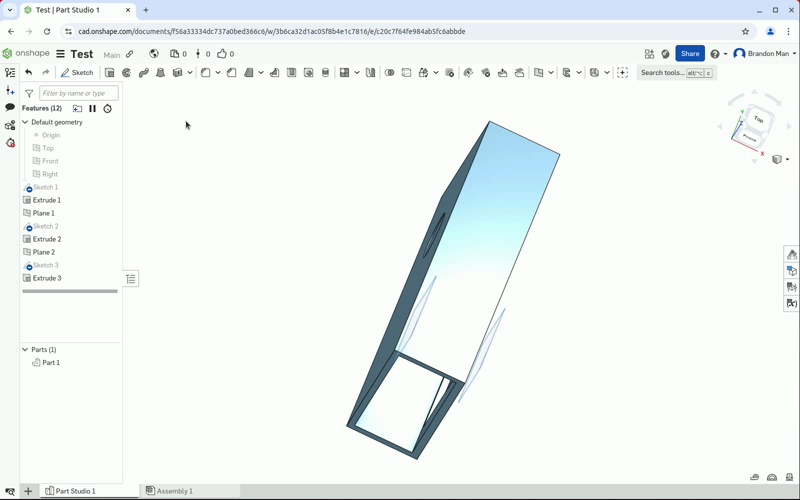
key(up, 2)
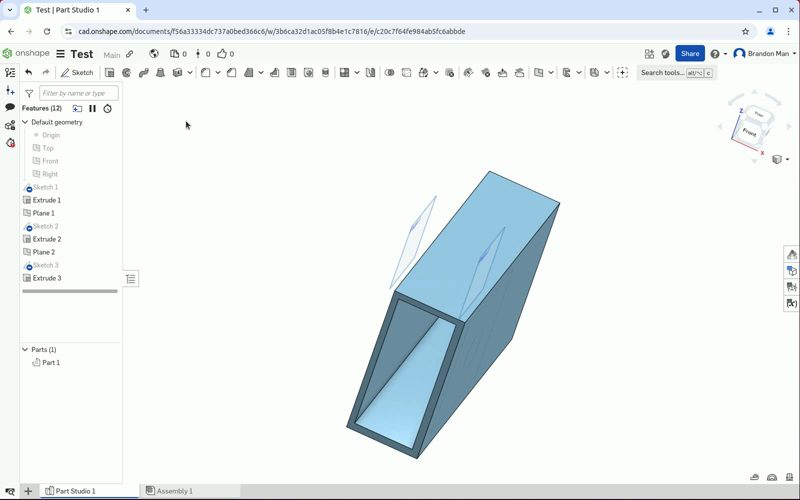
key(left, 2)
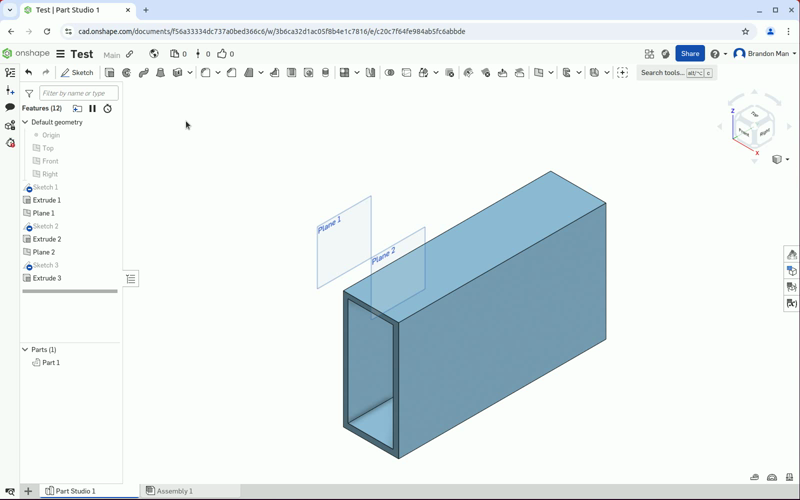
mouse_move(73, 189)
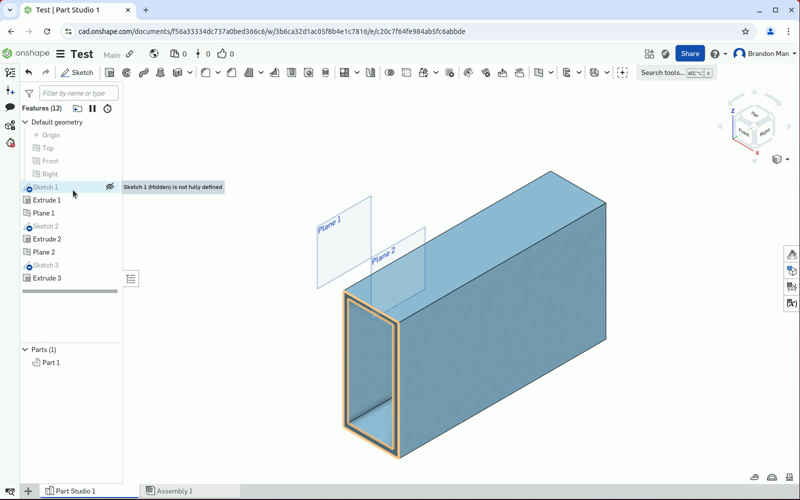
click(73, 189)